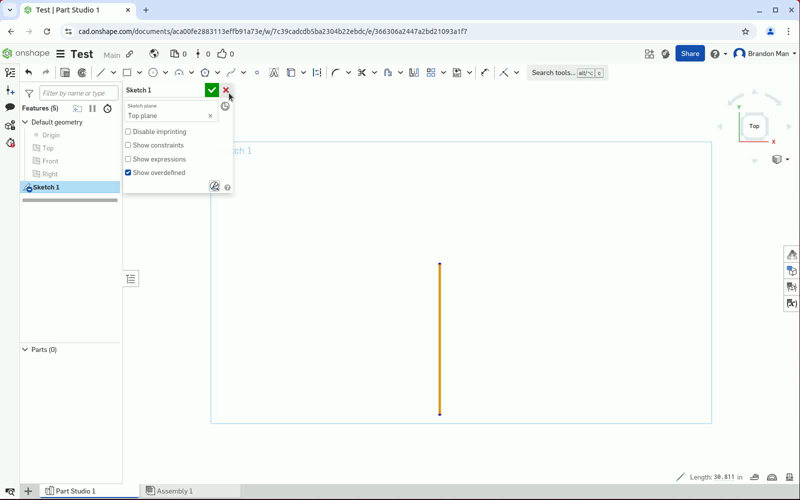
key(shift+h)
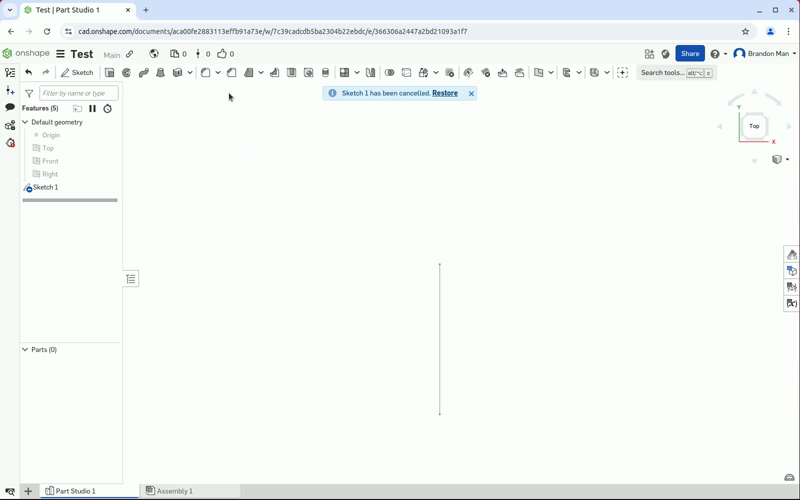
key(shift+s)
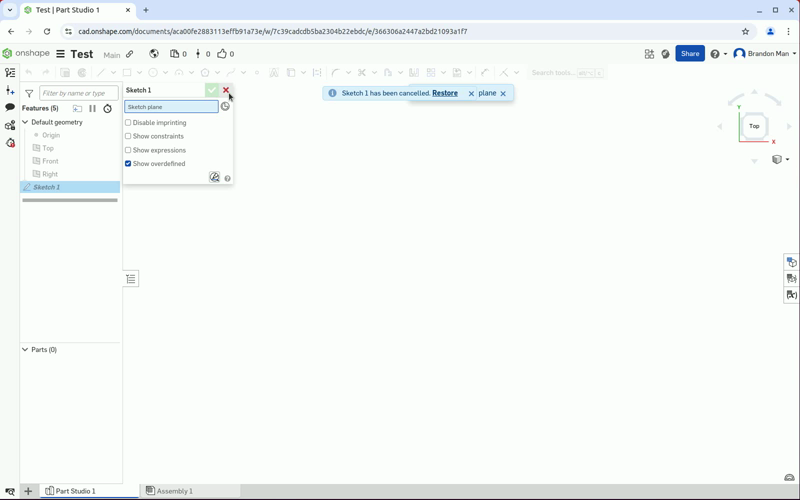
mouse_move(73, 150)
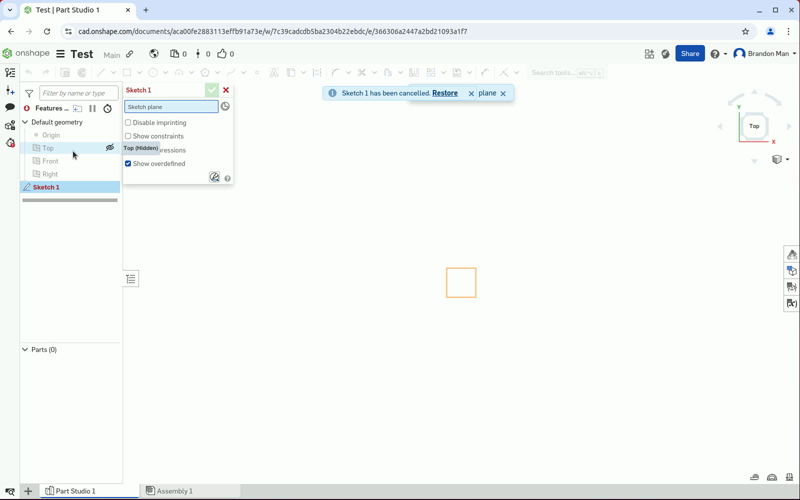
click(73, 150)
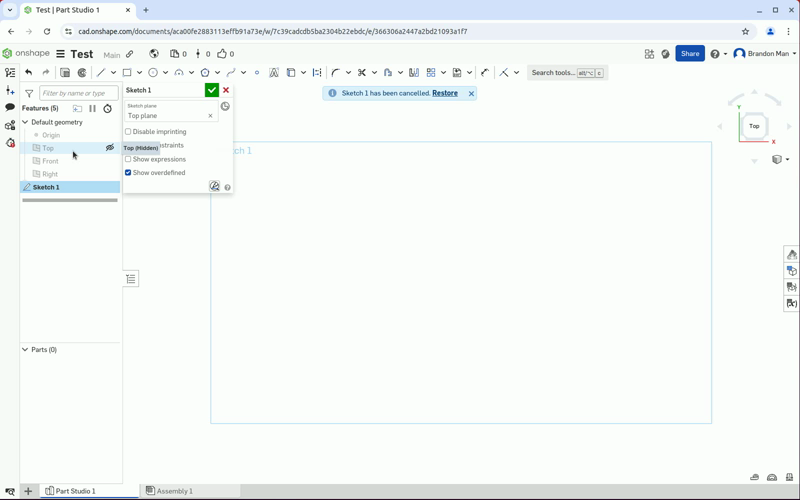
mouse_move(73, 352)
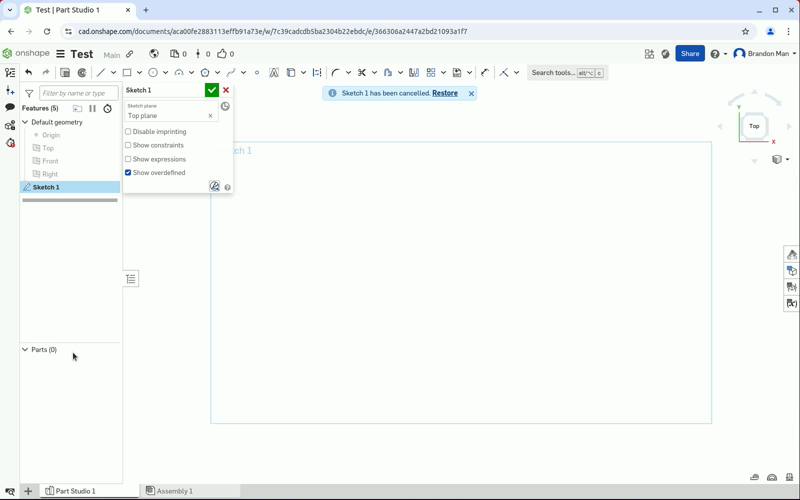
key(y)
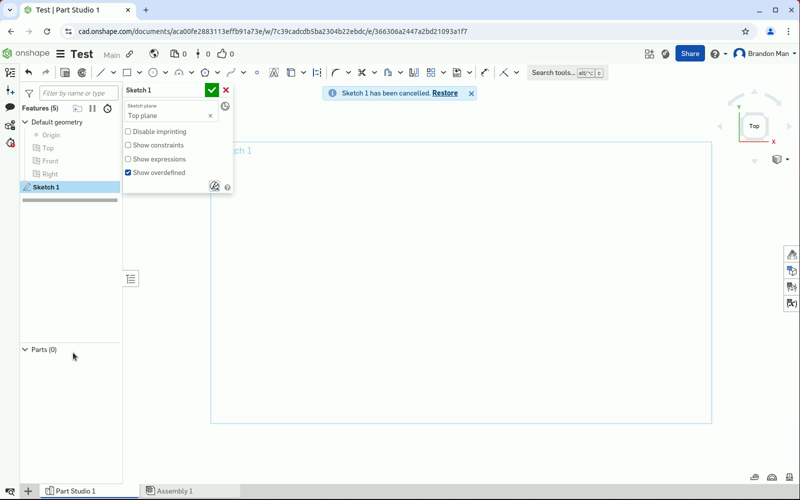
key(l)
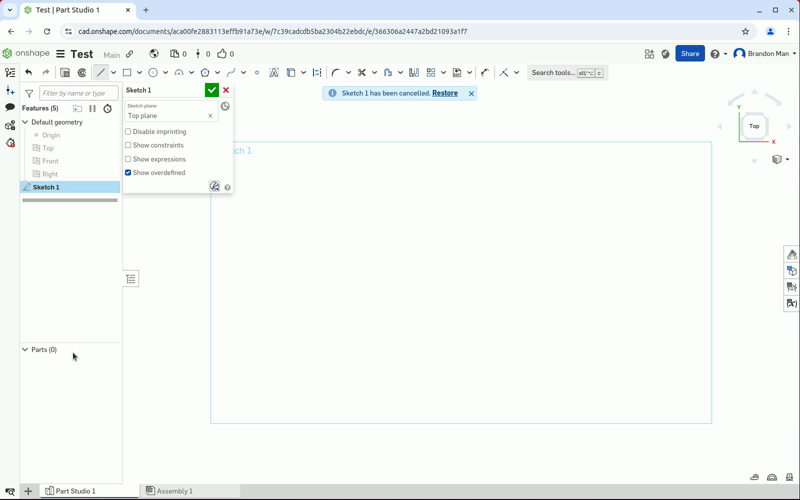
key_down(shift)
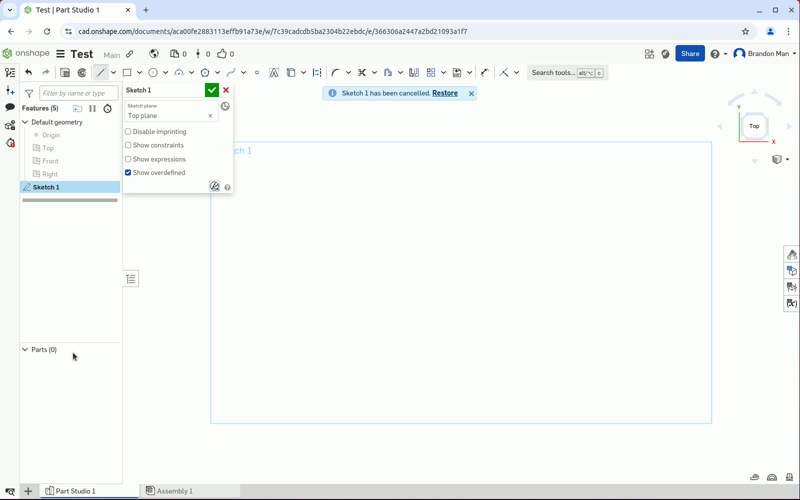
mouse_move(460, 282)
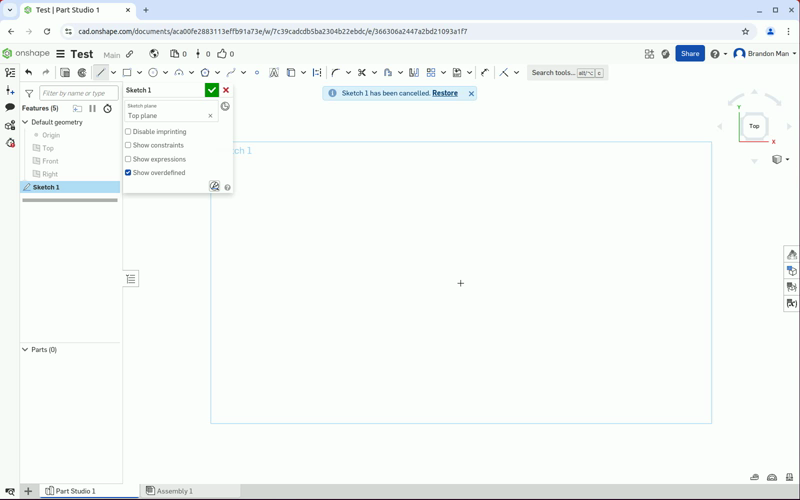
click(460, 282)
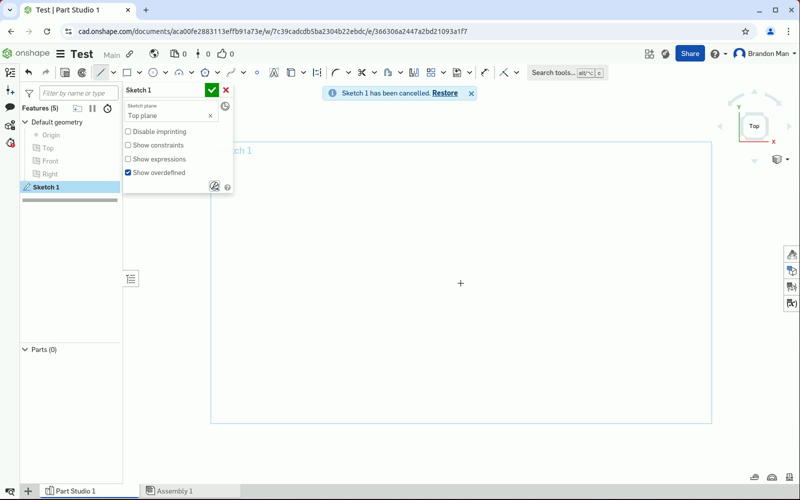
key_up(shift)
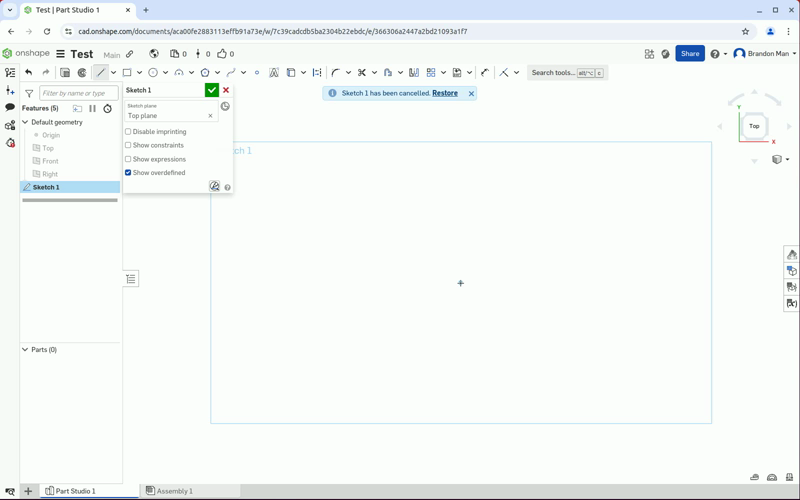
key_down(shift)
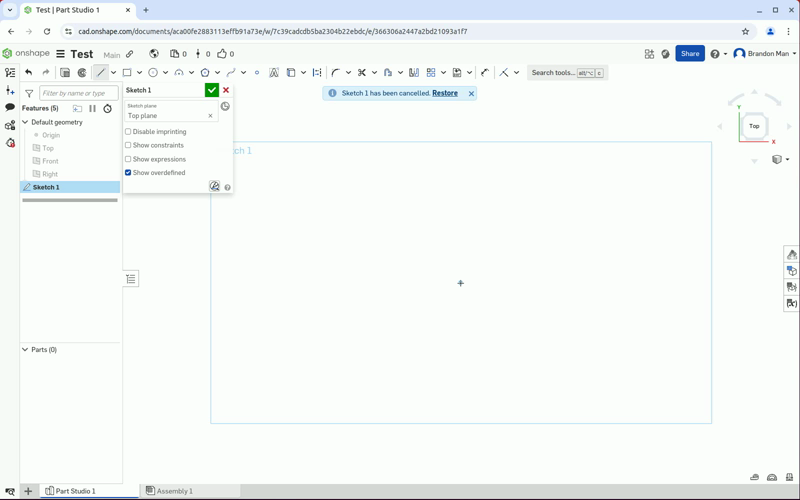
mouse_move(573, 282)
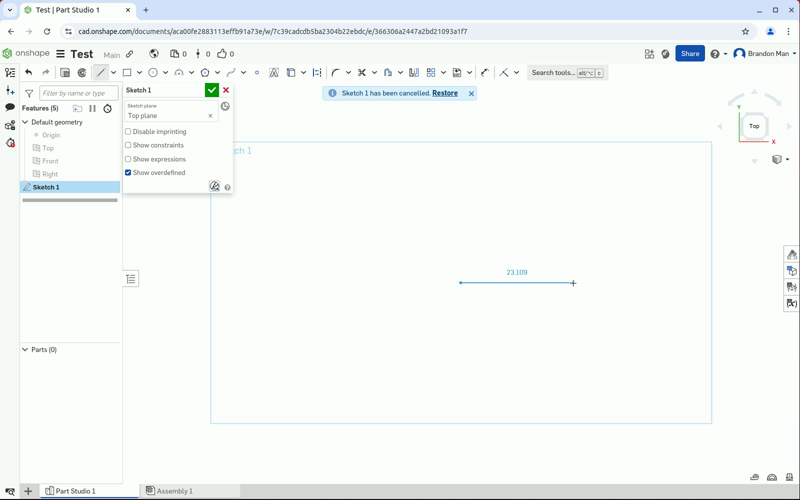
click(573, 282)
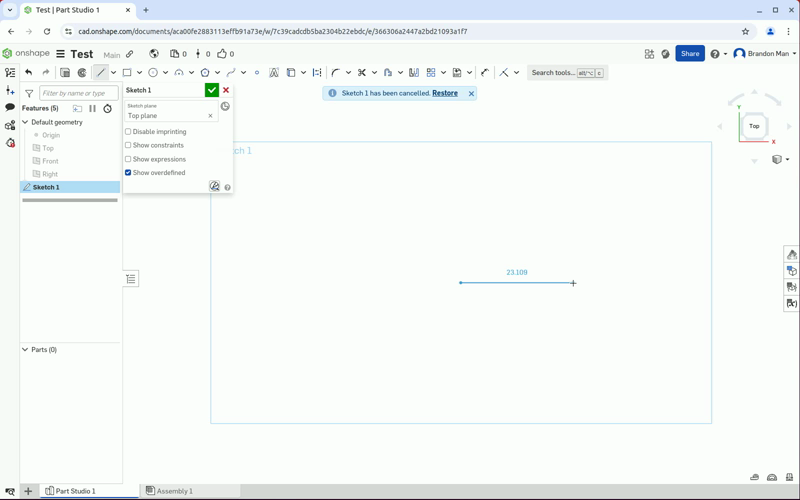
key_up(shift)
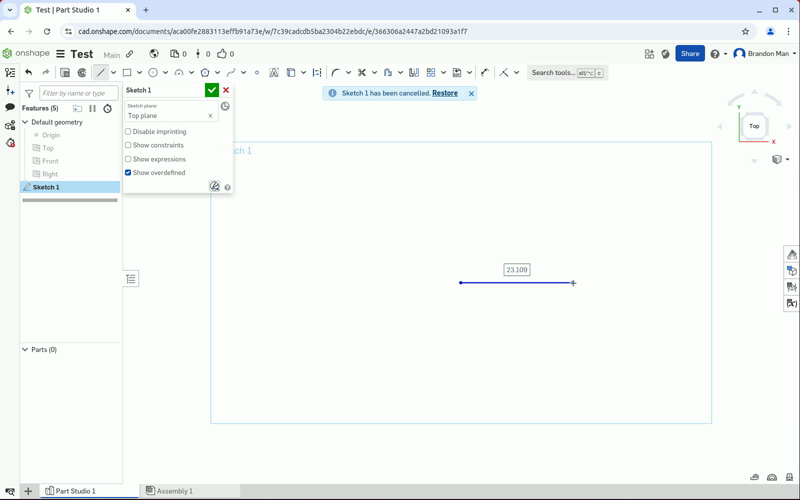
key_down(shift)
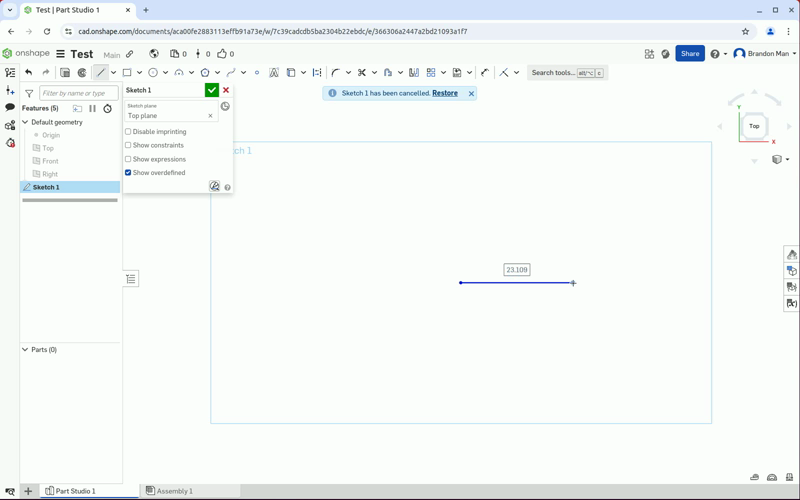
mouse_move(573, 170)
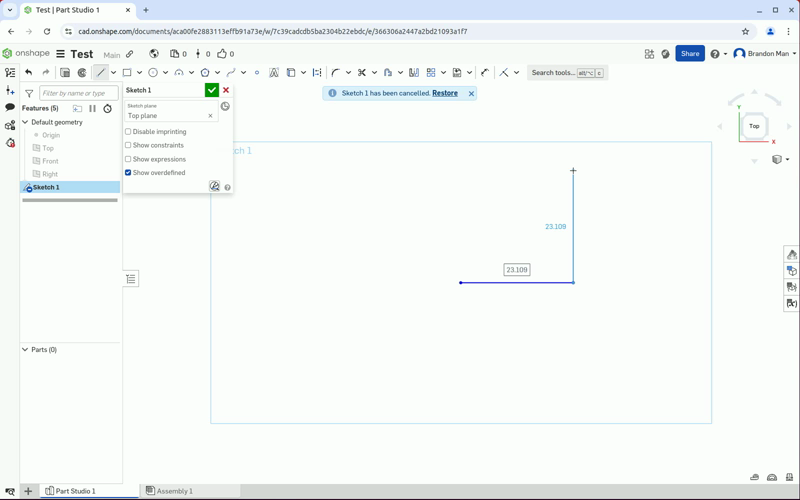
click(573, 170)
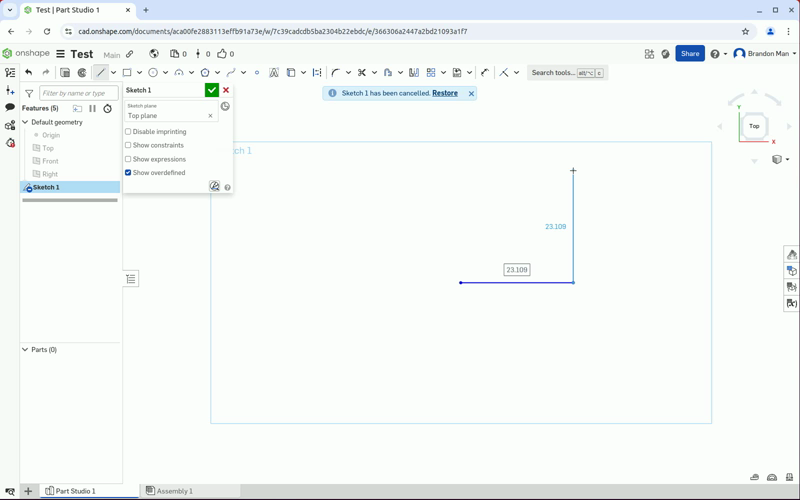
key_up(shift)
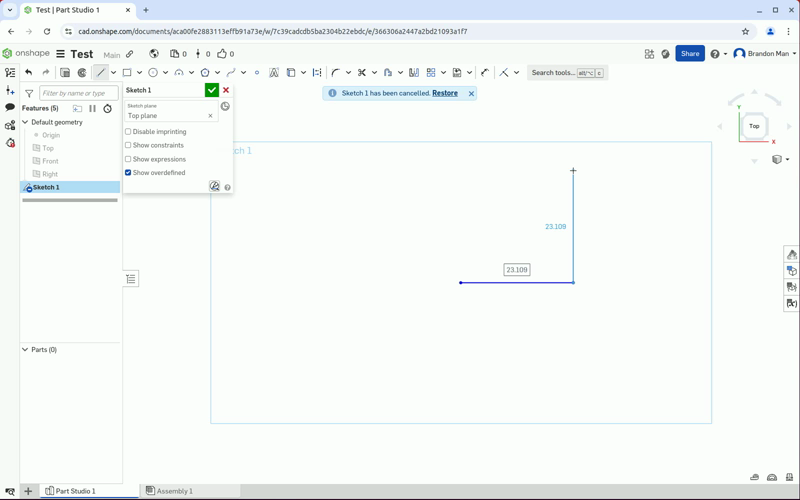
key_down(shift)
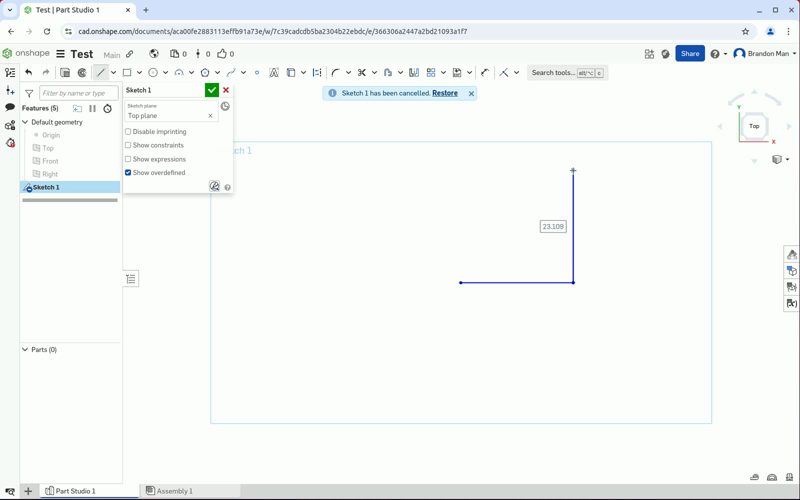
mouse_move(460, 170)
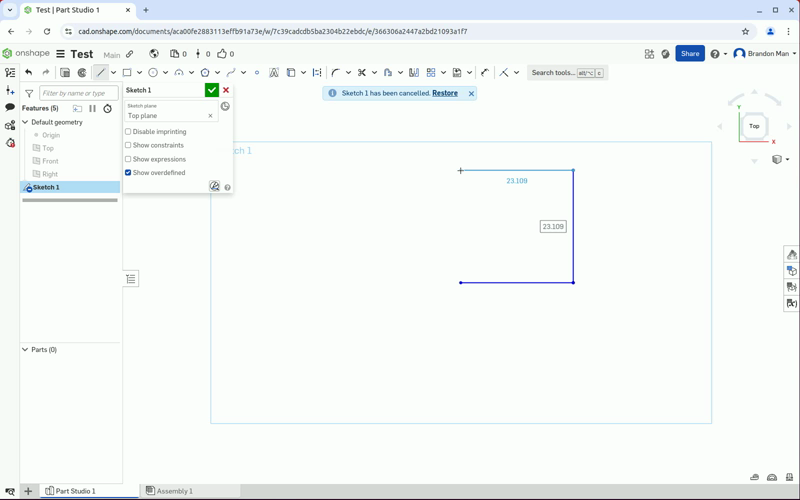
click(460, 170)
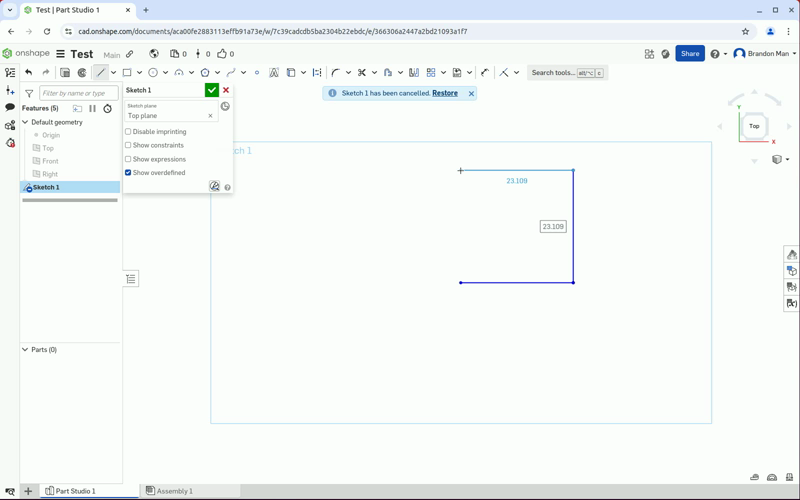
key_up(shift)
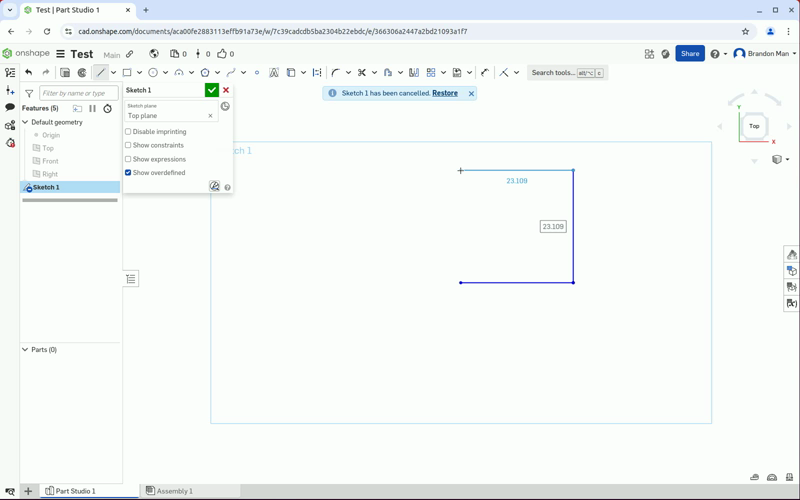
key_down(shift)
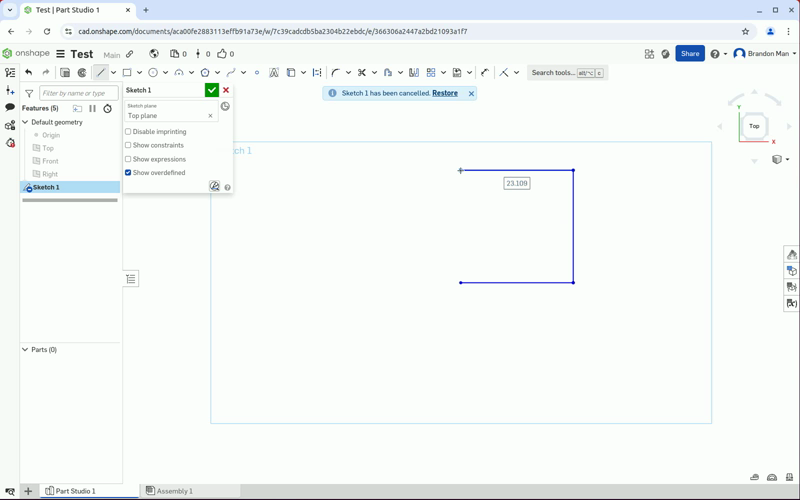
mouse_move(460, 282)
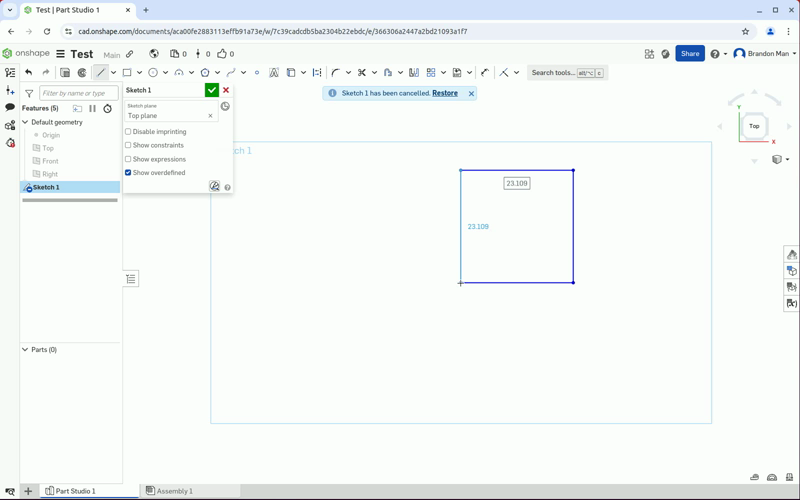
key_up(shift)
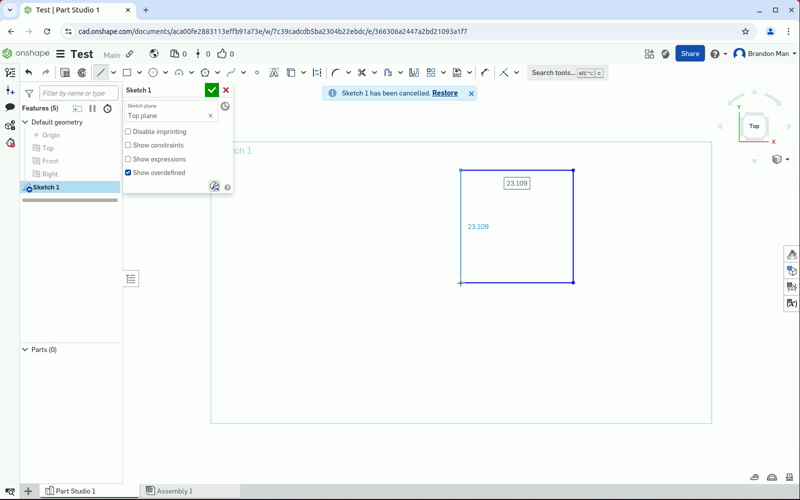
click(460, 282)
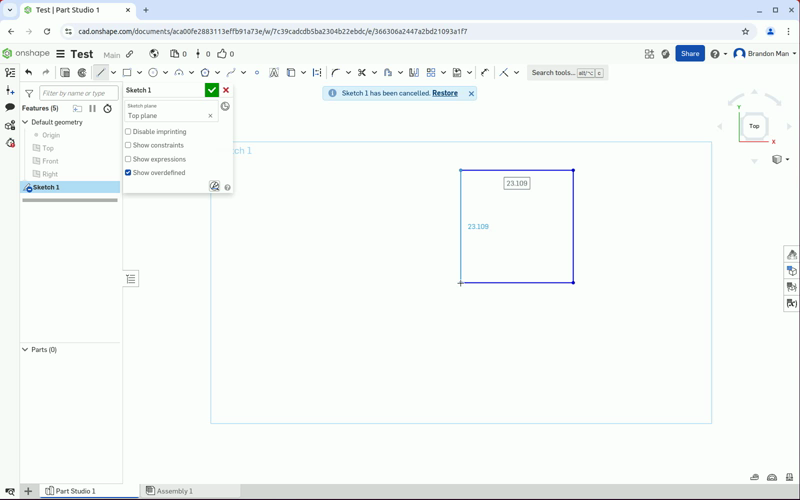
key(esc)
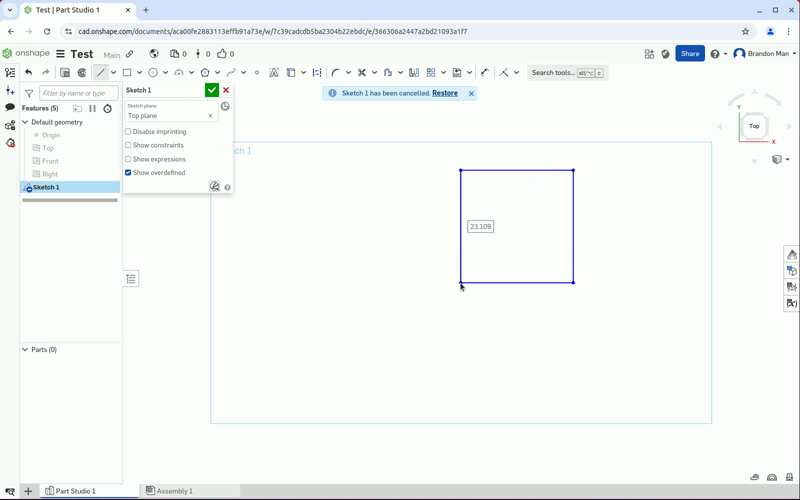
key(c)
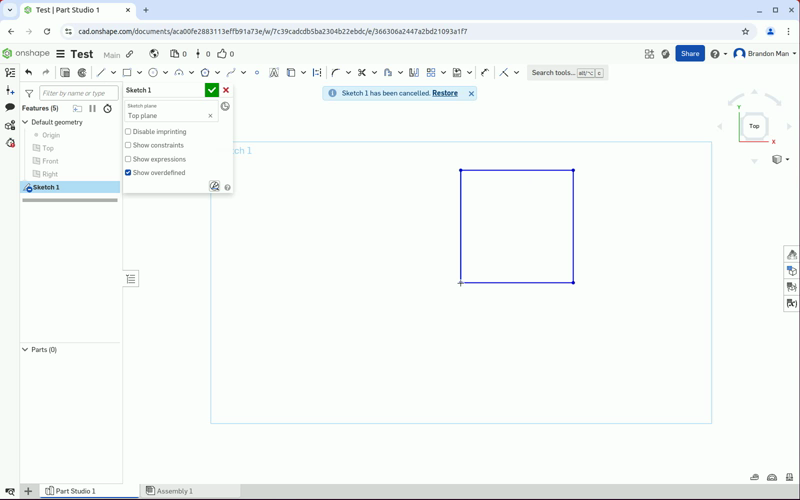
key_down(shift)
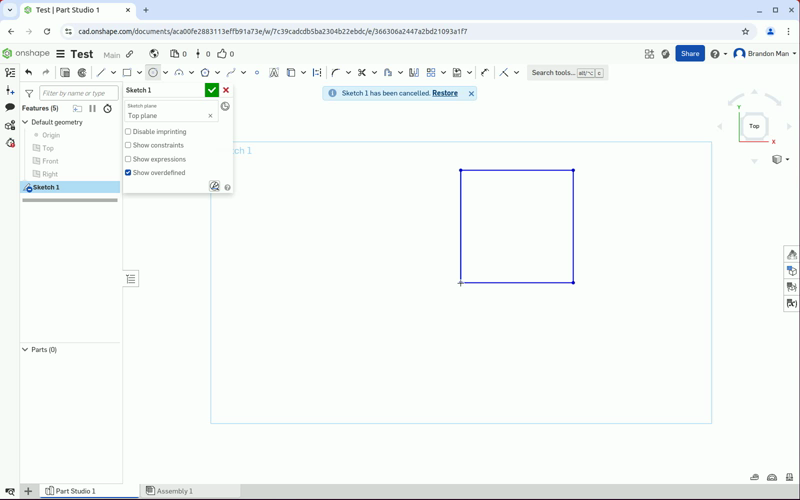
mouse_move(517, 213)
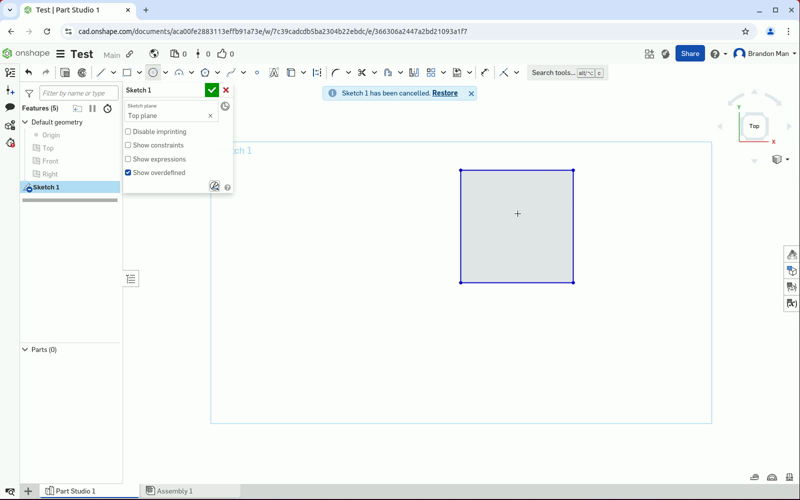
click(517, 213)
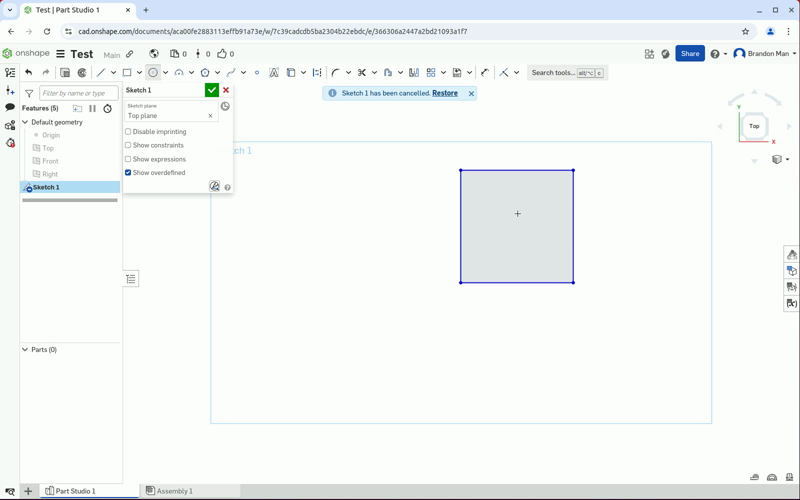
key_up(shift)
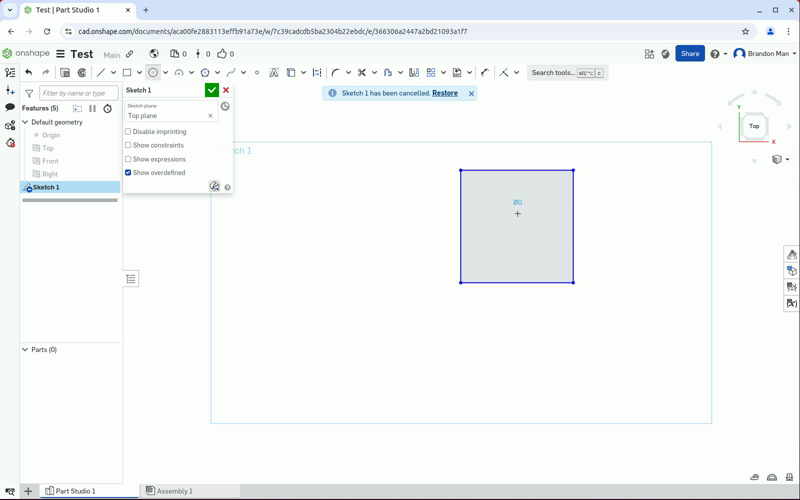
mouse_move(546, 213)
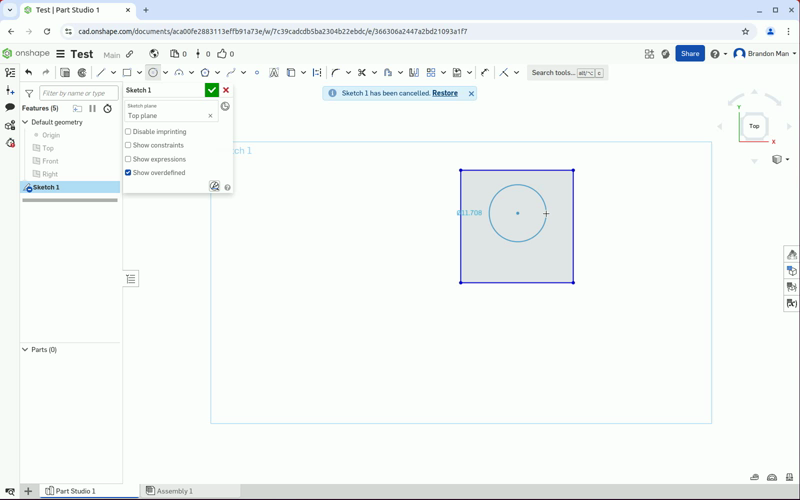
click(546, 213)
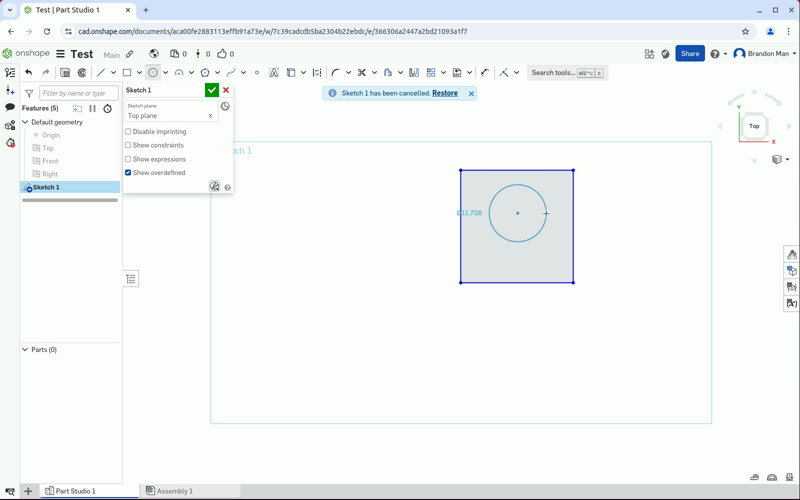
key(esc)
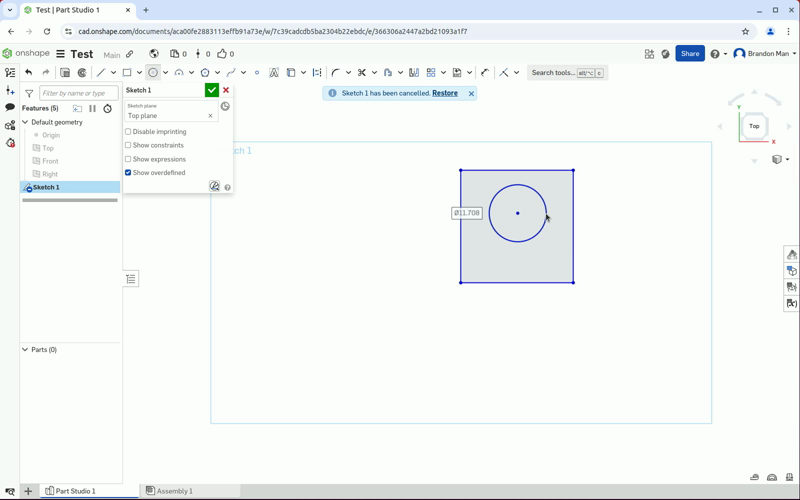
key(l)
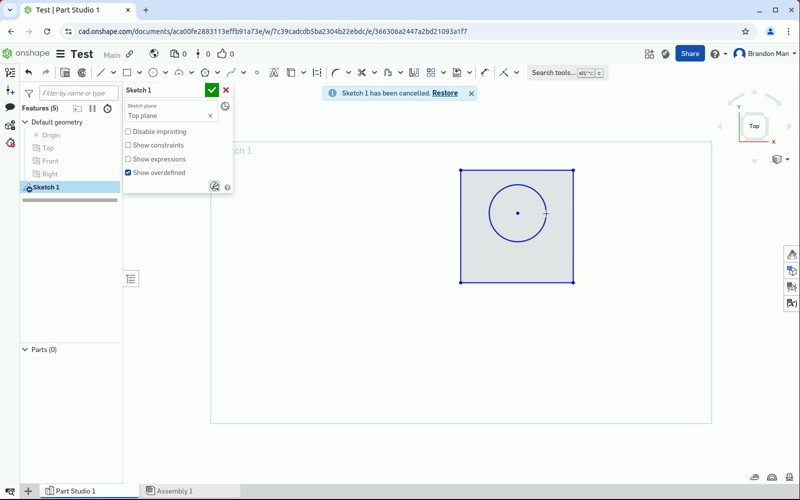
key_down(shift)
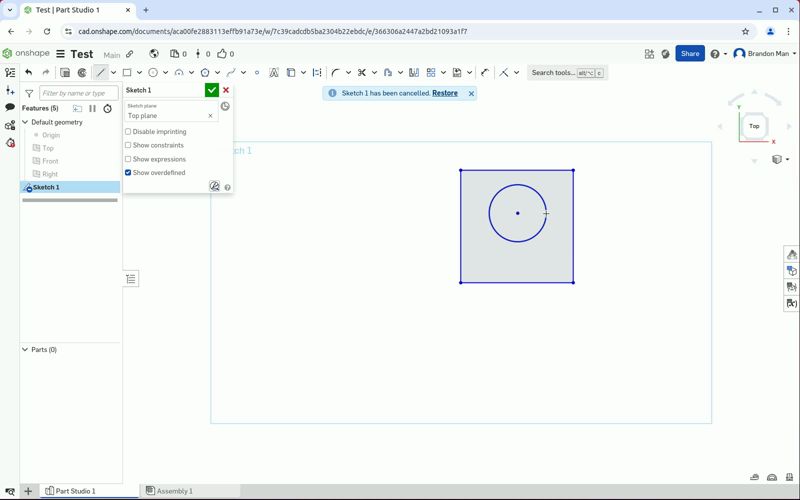
mouse_move(489, 268)
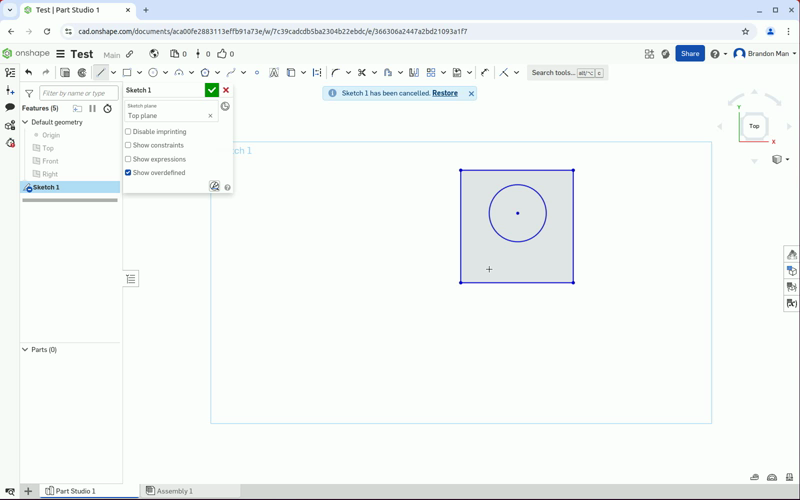
click(489, 268)
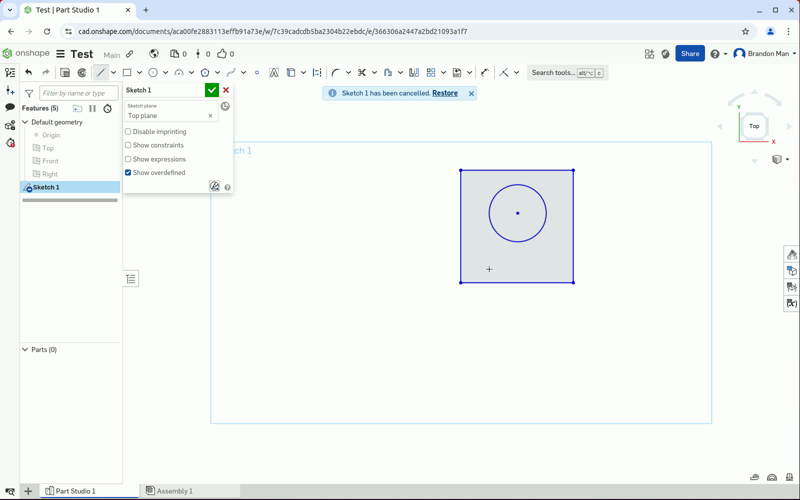
key_up(shift)
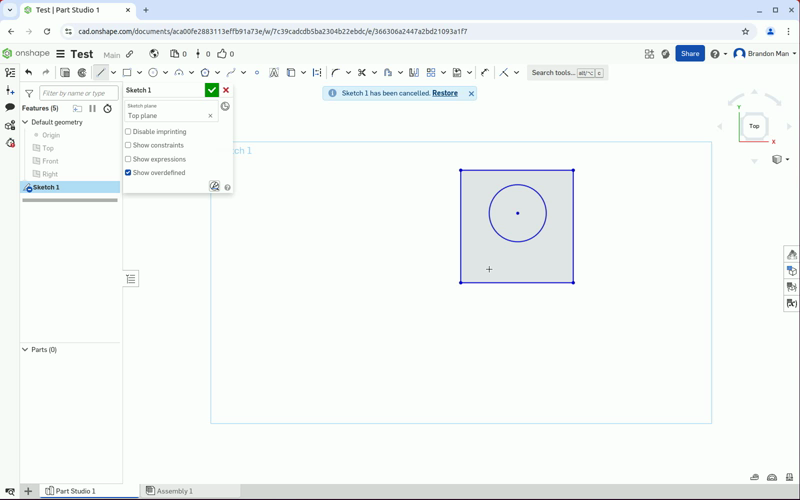
key_down(shift)
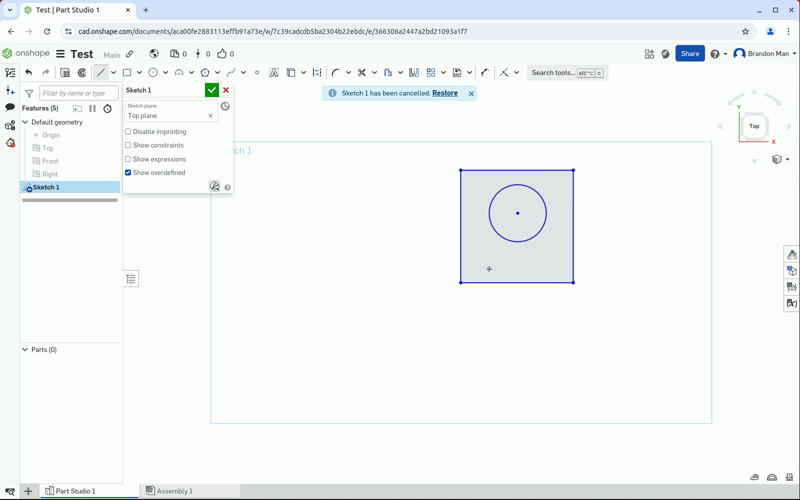
mouse_move(519, 268)
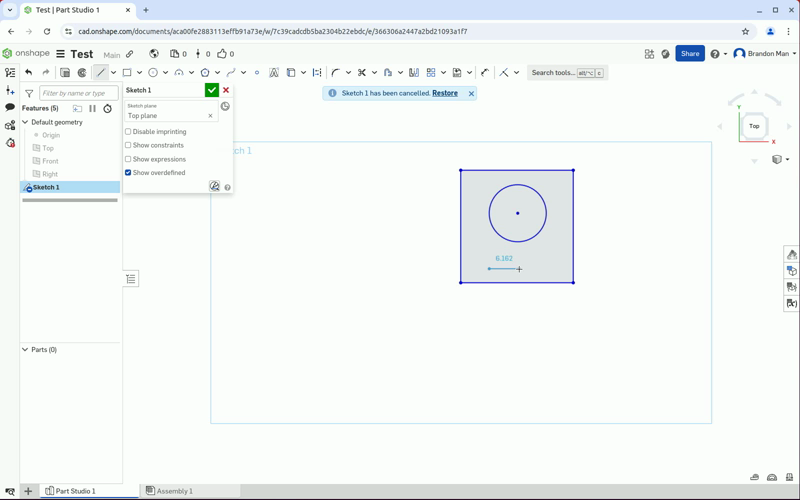
mouse_move(544, 268)
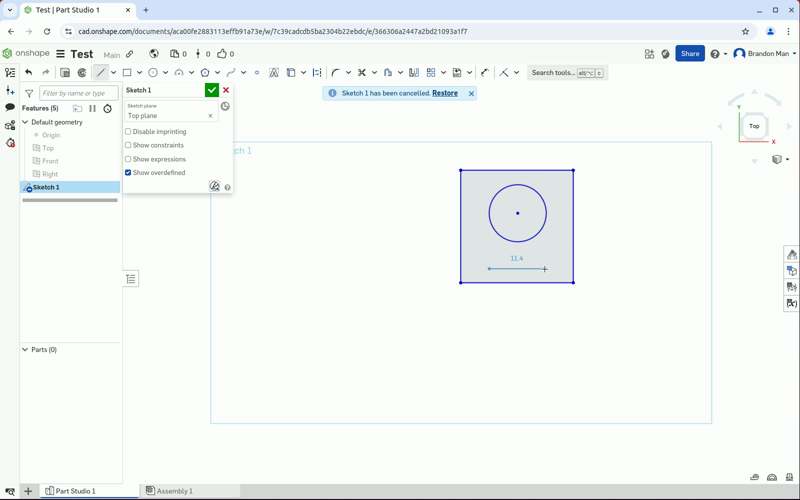
click(544, 268)
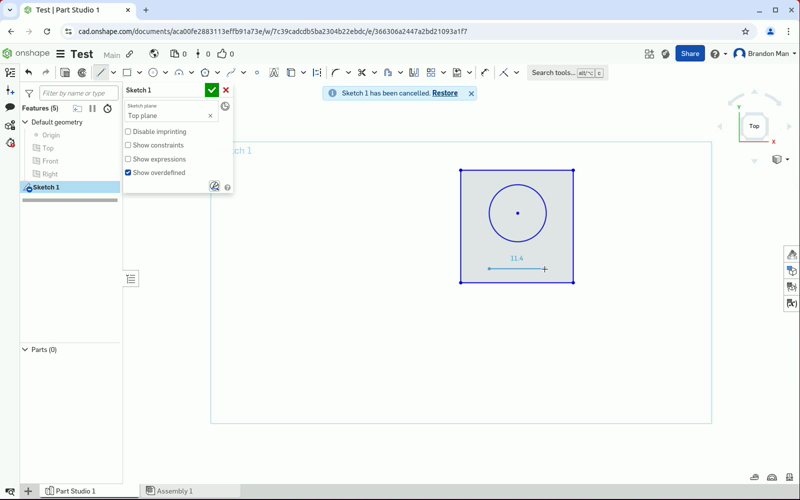
key_up(shift)
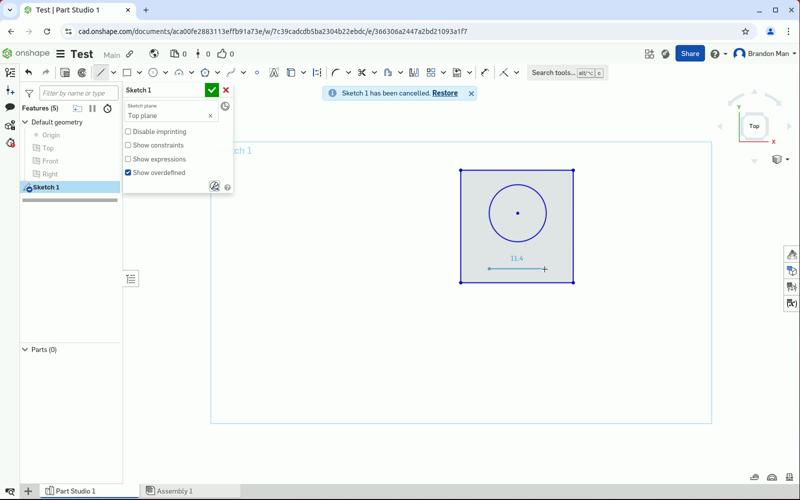
key_down(shift)
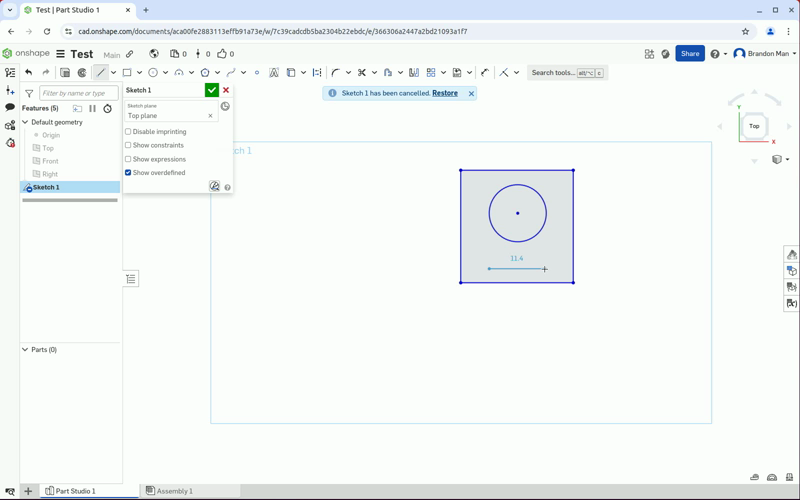
mouse_move(574, 268)
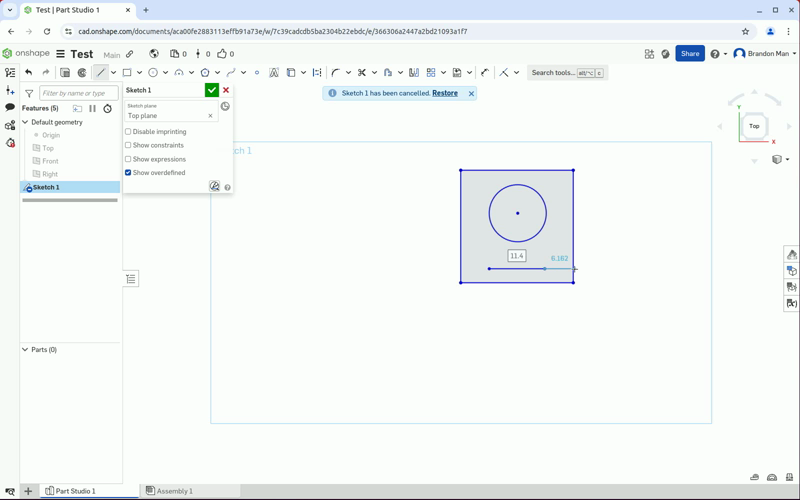
mouse_move(544, 250)
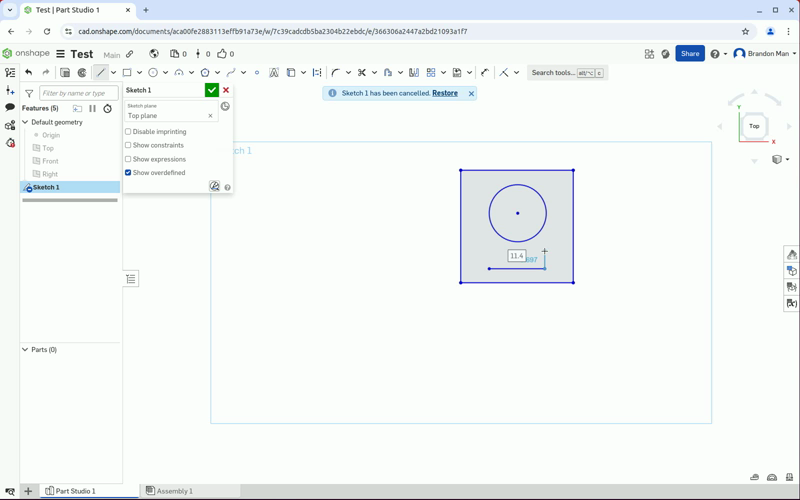
click(544, 250)
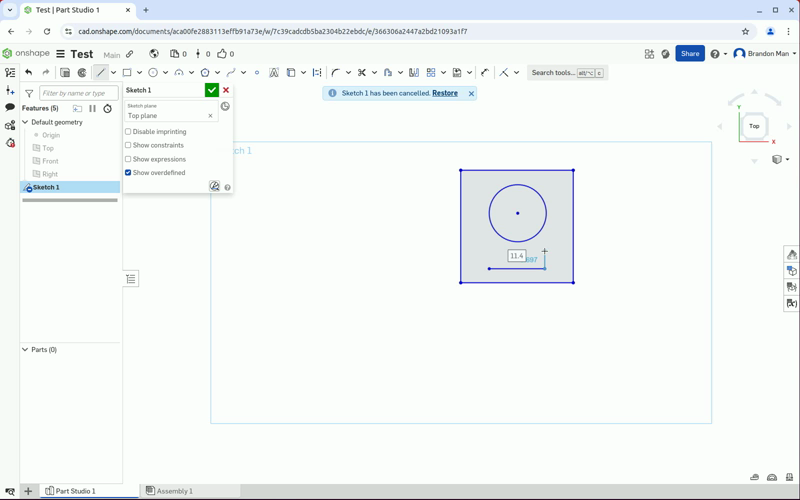
key_up(shift)
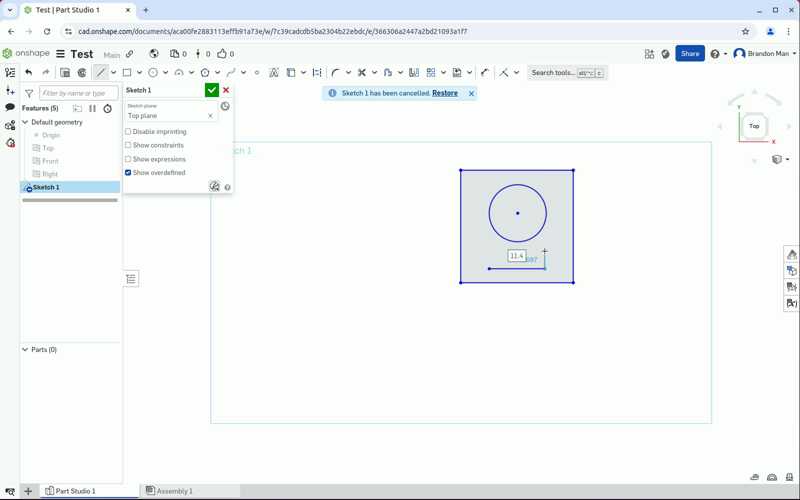
key_down(shift)
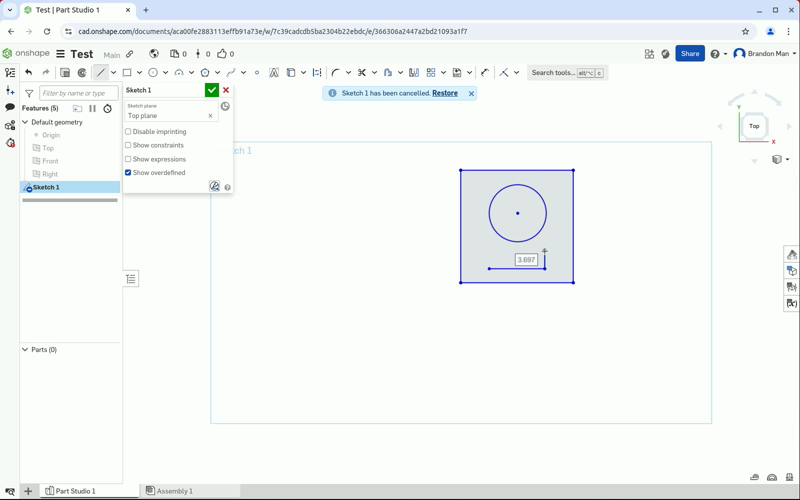
mouse_move(574, 250)
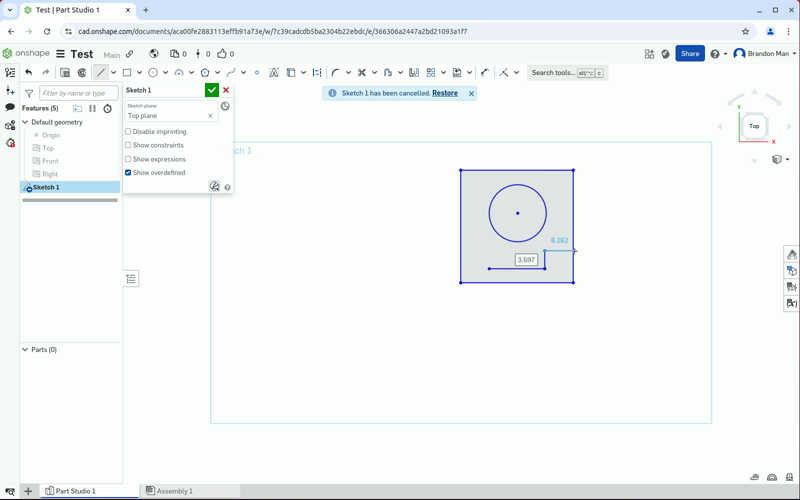
mouse_move(489, 250)
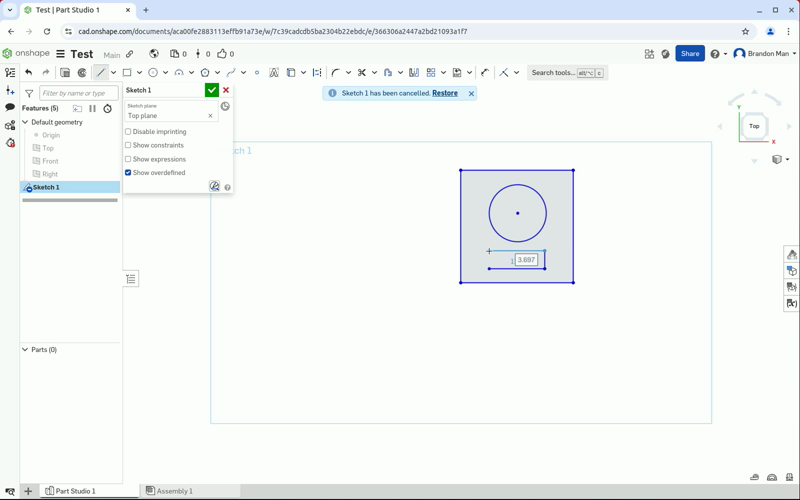
click(489, 250)
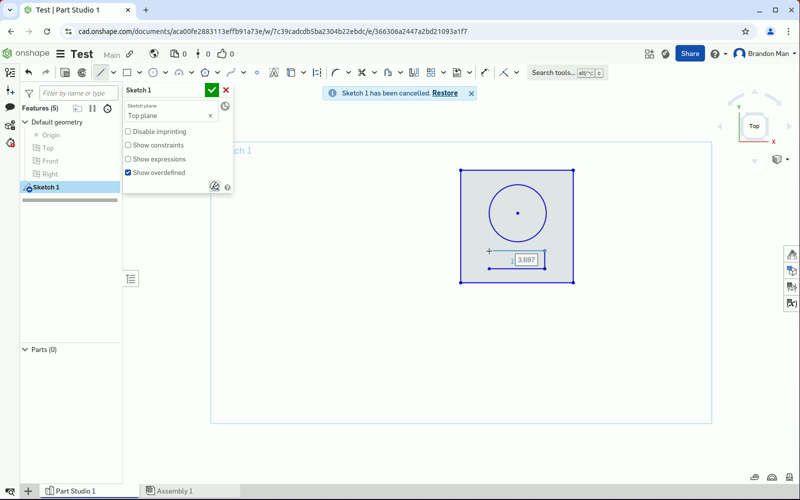
key_up(shift)
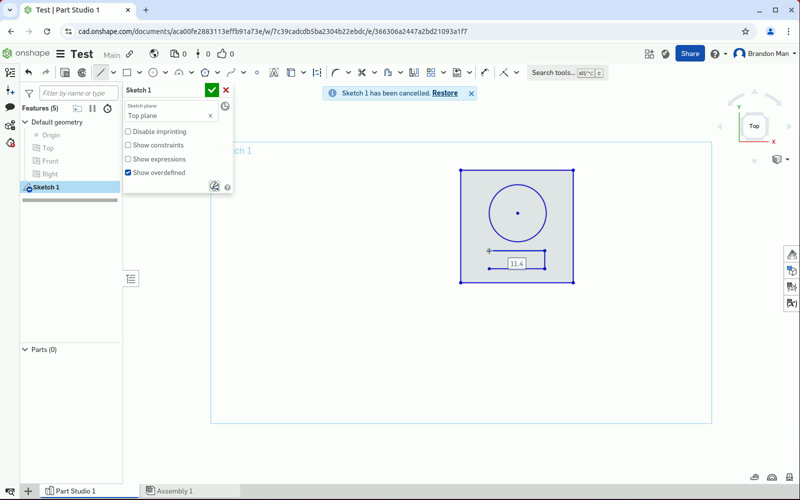
mouse_move(519, 250)
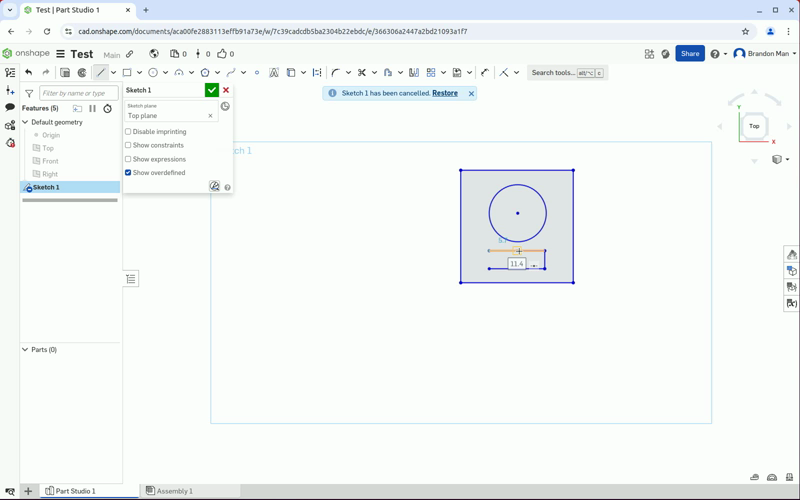
key_down(shift)
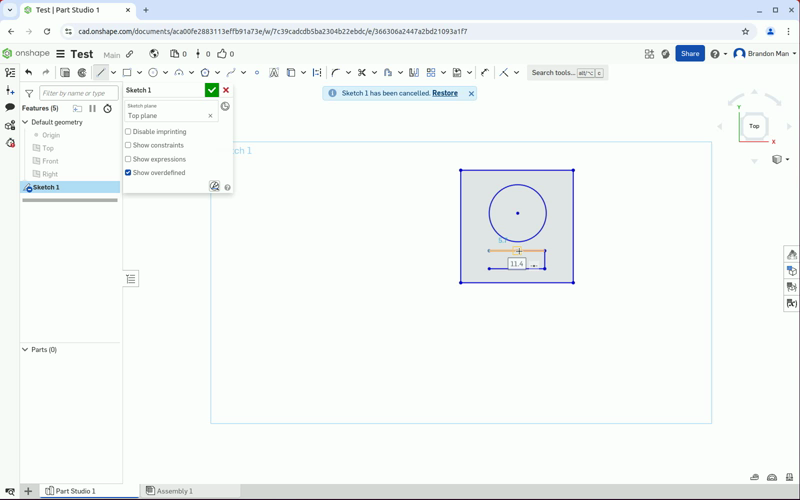
mouse_move(489, 268)
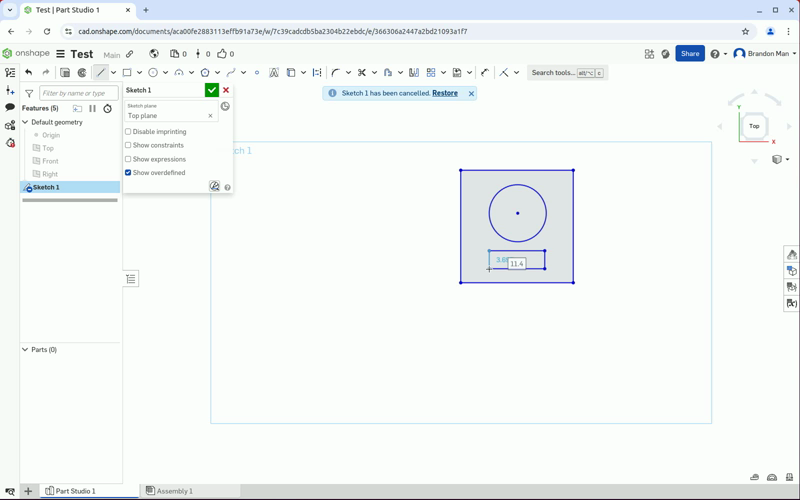
key_up(shift)
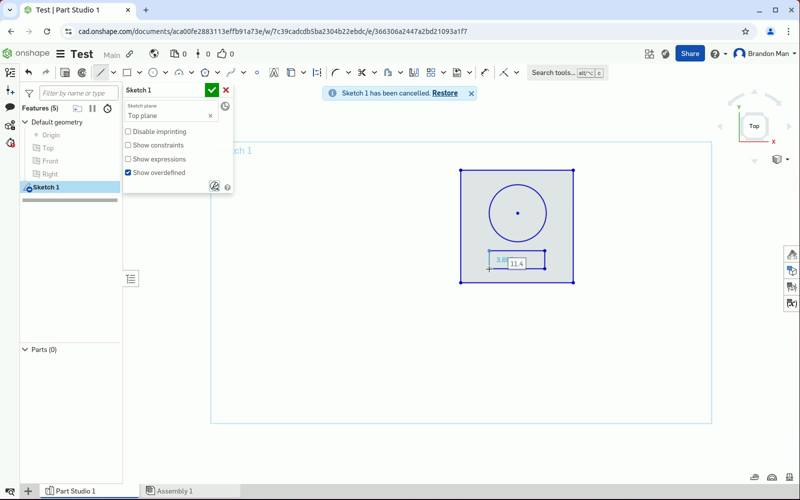
click(489, 268)
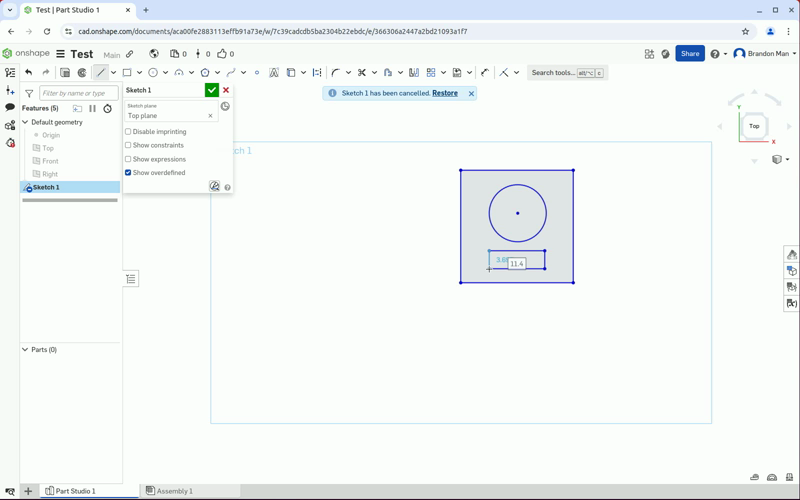
key(esc)
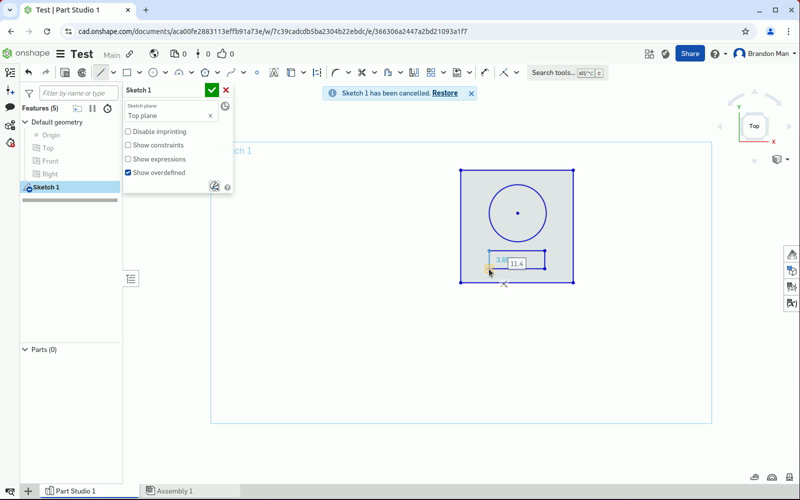
mouse_move(487, 244)
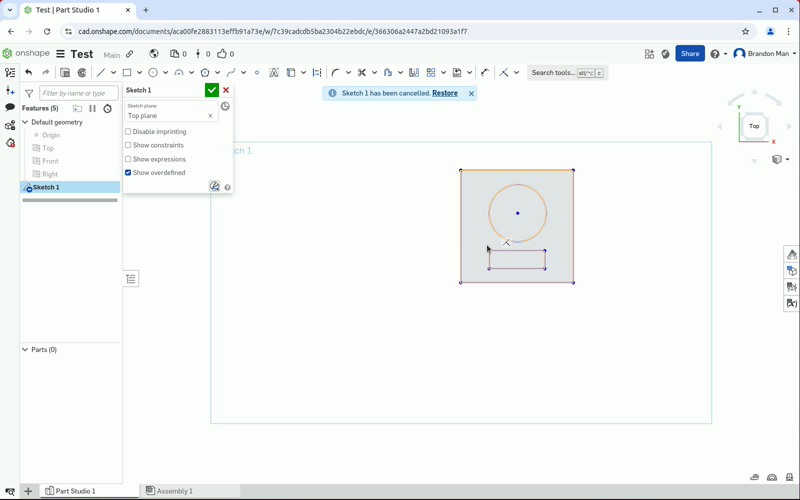
click(487, 244)
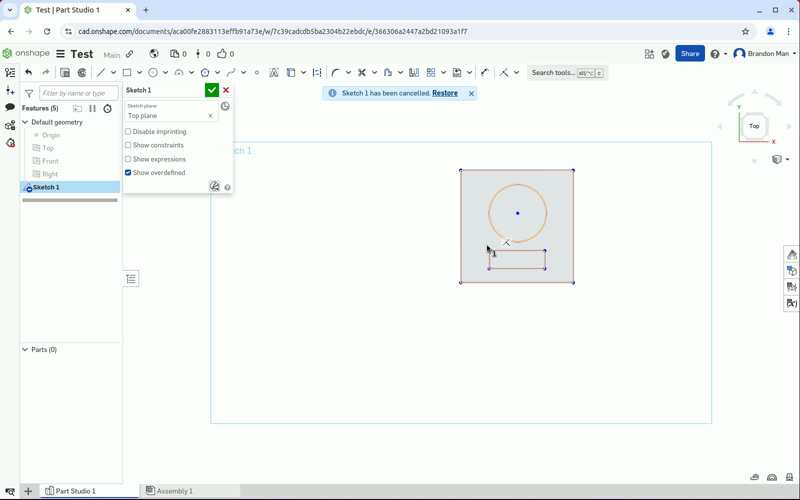
mouse_move(73, 352)
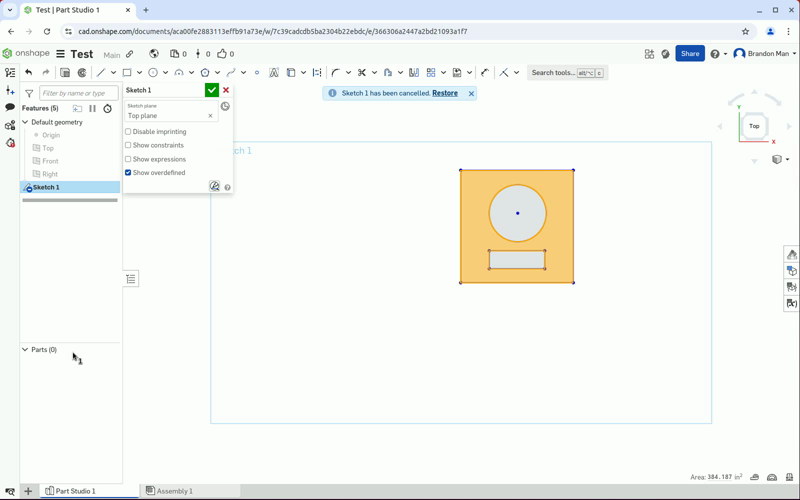
key(shift+y)
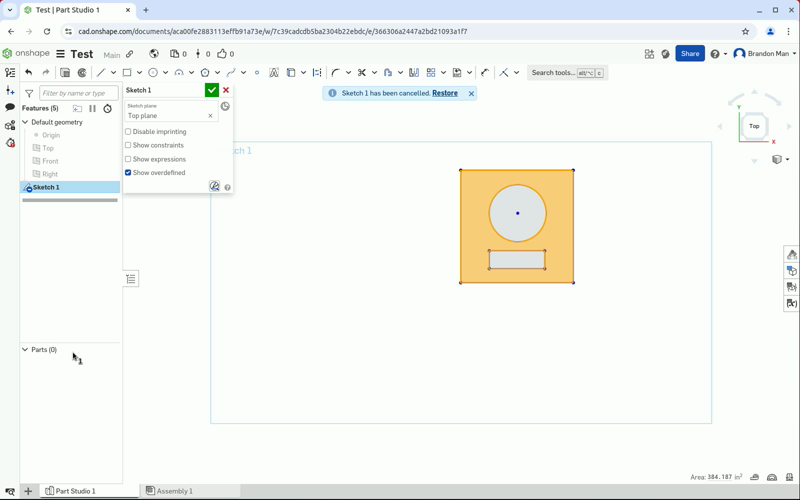
key(shift+e)
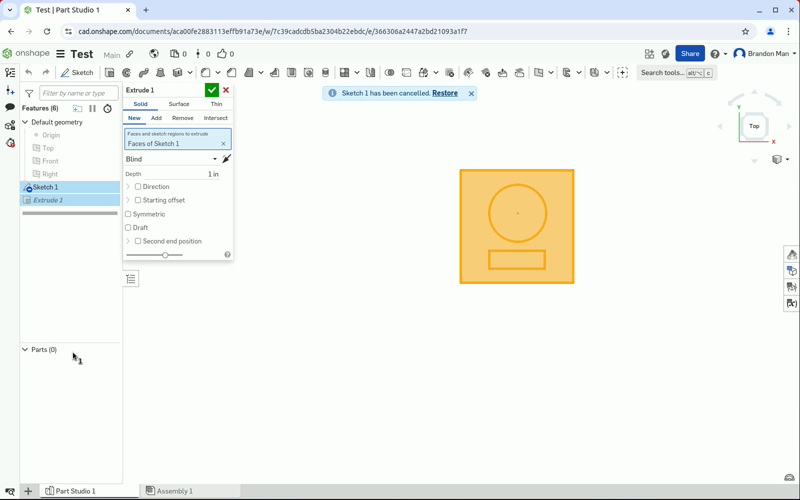
mouse_move(143, 106)
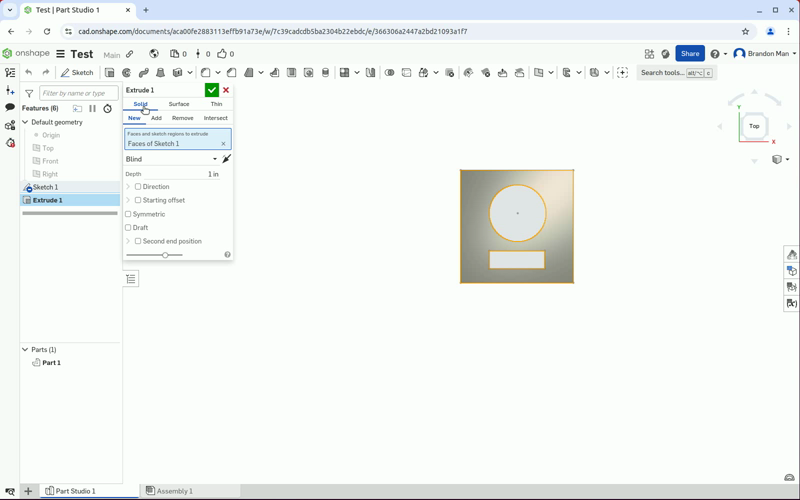
click(143, 106)
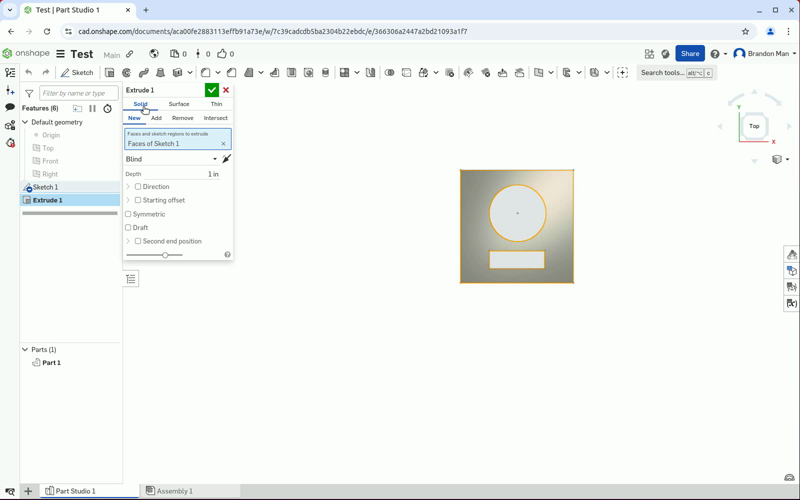
mouse_move(137, 120)
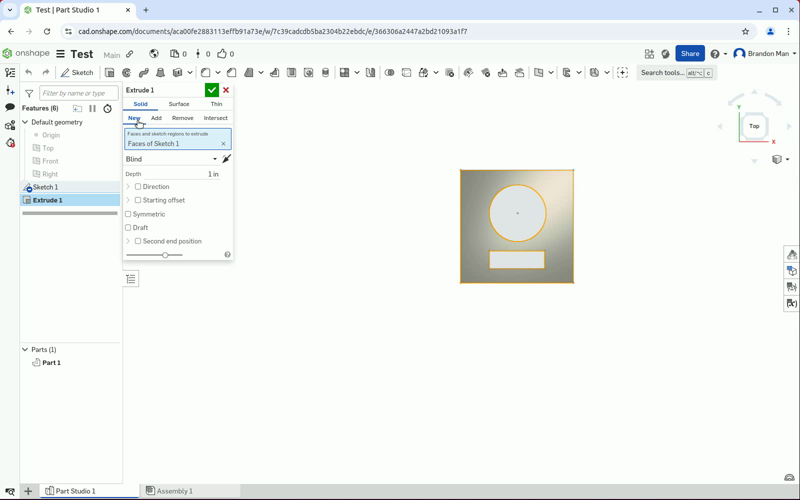
click(137, 120)
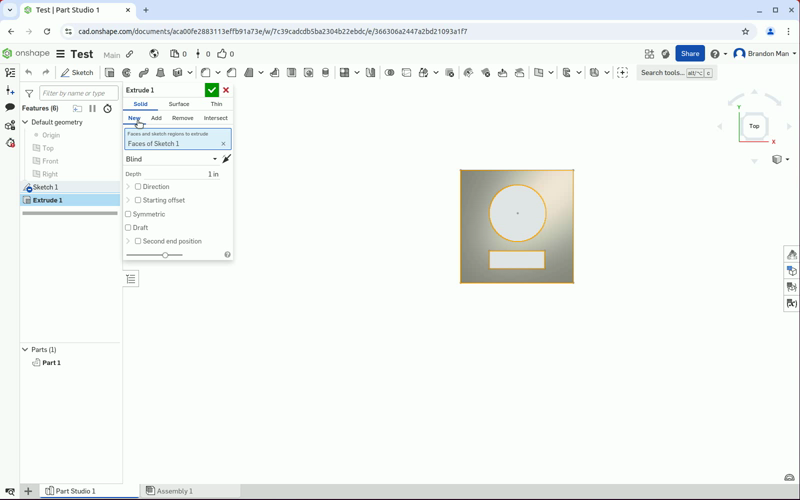
key(tab, 4)
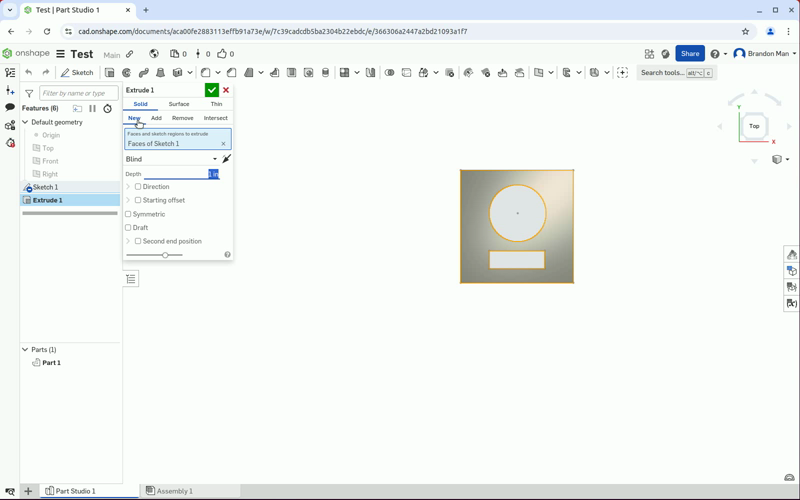
text(2.648)
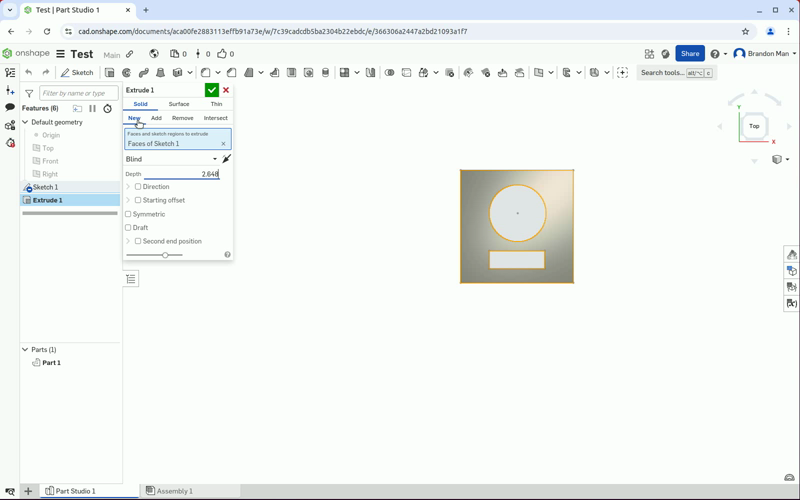
key(enter)
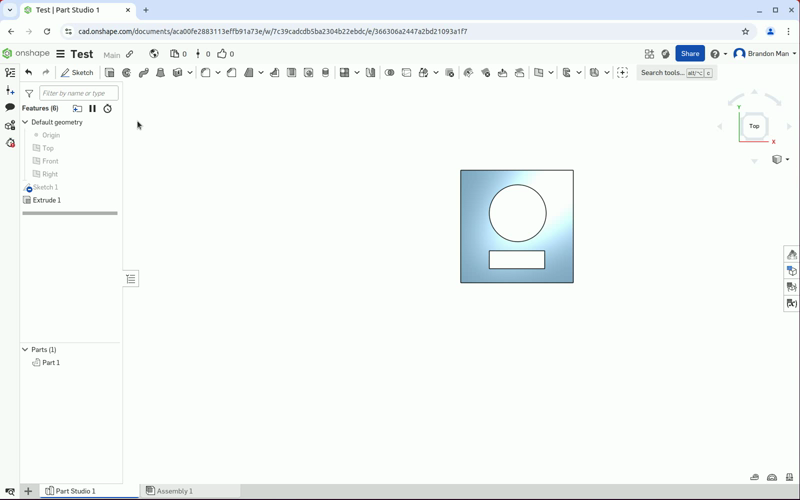
key(shift+h)
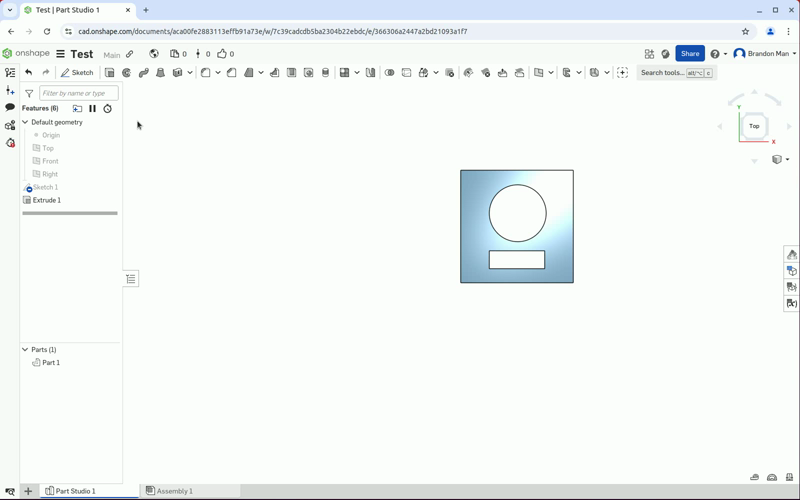
key(shift+h)
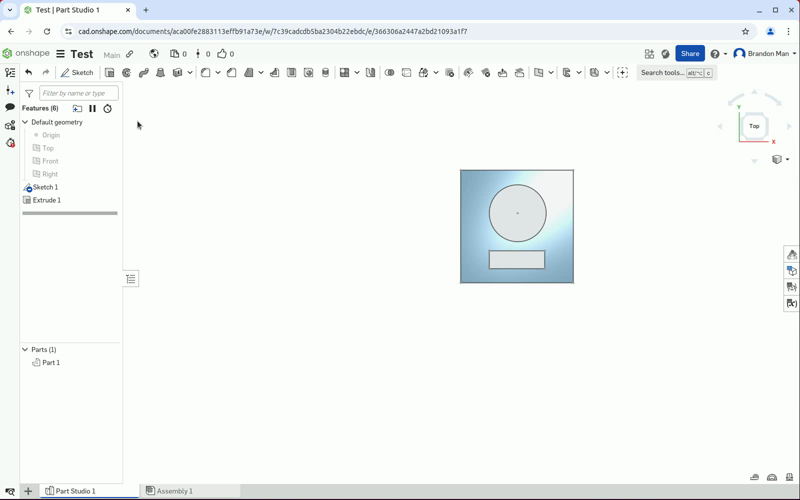
mouse_move(73, 189)
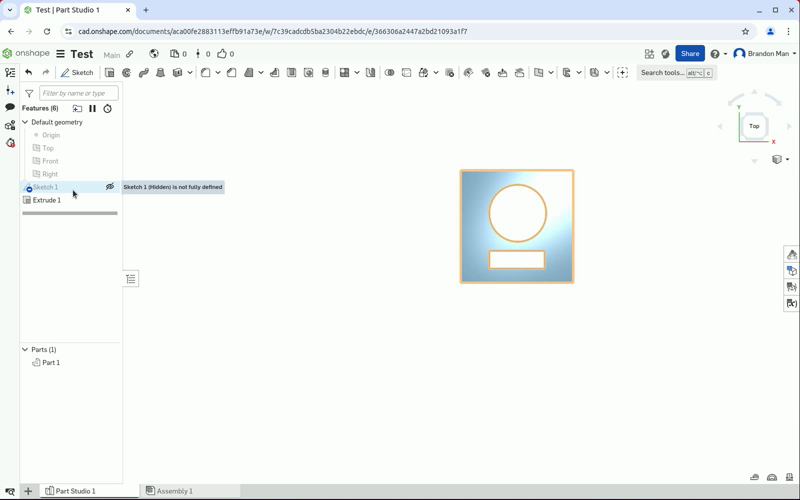
click(73, 189)
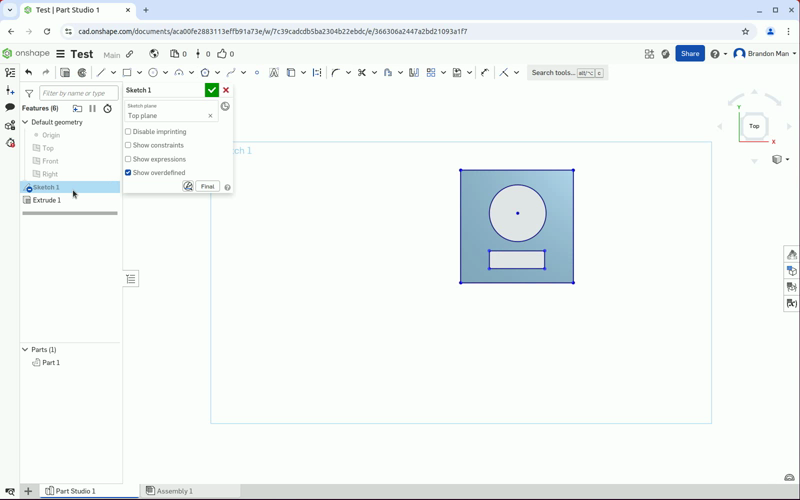
mouse_move(229, 92)
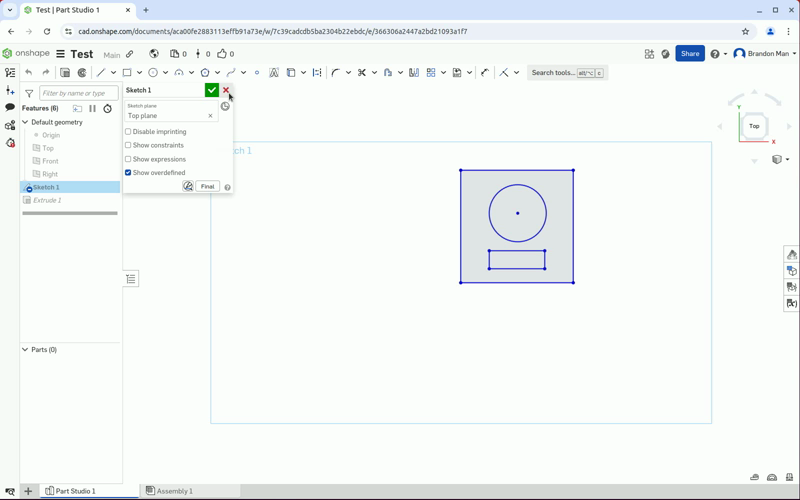
click(229, 92)
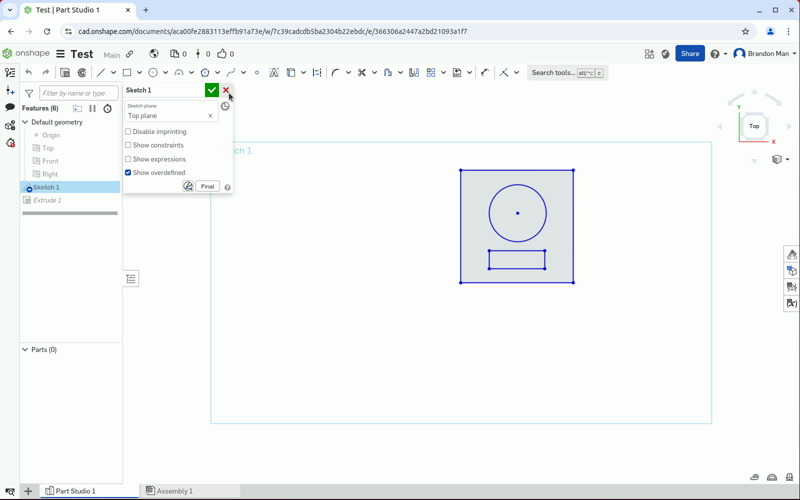
key(shift+s)
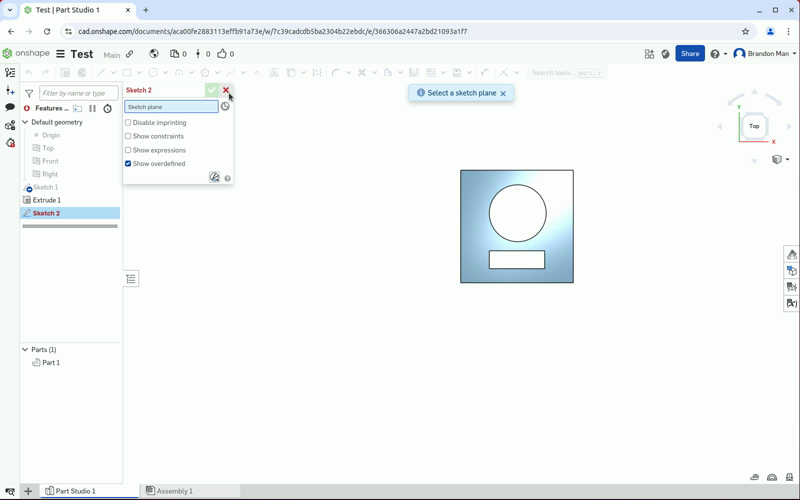
mouse_move(73, 150)
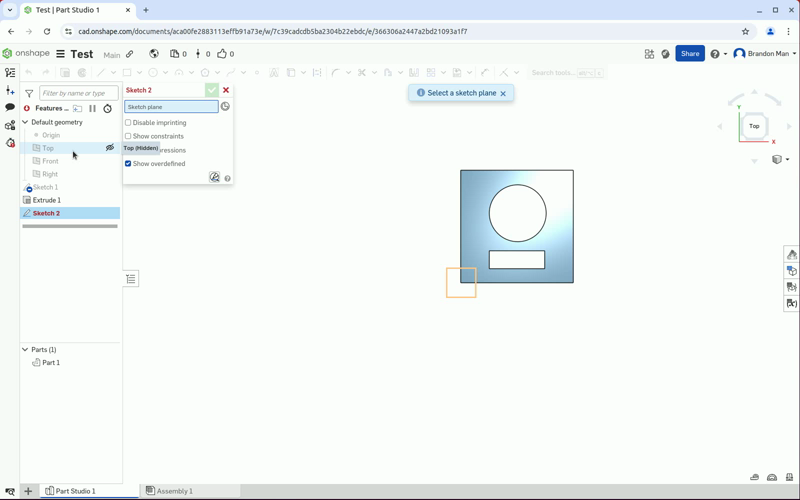
click(73, 150)
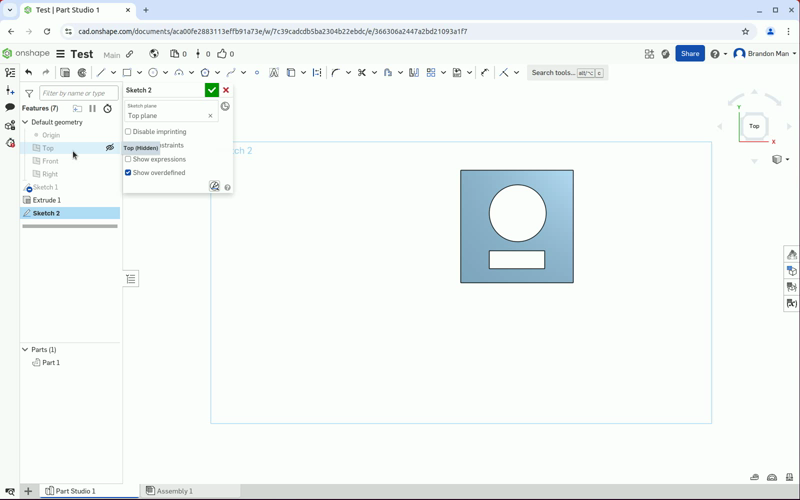
mouse_move(73, 352)
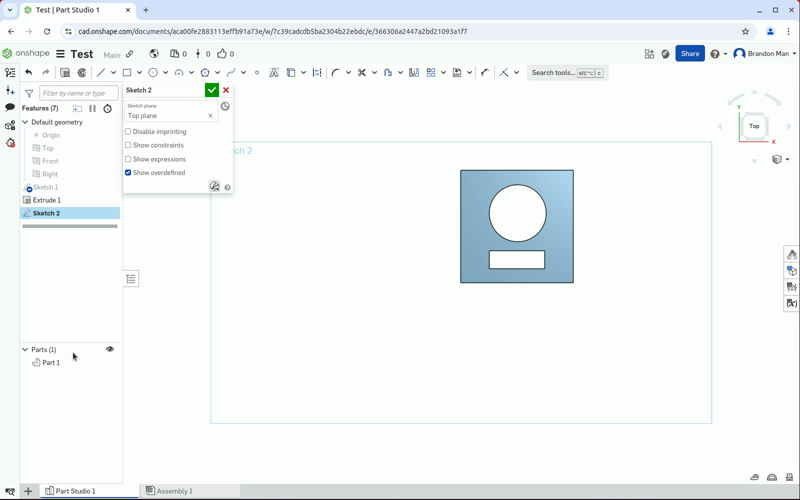
key(y)
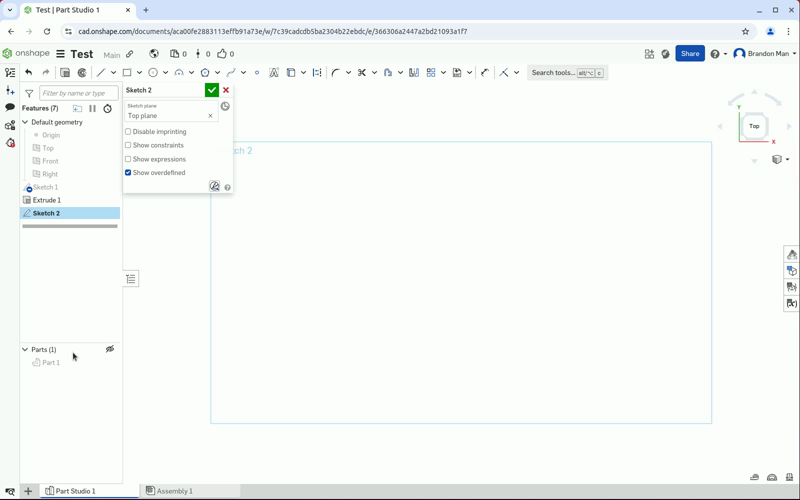
key(c)
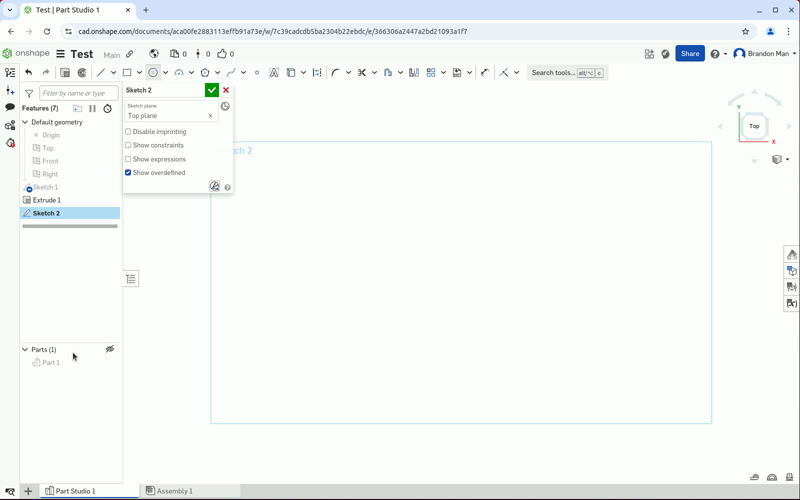
key_down(shift)
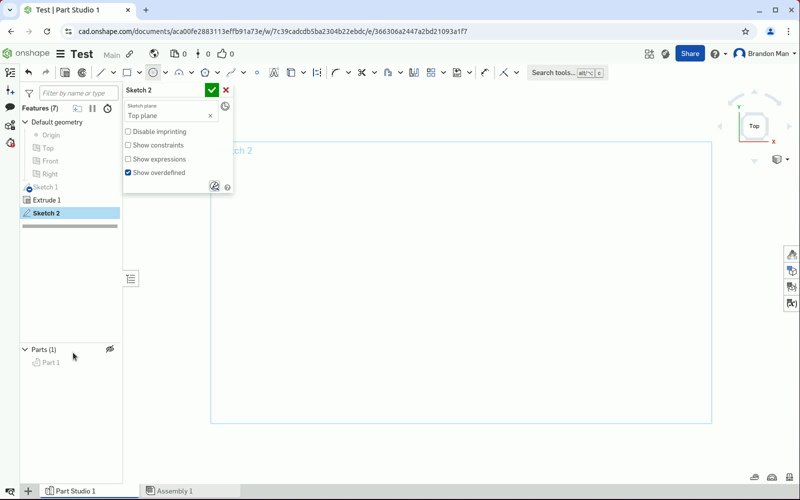
mouse_move(517, 212)
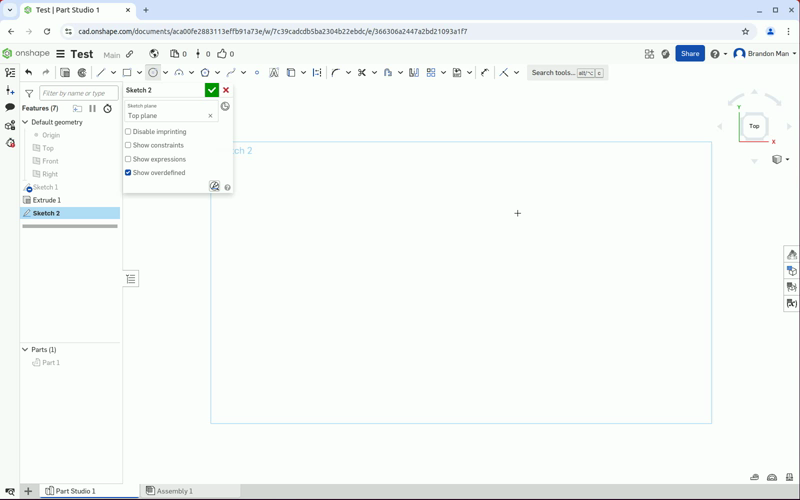
click(517, 212)
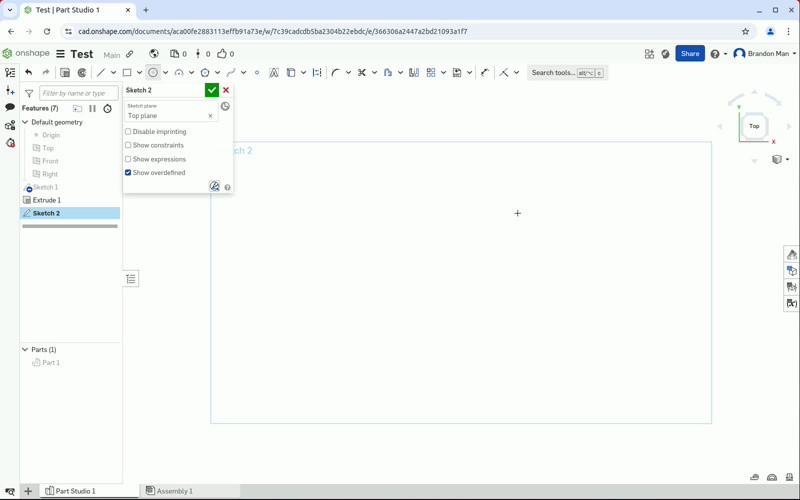
key_up(shift)
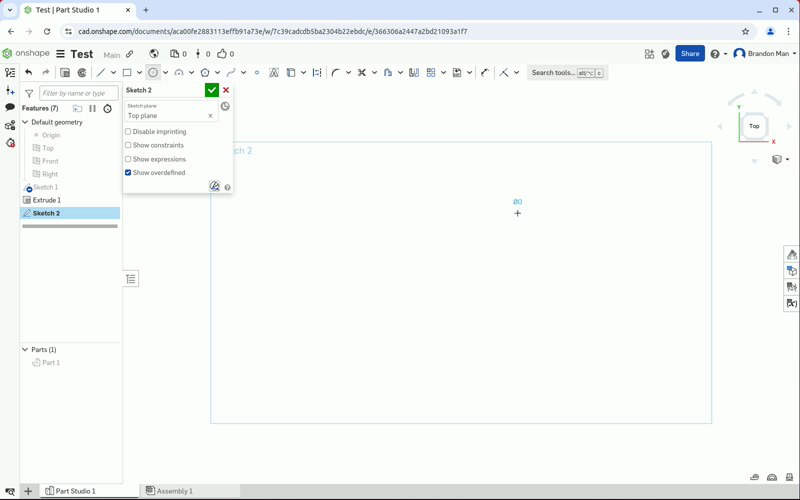
mouse_move(546, 212)
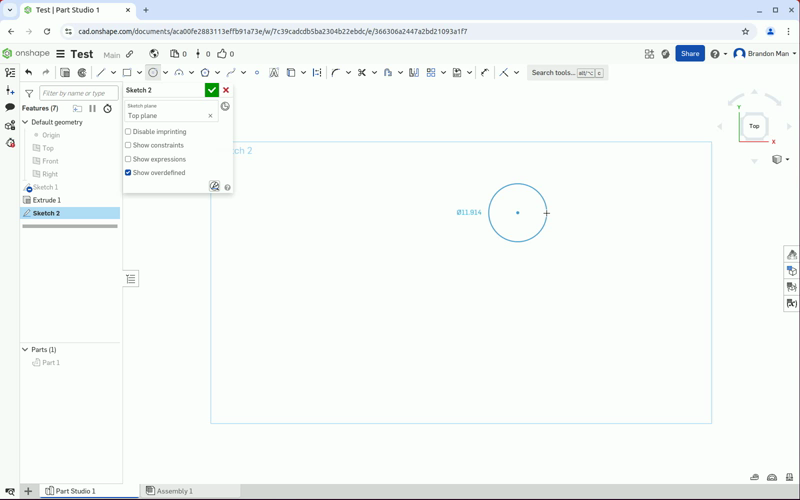
click(546, 212)
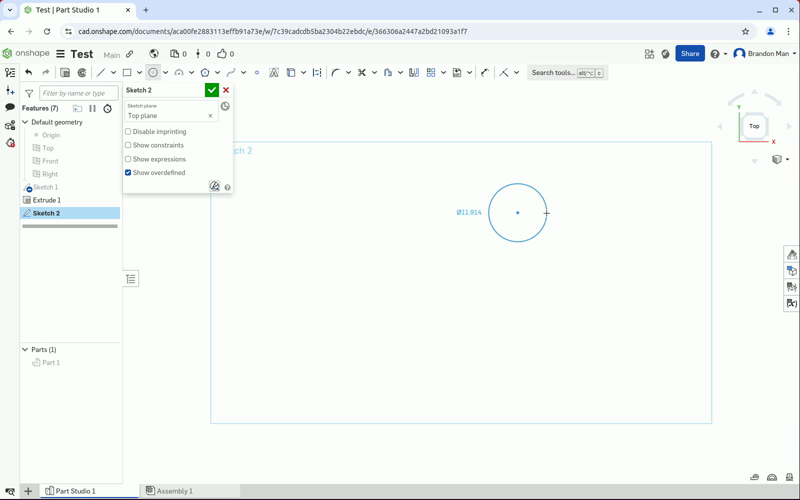
key(esc)
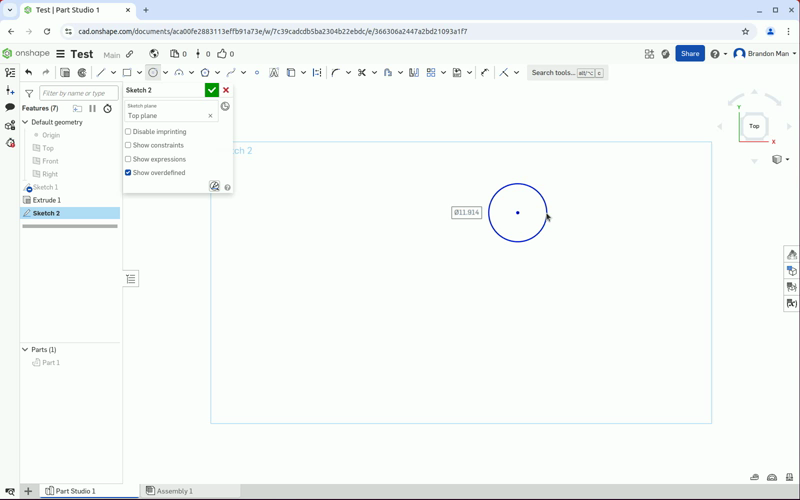
key(c)
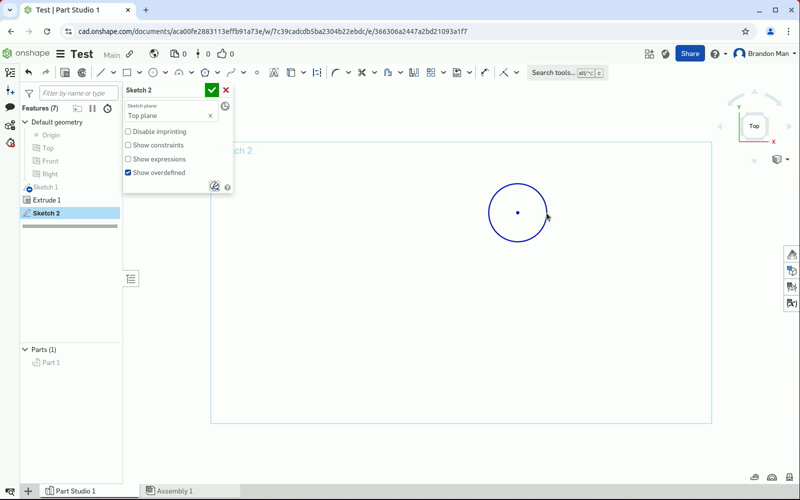
key_down(shift)
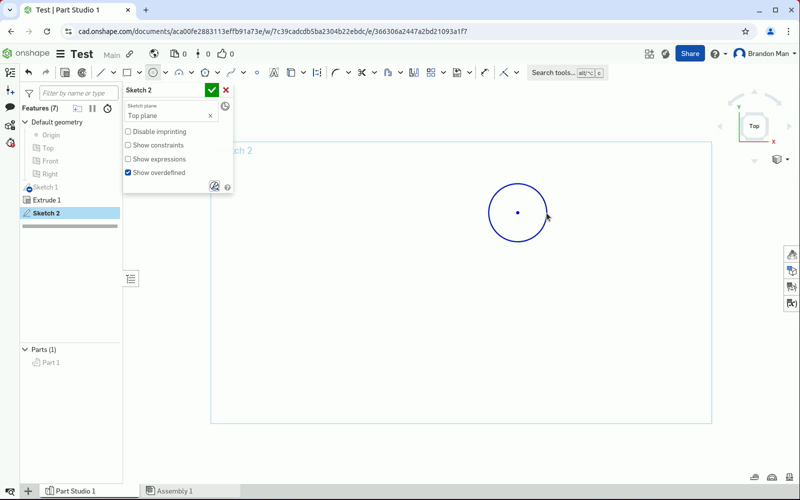
mouse_move(517, 212)
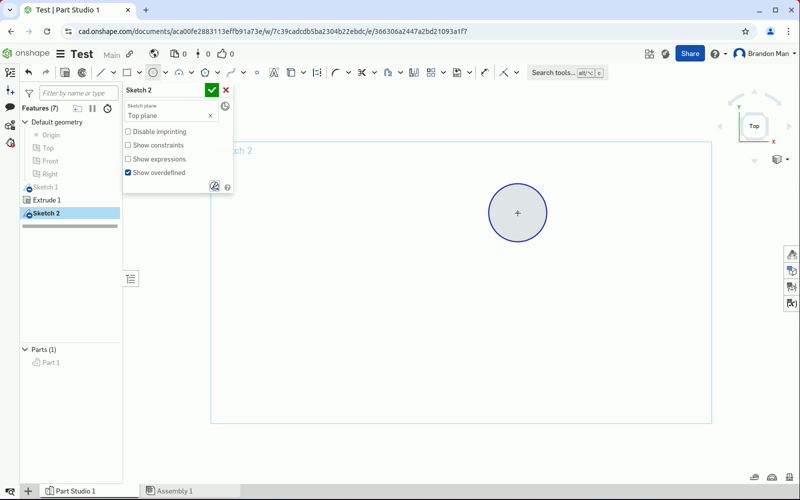
click(517, 212)
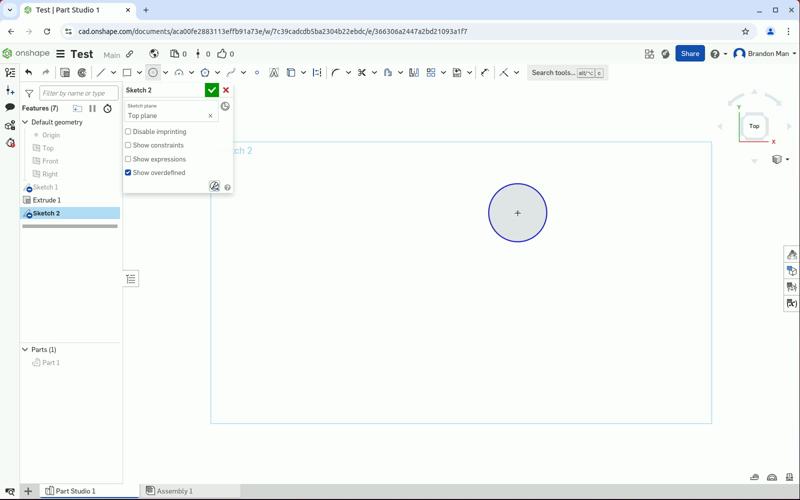
key_up(shift)
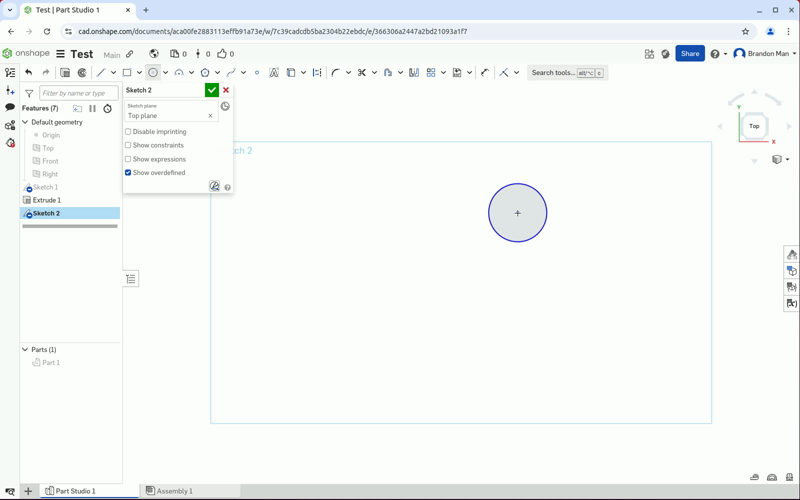
mouse_move(535, 212)
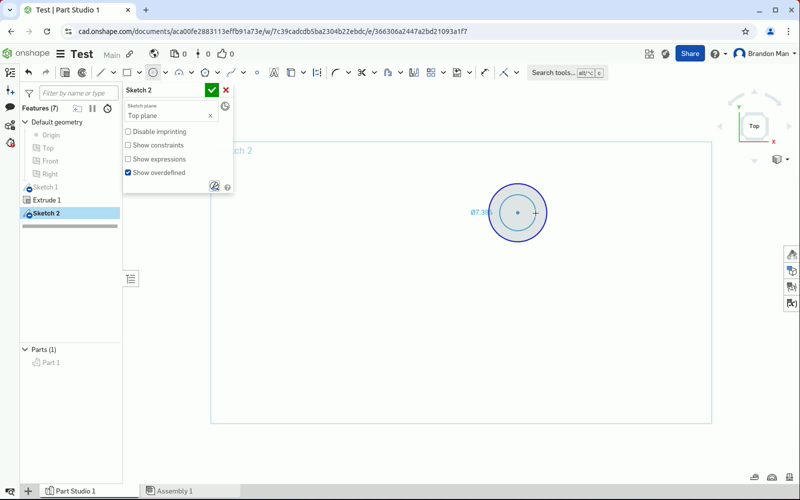
click(535, 212)
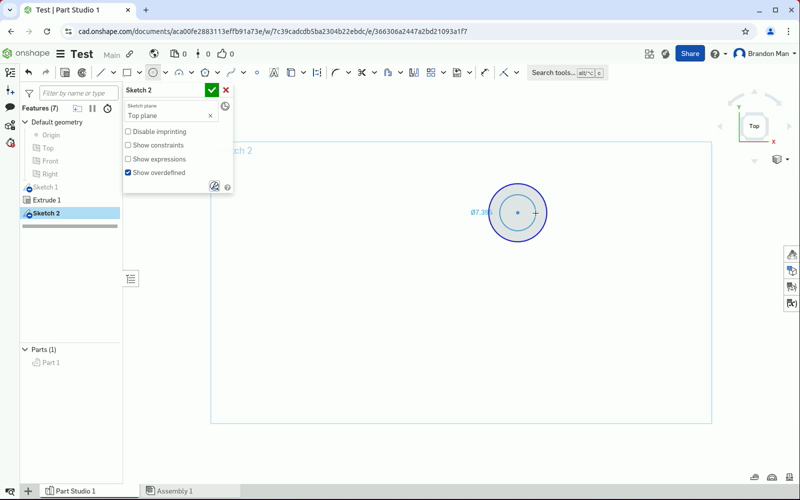
key(esc)
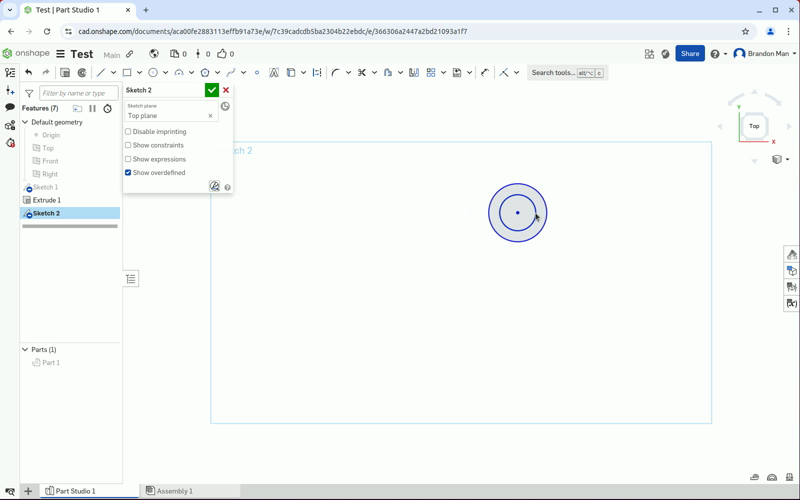
mouse_move(490, 211)
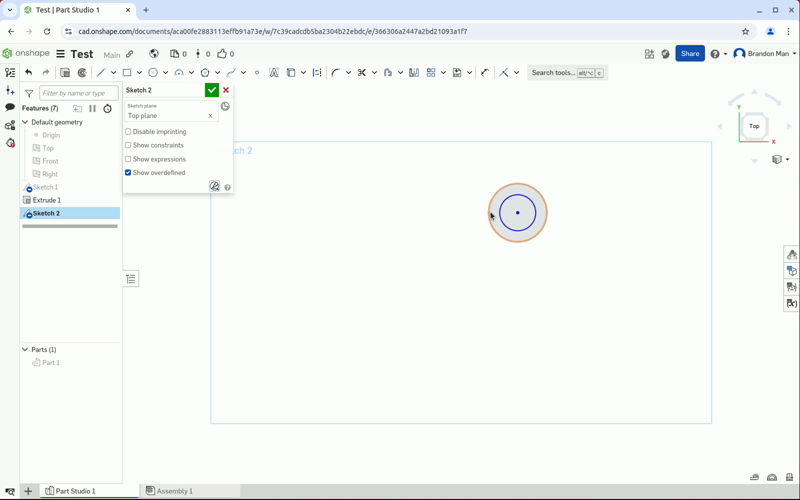
scroll(6)
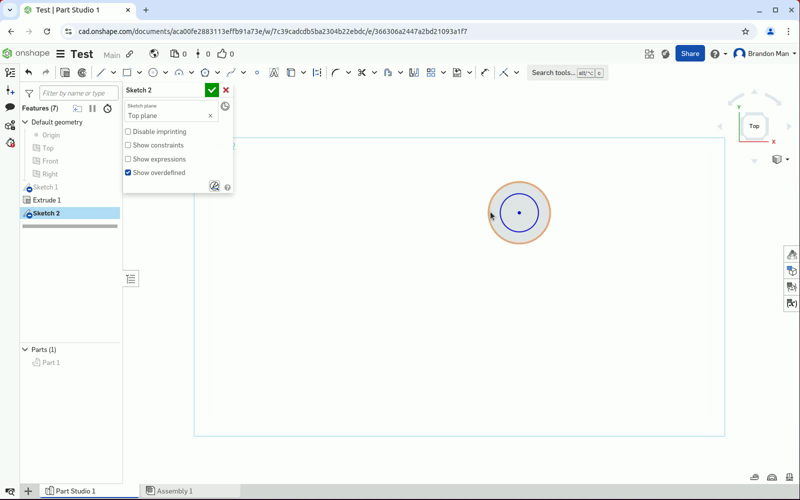
scroll(6)
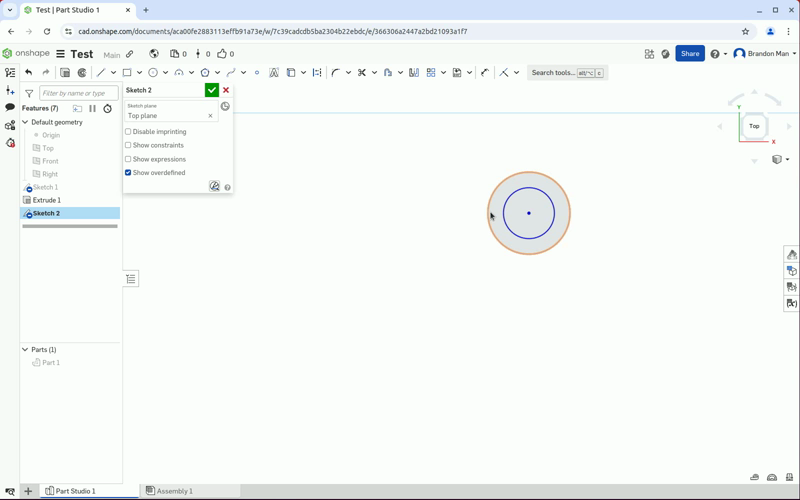
scroll(6)
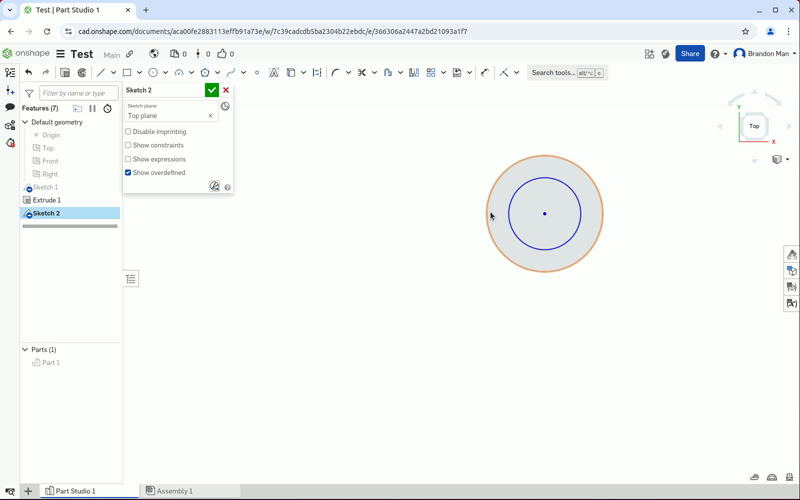
scroll(6)
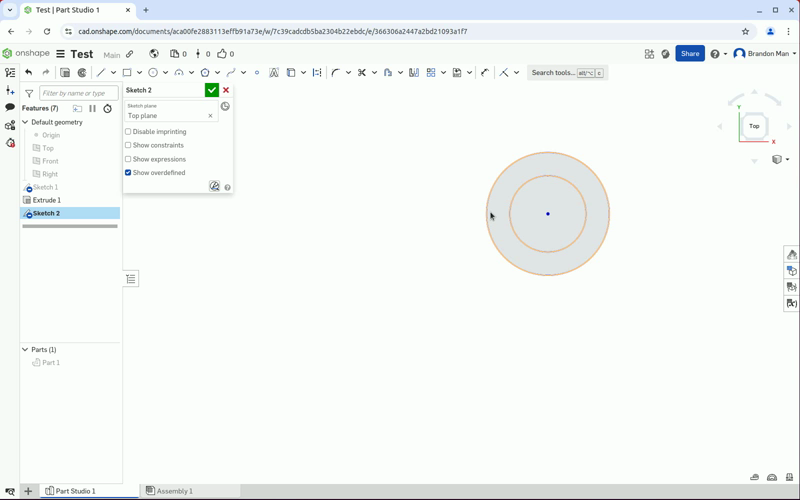
scroll(6)
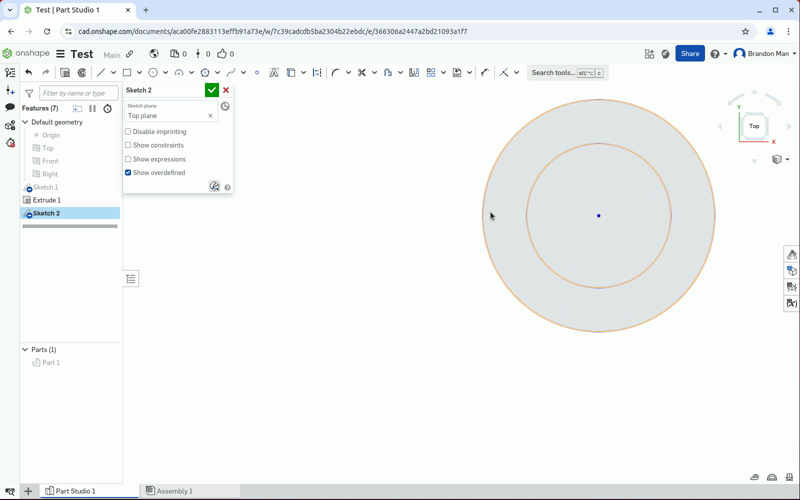
scroll(6)
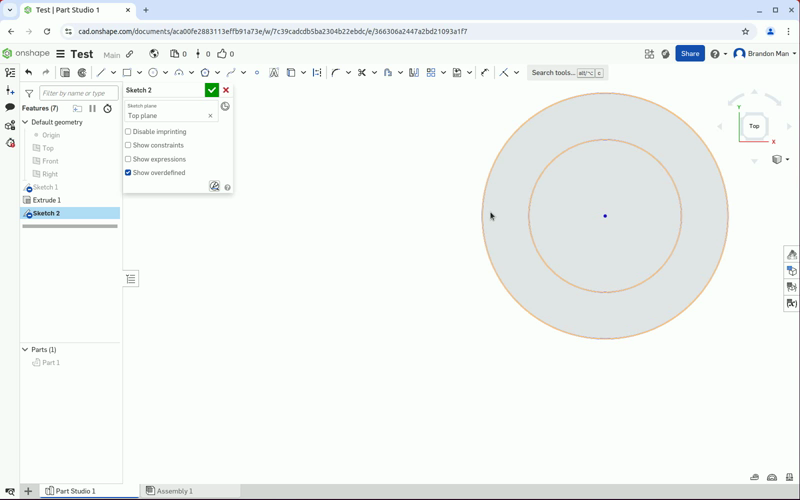
scroll(6)
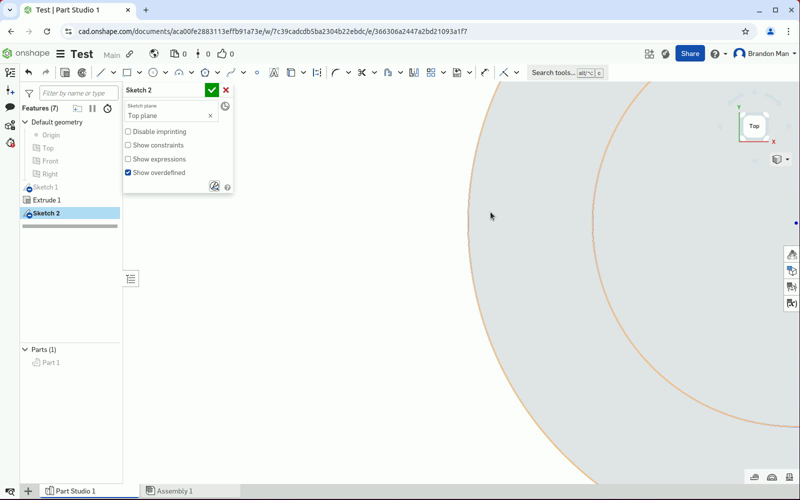
click(490, 211)
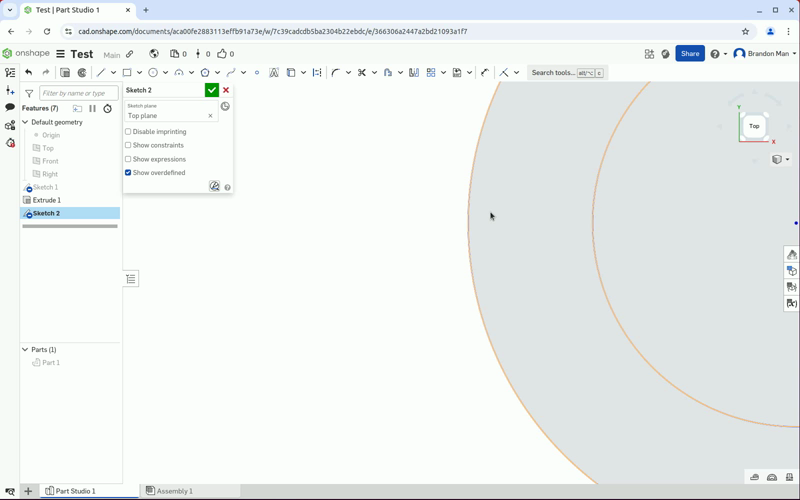
scroll(-6)
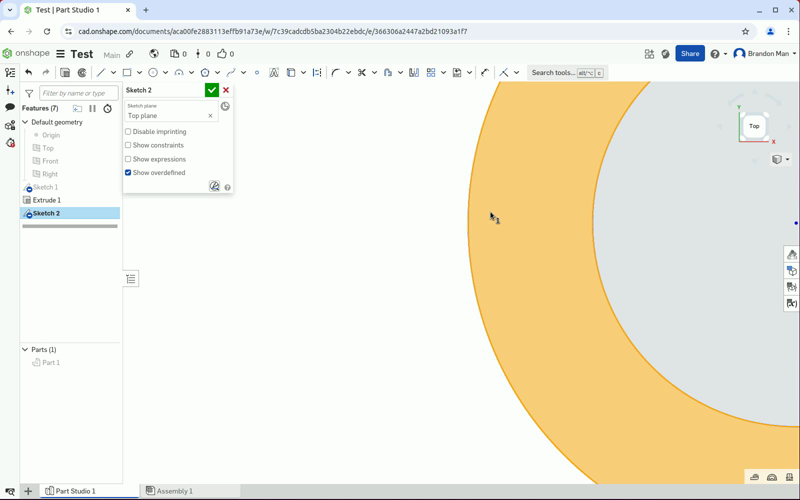
scroll(-6)
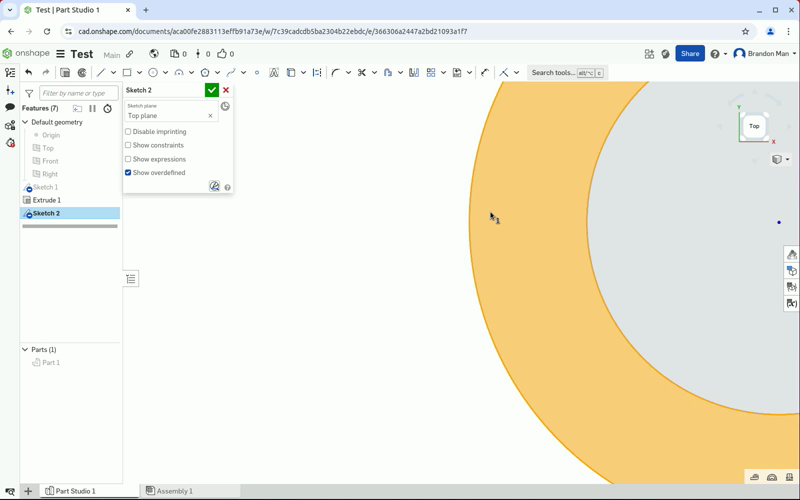
scroll(-6)
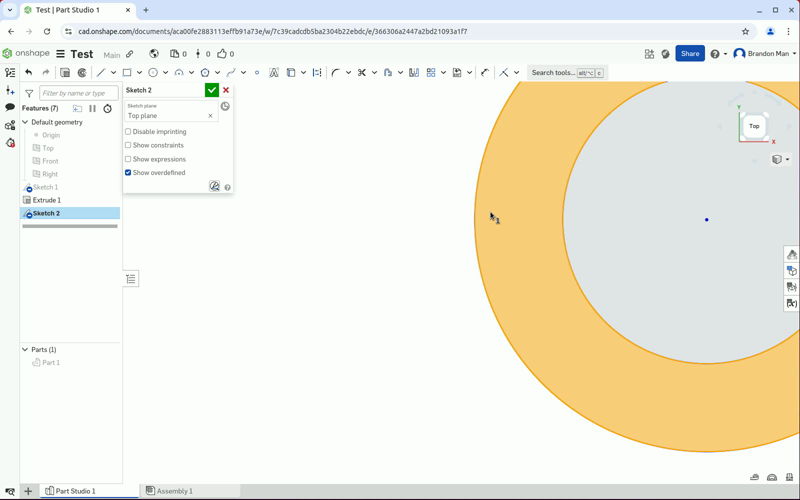
scroll(-6)
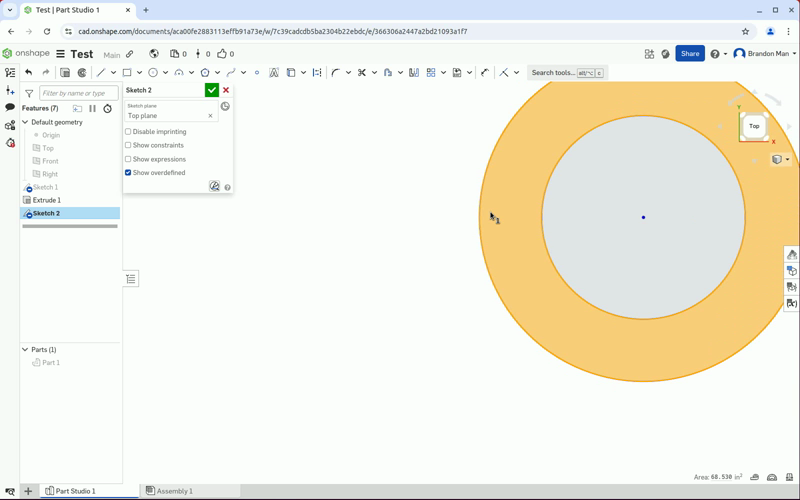
scroll(-6)
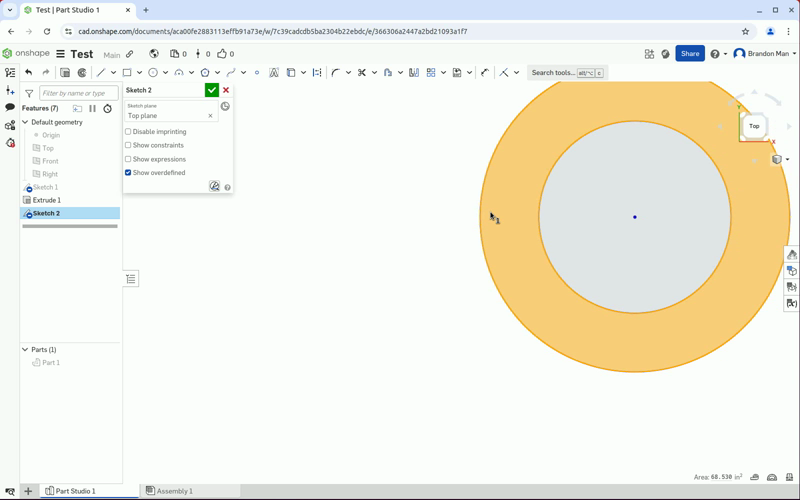
scroll(-6)
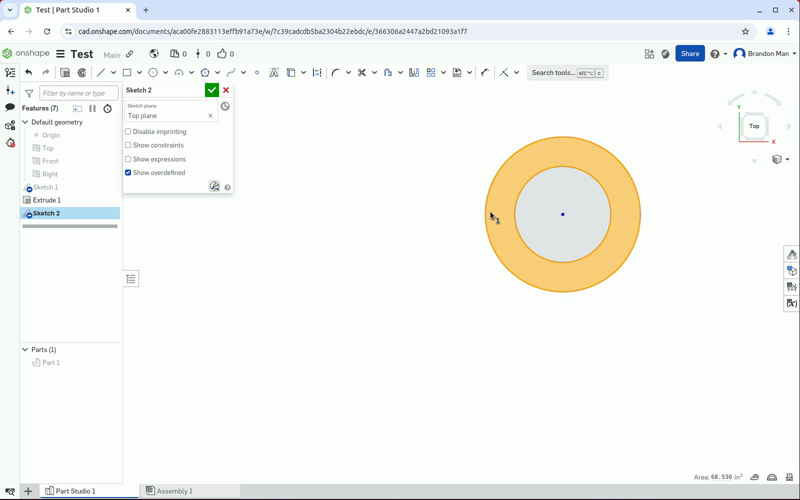
scroll(-6)
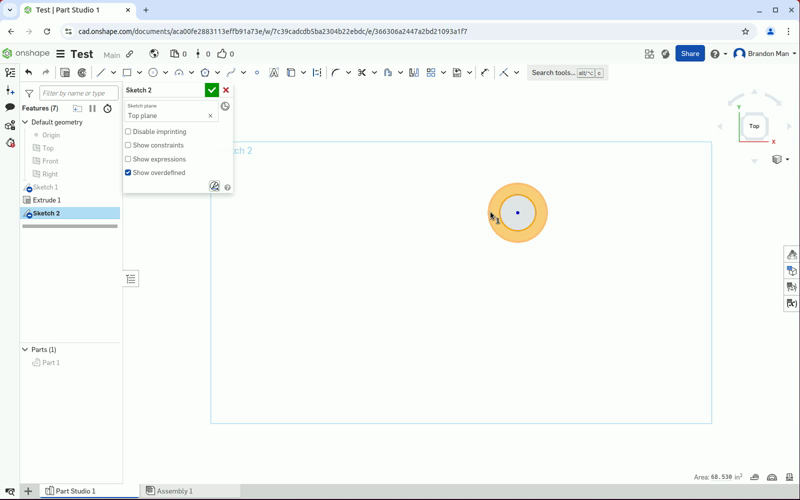
mouse_move(73, 352)
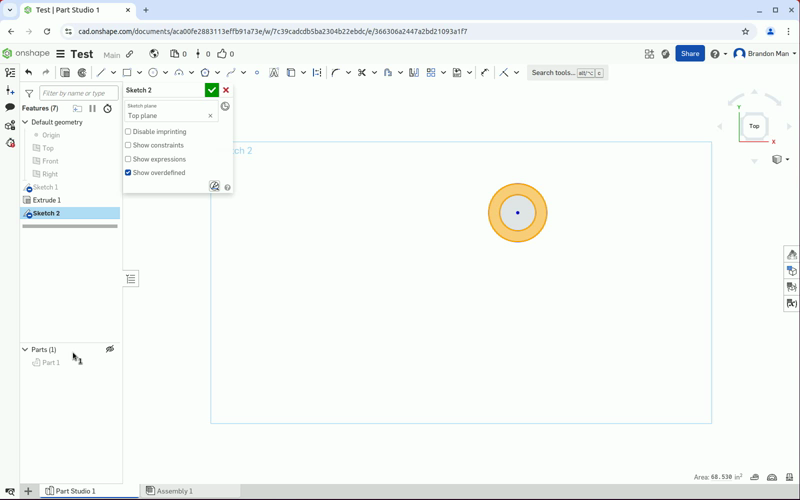
key(shift+y)
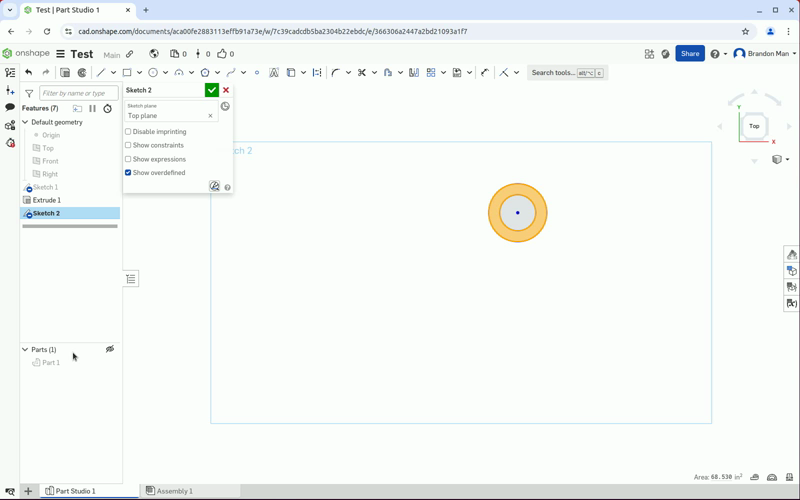
key(shift+e)
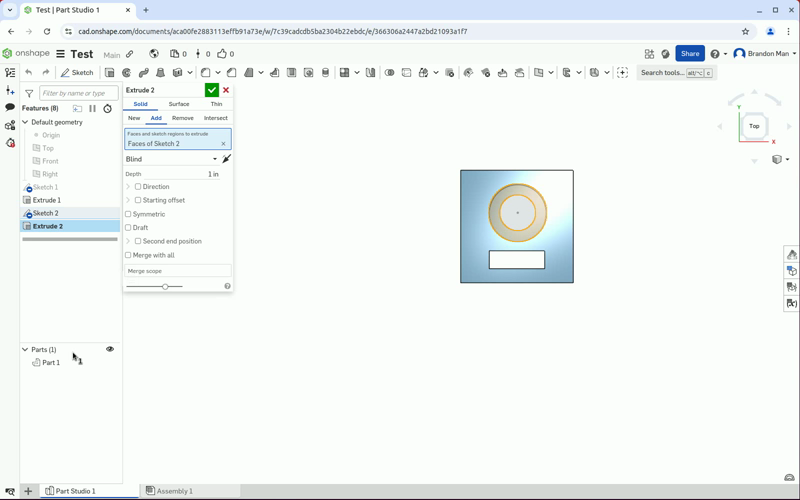
mouse_move(143, 106)
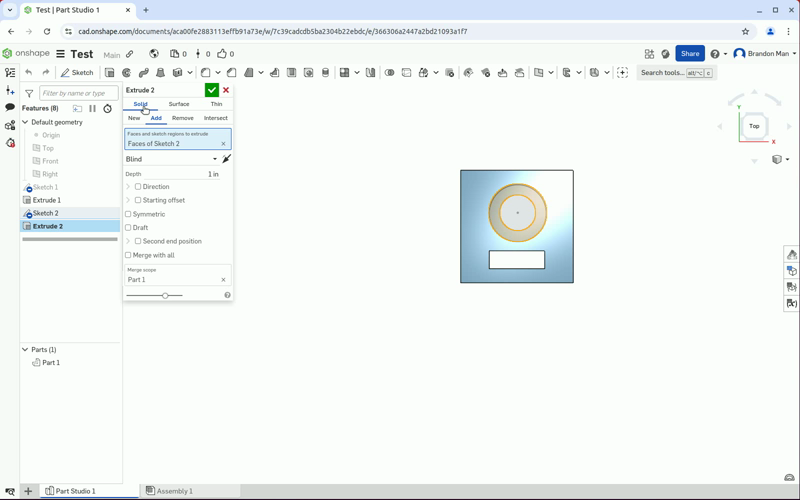
click(143, 106)
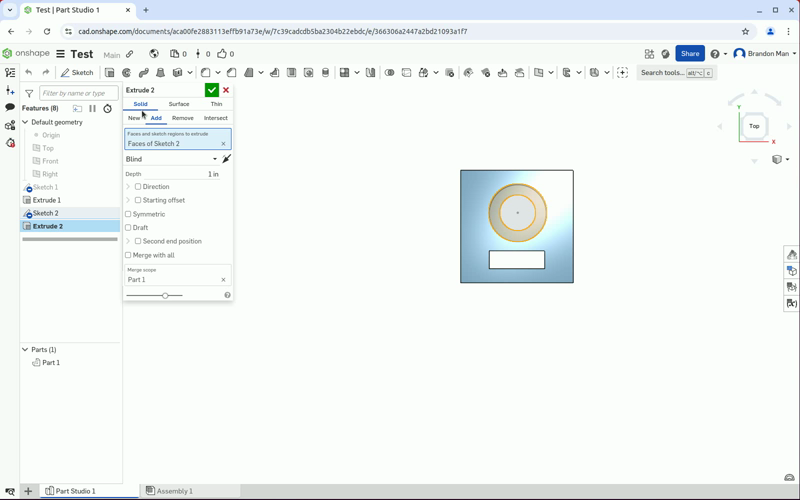
mouse_move(137, 120)
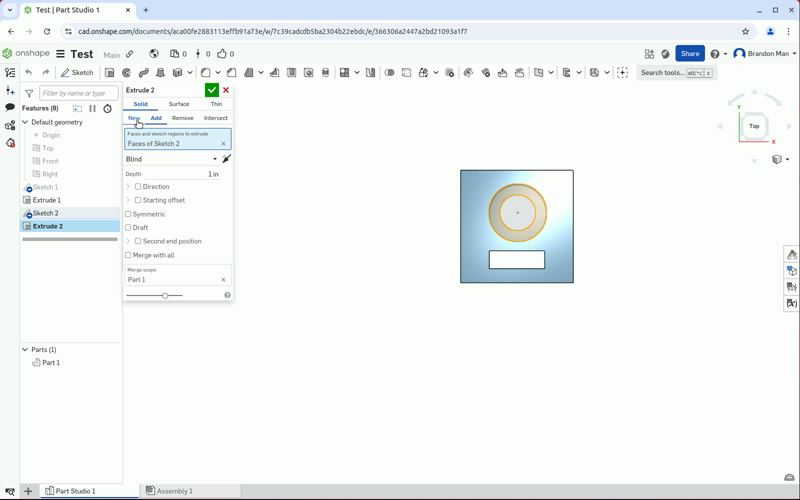
click(137, 120)
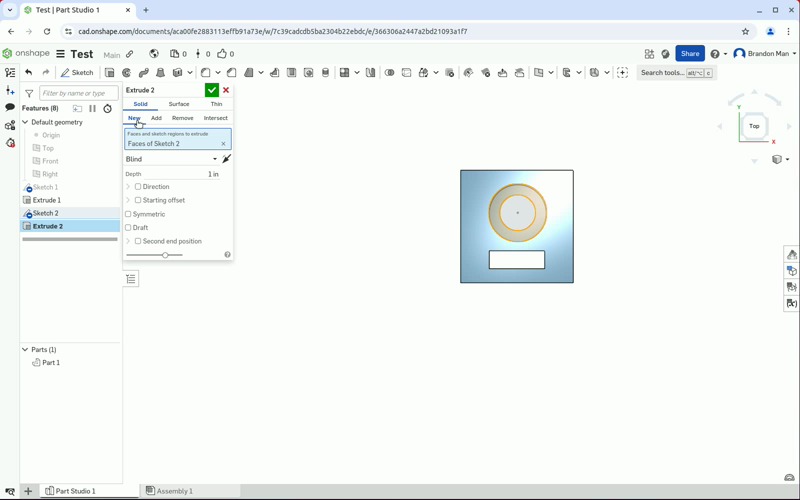
key(tab, 4)
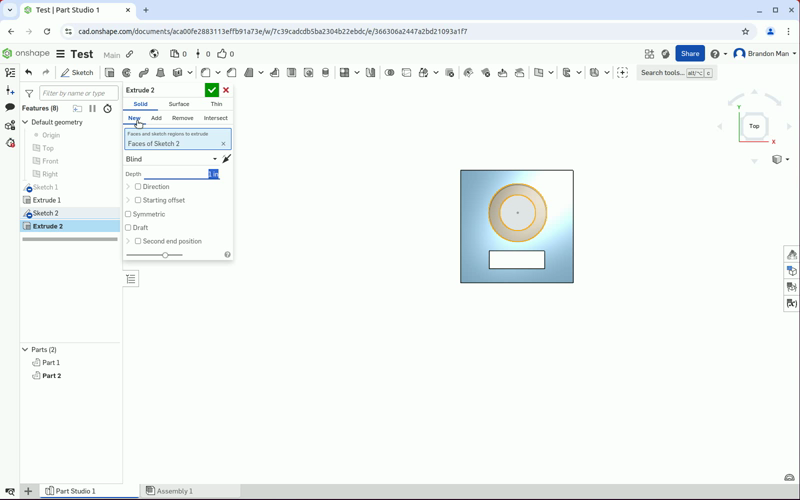
text(1.926)
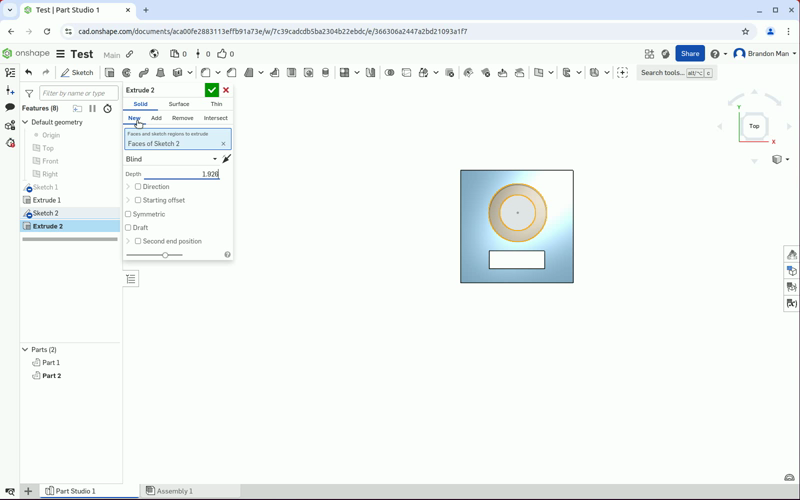
key(enter)
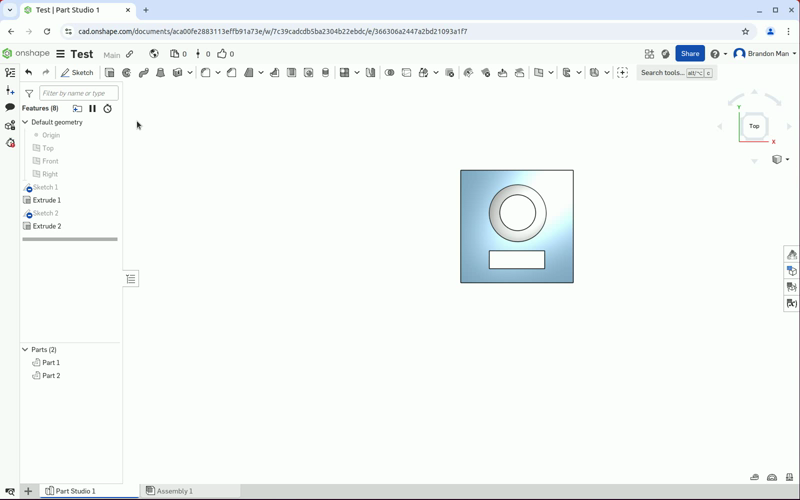
key(shift+h)
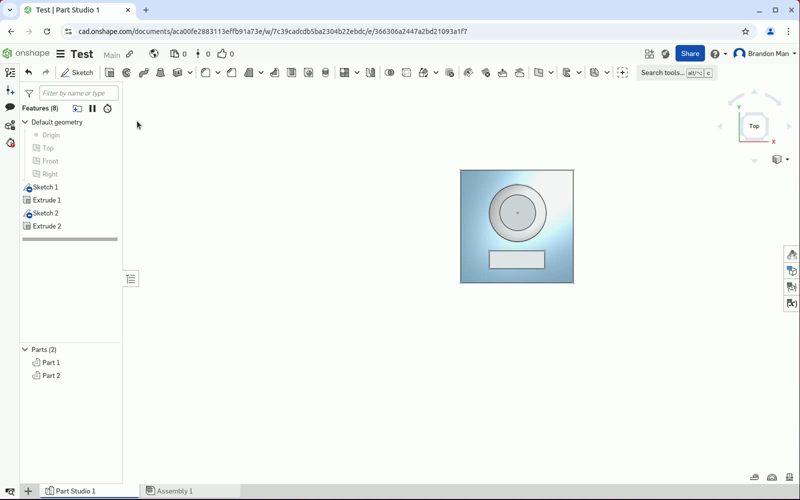
key(shift+h)
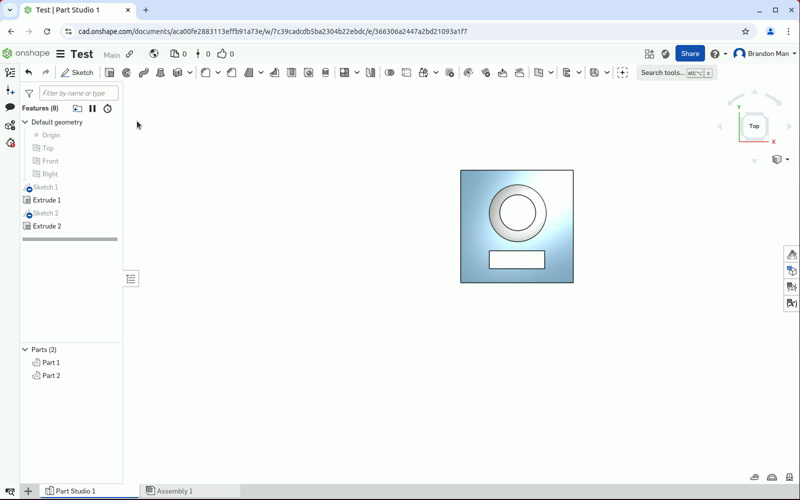
mouse_move(73, 189)
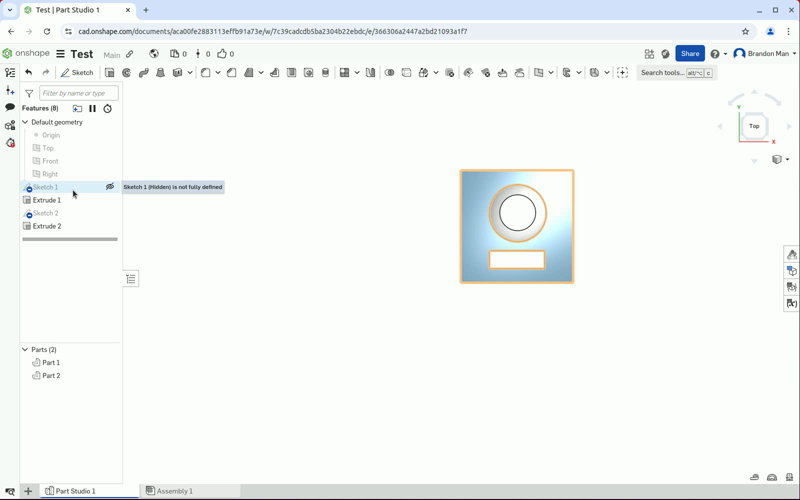
click(73, 189)
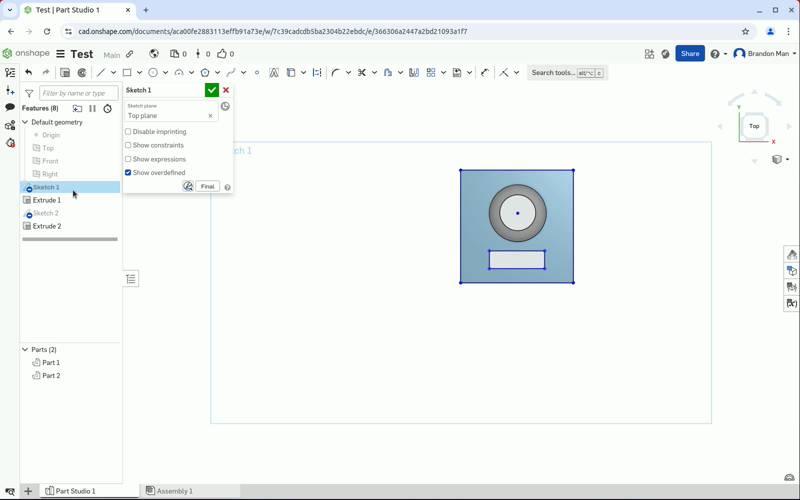
mouse_move(229, 92)
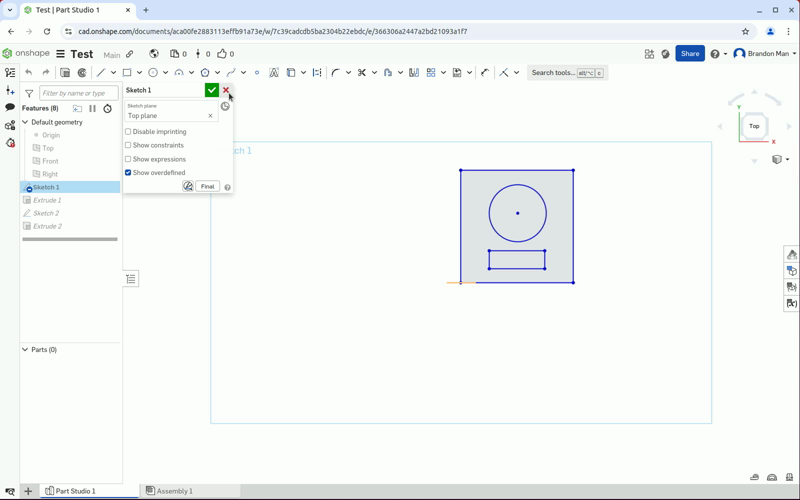
click(229, 92)
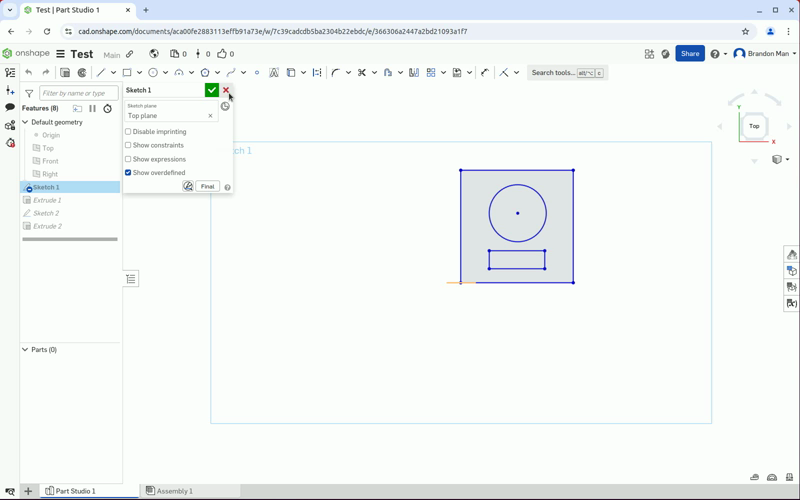
key(shift+s)
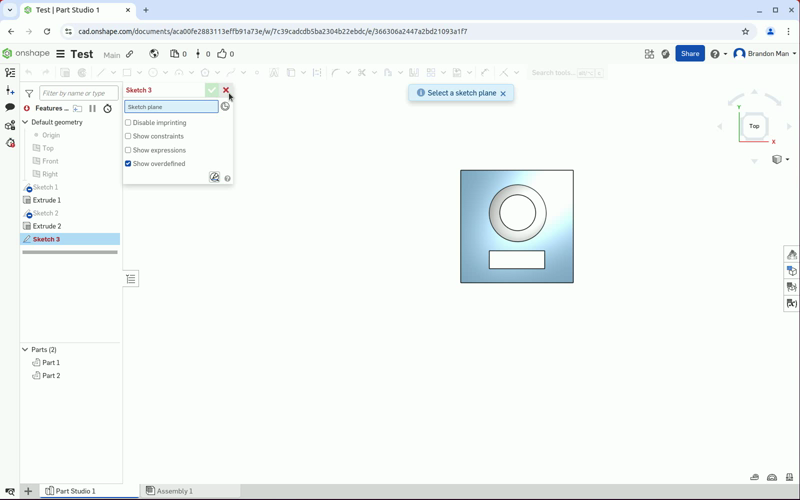
mouse_move(73, 150)
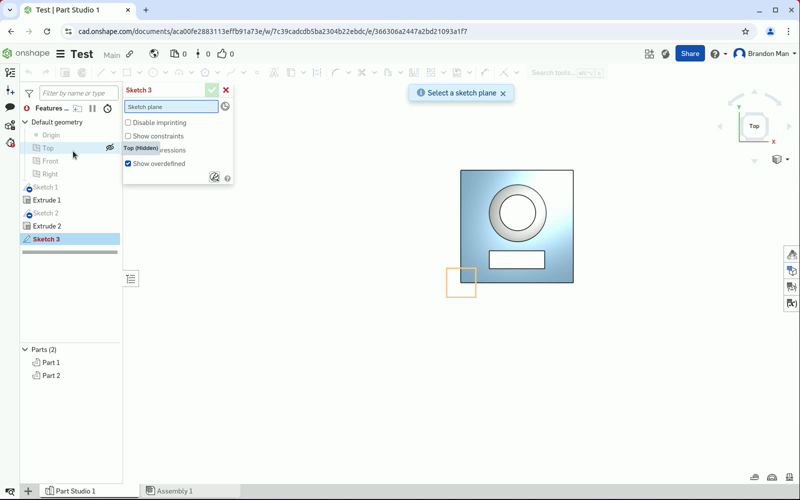
click(73, 150)
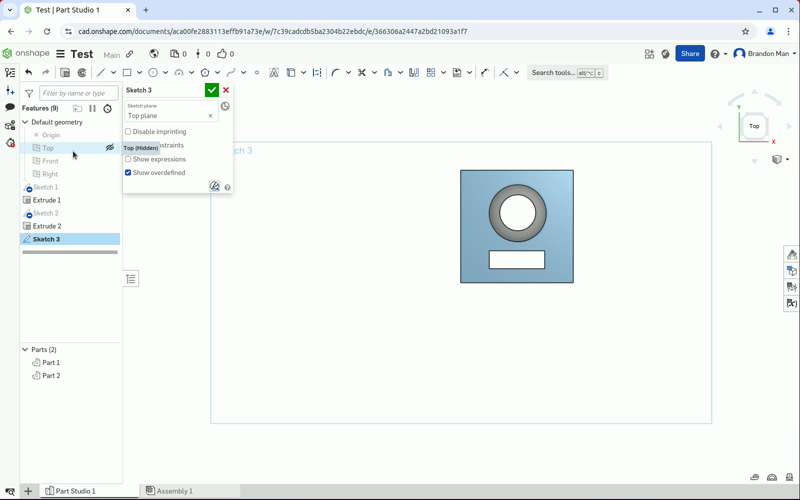
mouse_move(73, 352)
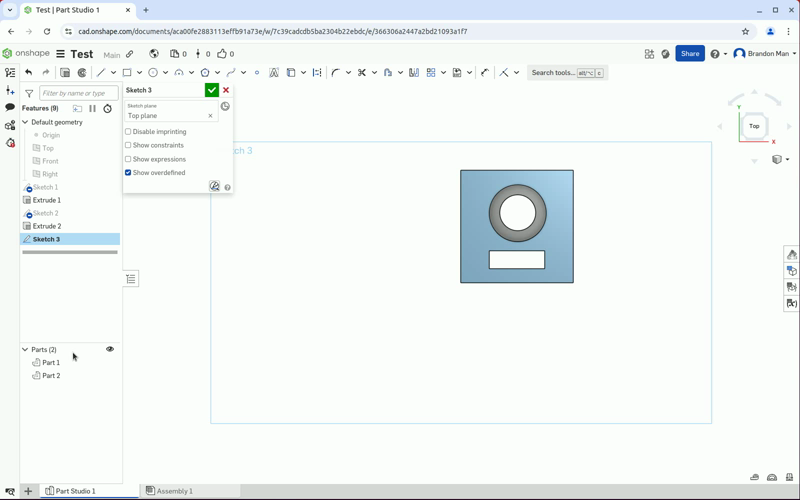
key(y)
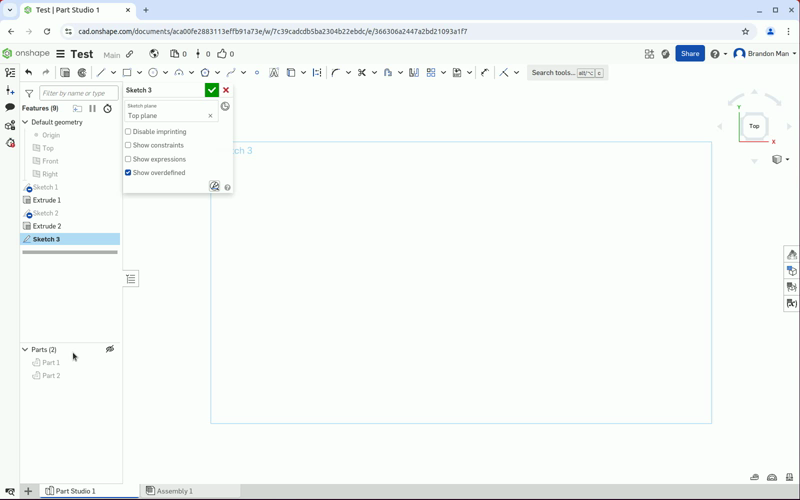
key(l)
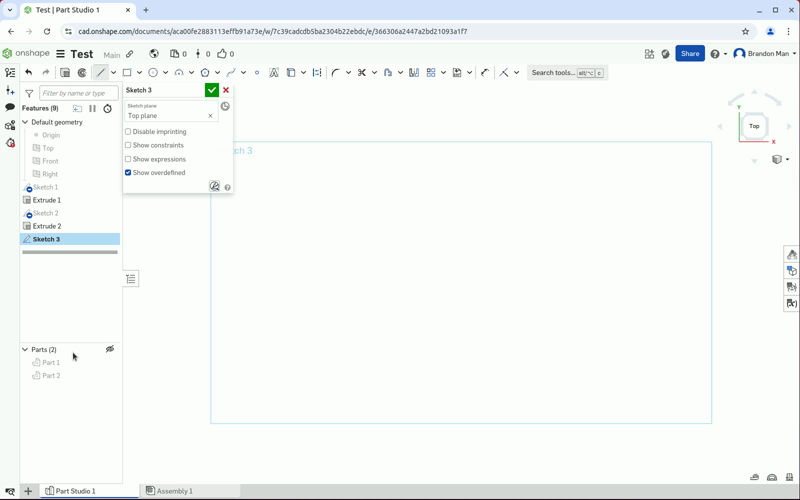
key_down(shift)
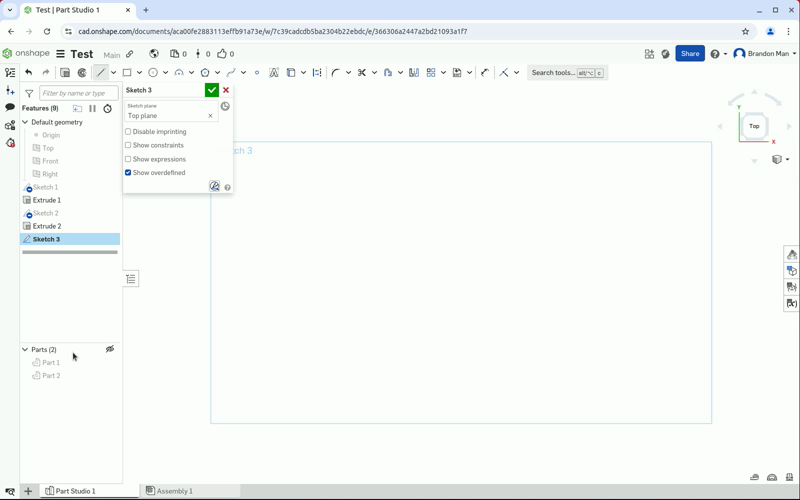
mouse_move(489, 268)
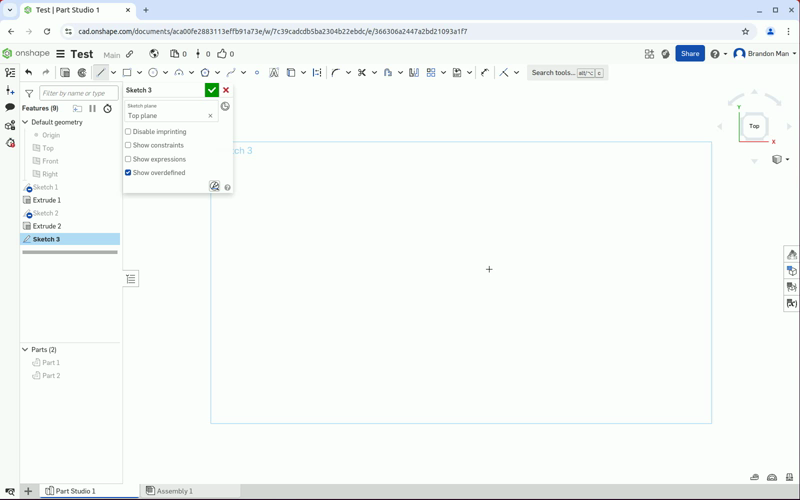
click(489, 268)
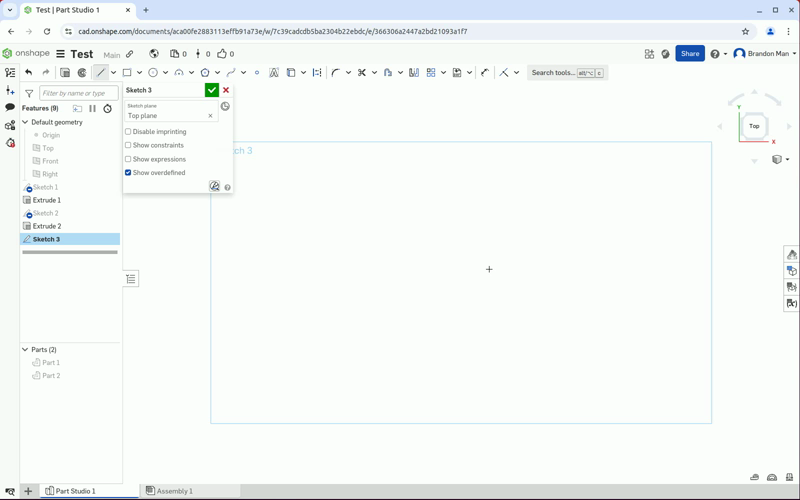
key_up(shift)
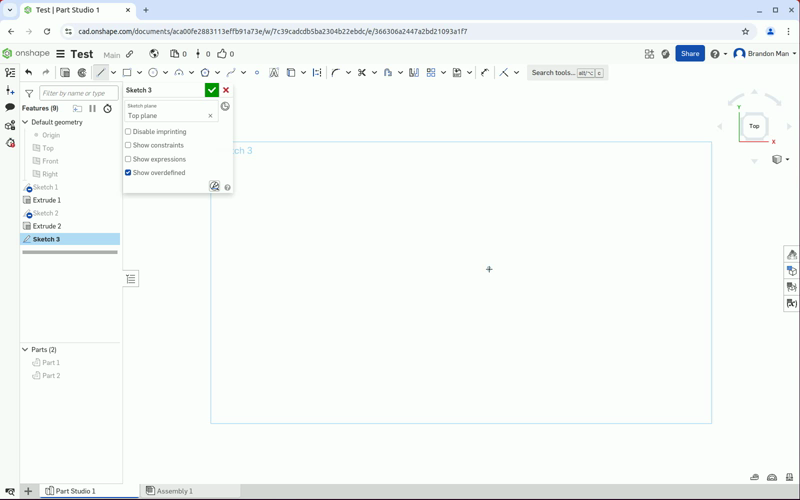
key_down(shift)
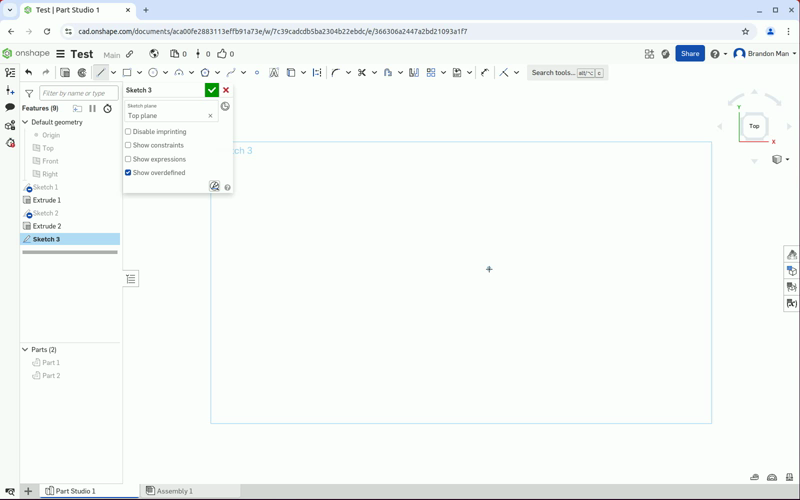
mouse_move(519, 268)
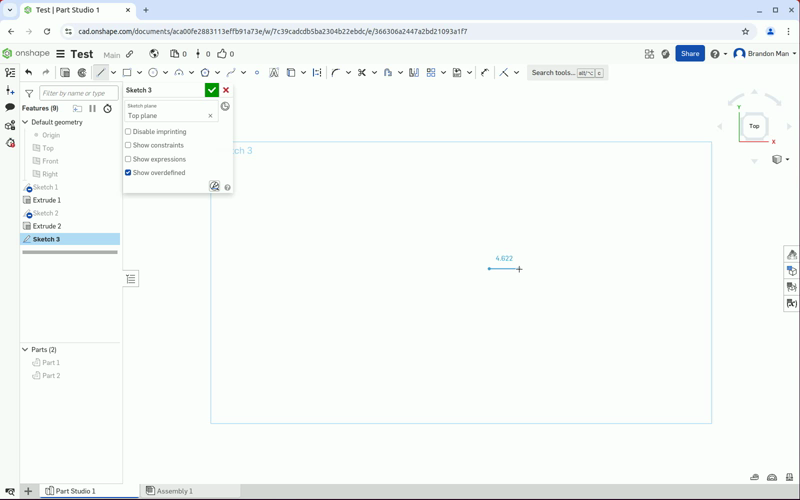
mouse_move(545, 268)
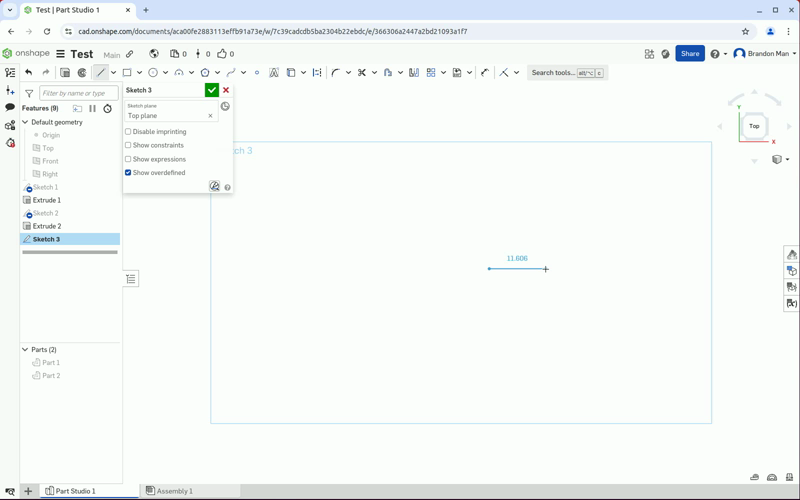
click(545, 268)
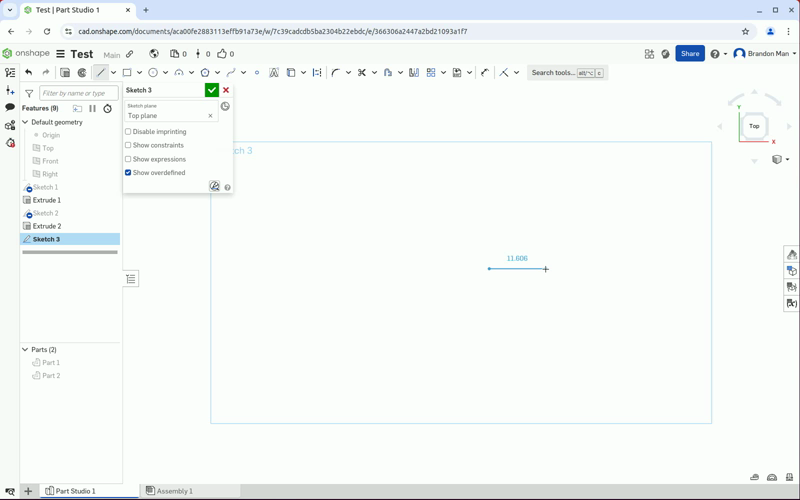
key_up(shift)
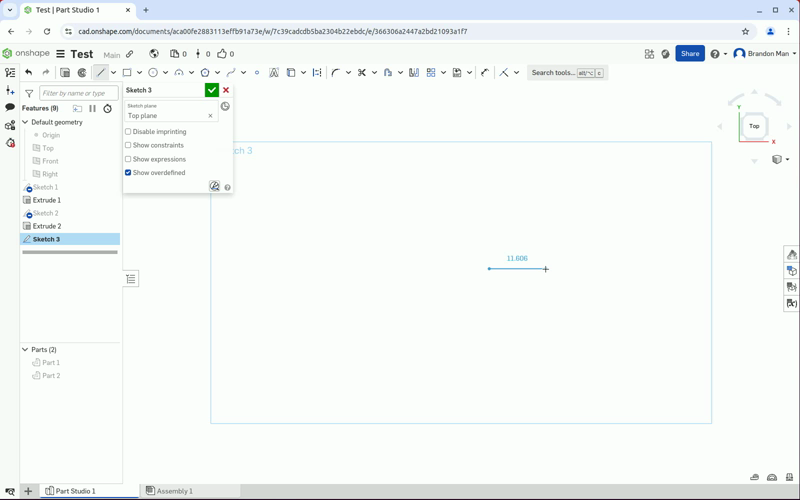
key_down(shift)
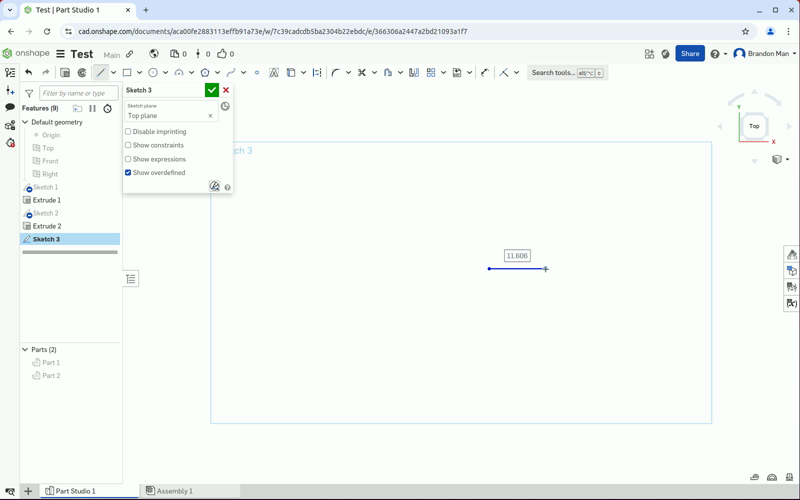
mouse_move(575, 268)
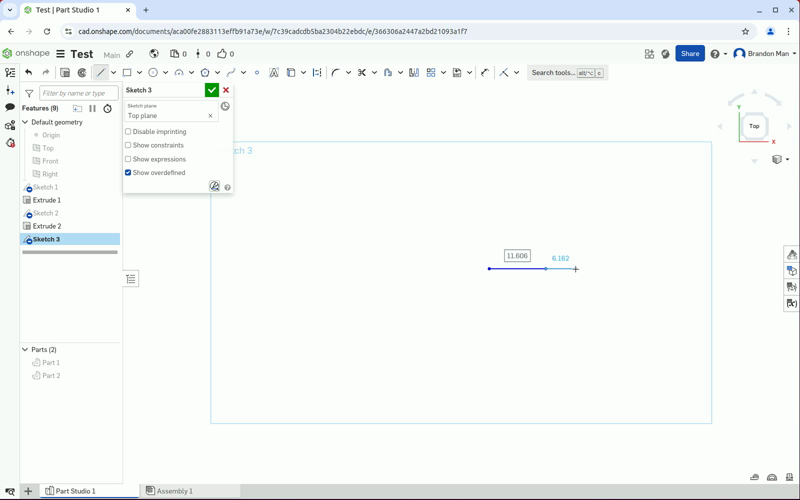
mouse_move(545, 250)
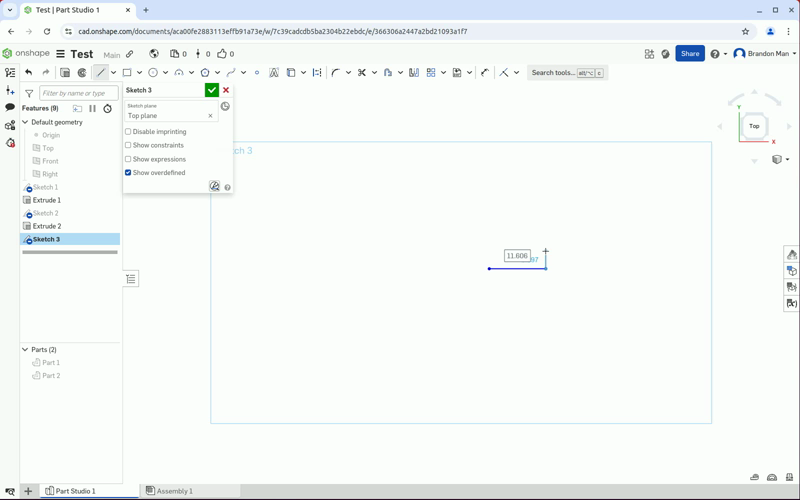
click(545, 250)
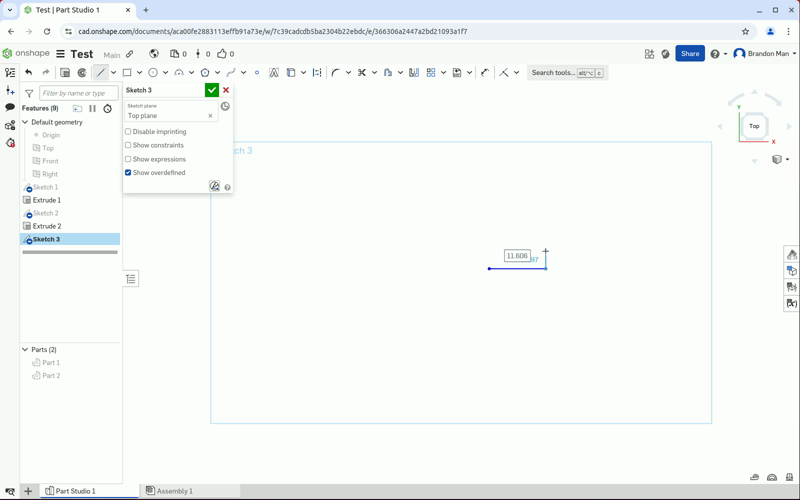
key_up(shift)
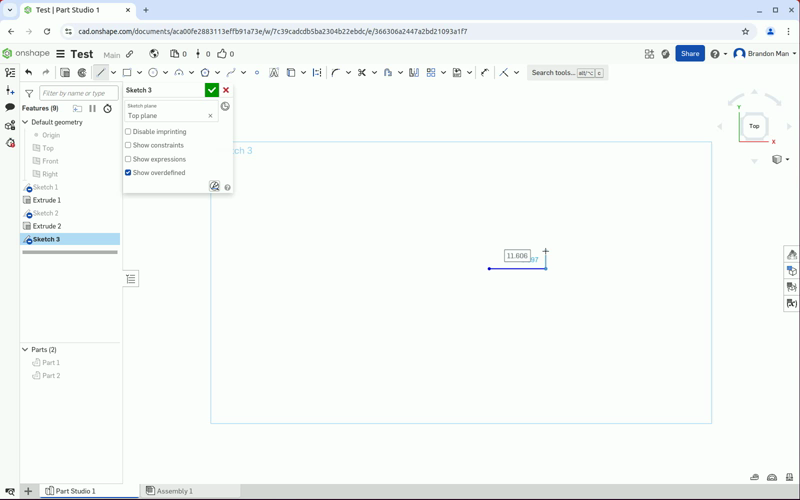
key_down(shift)
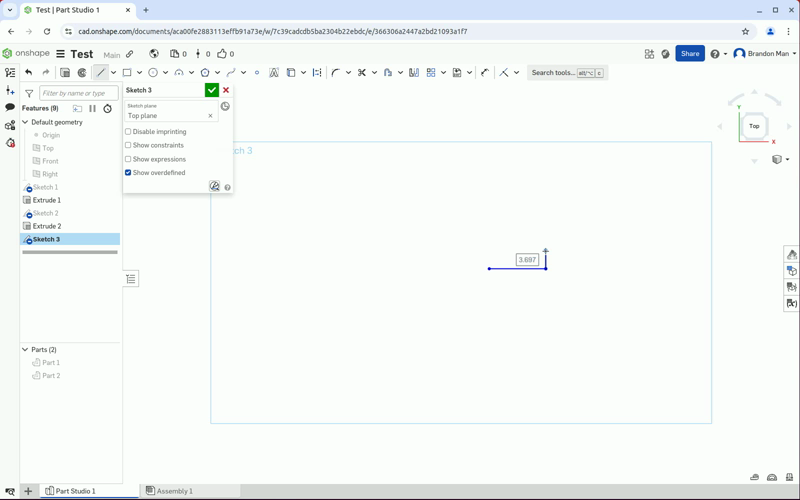
mouse_move(575, 250)
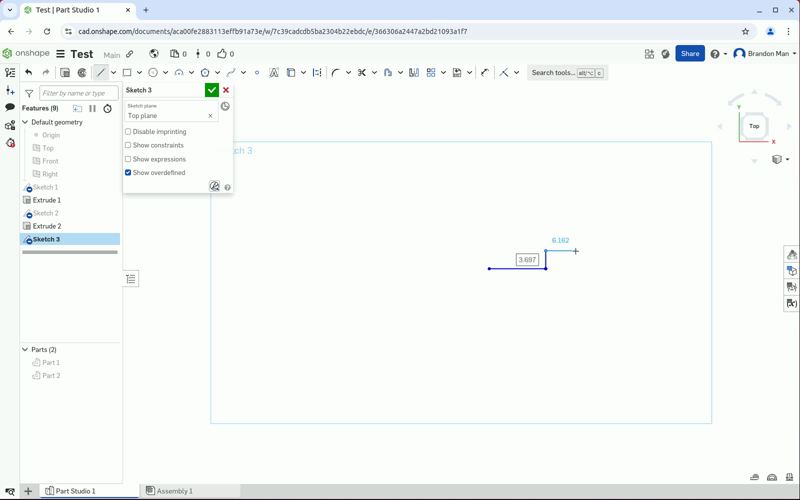
mouse_move(489, 250)
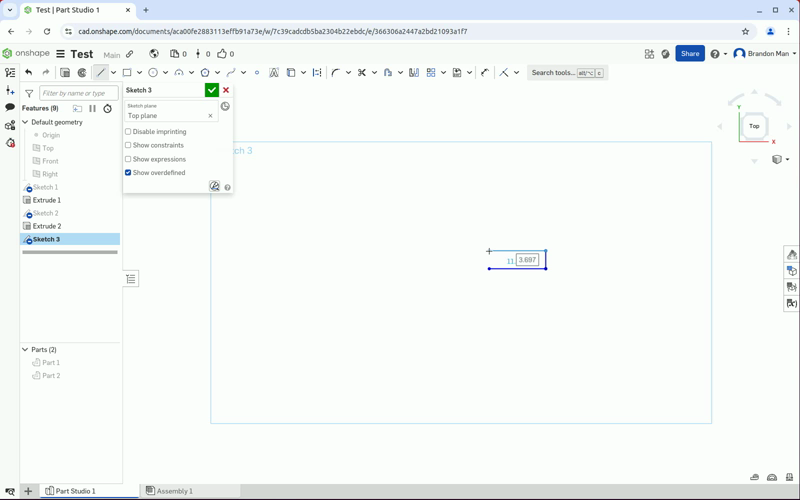
click(489, 250)
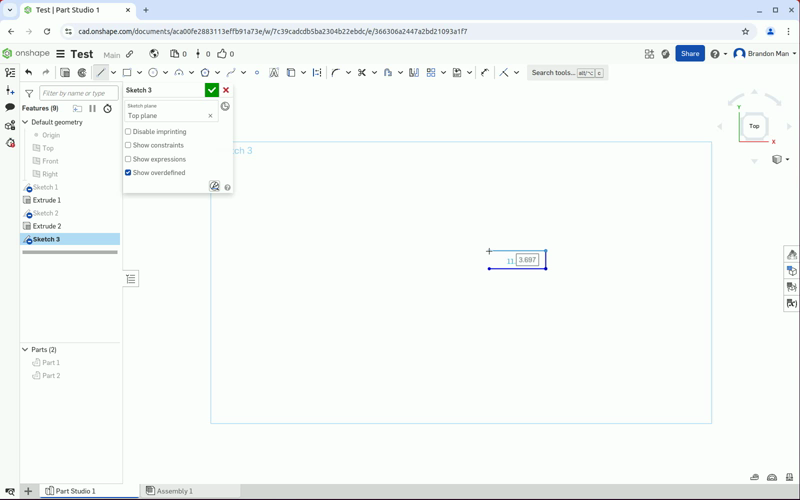
key_up(shift)
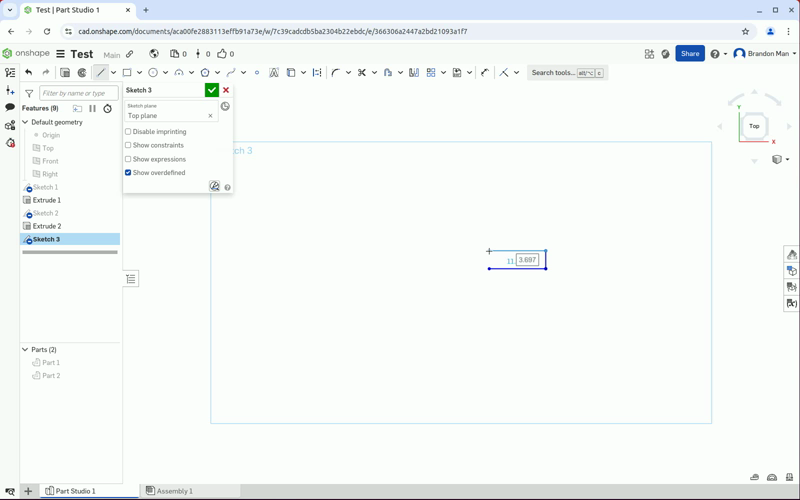
mouse_move(519, 250)
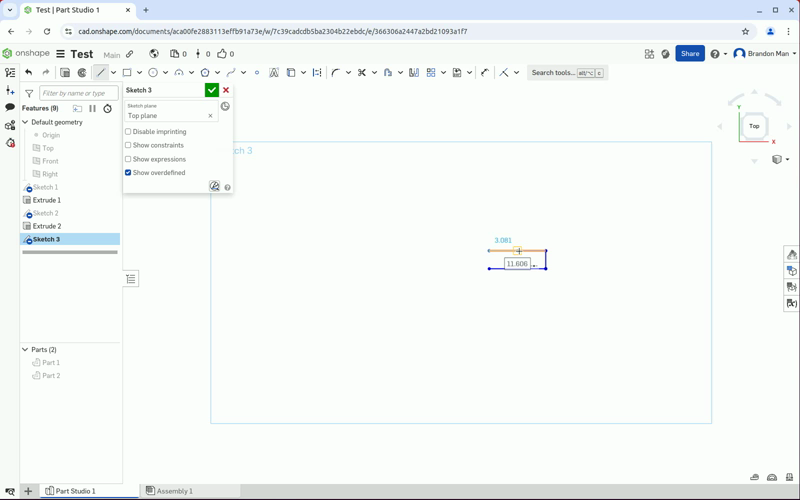
key_down(shift)
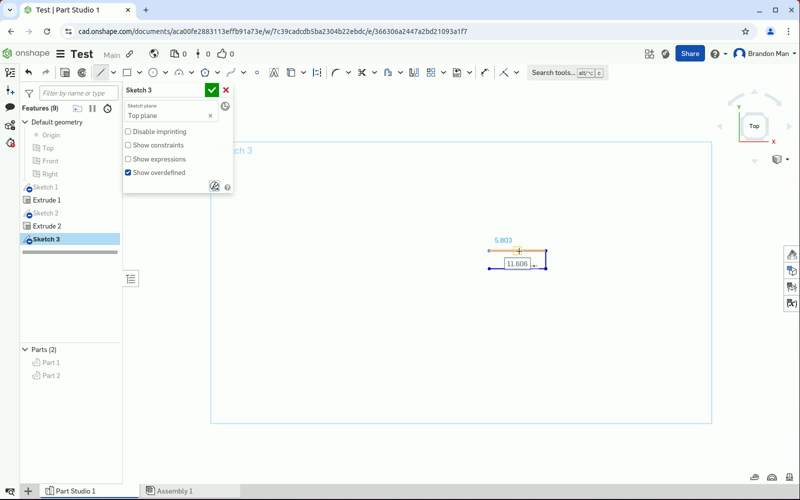
mouse_move(489, 268)
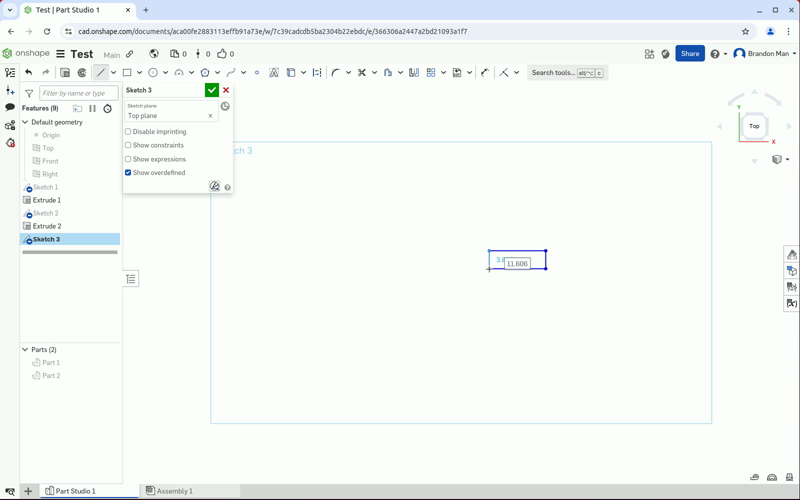
key_up(shift)
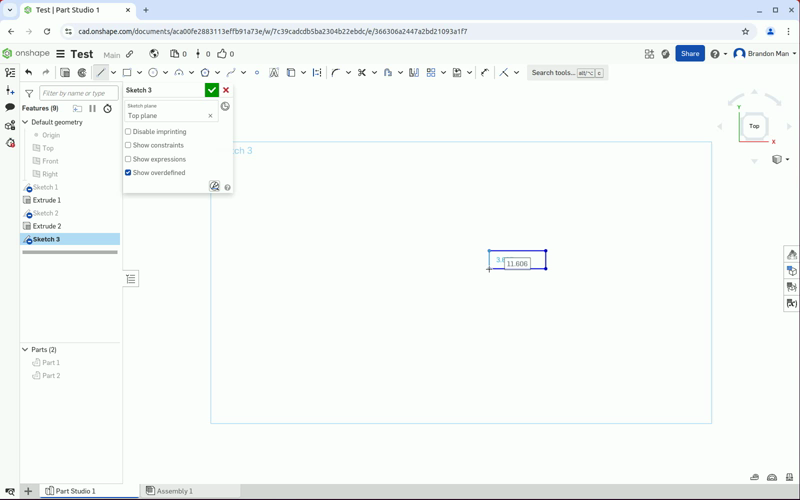
click(489, 268)
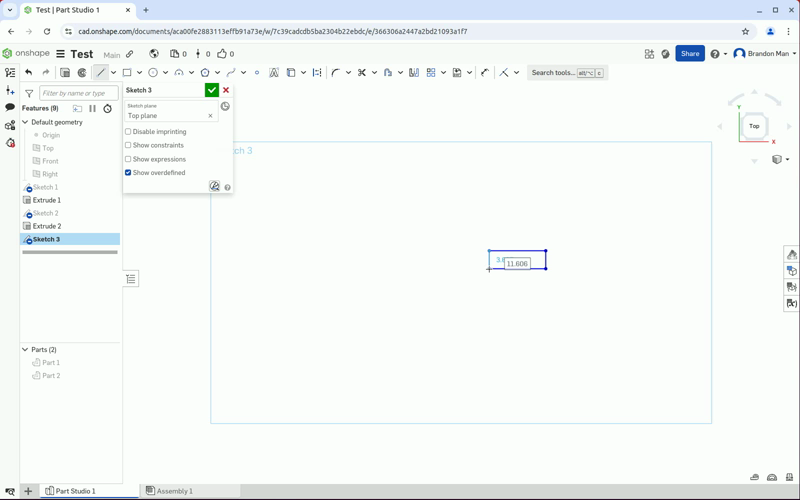
key(esc)
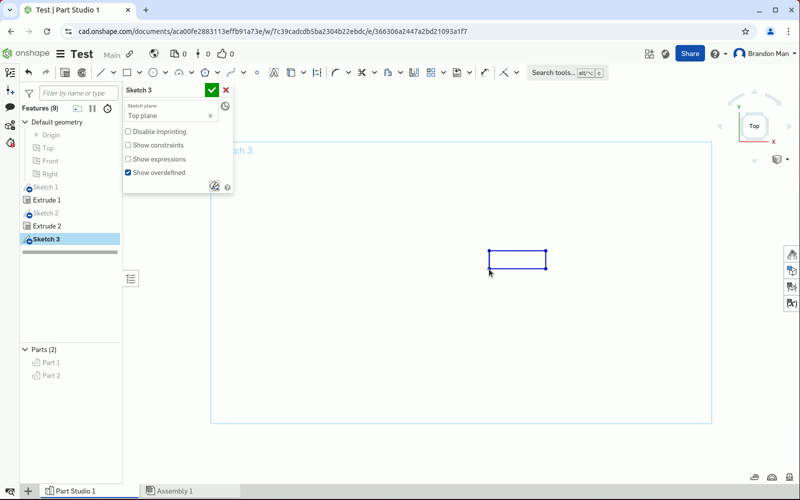
mouse_move(510, 261)
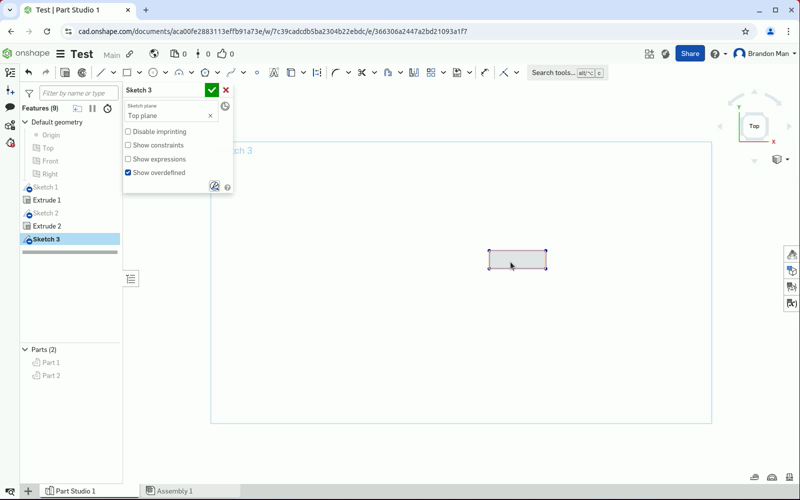
scroll(6)
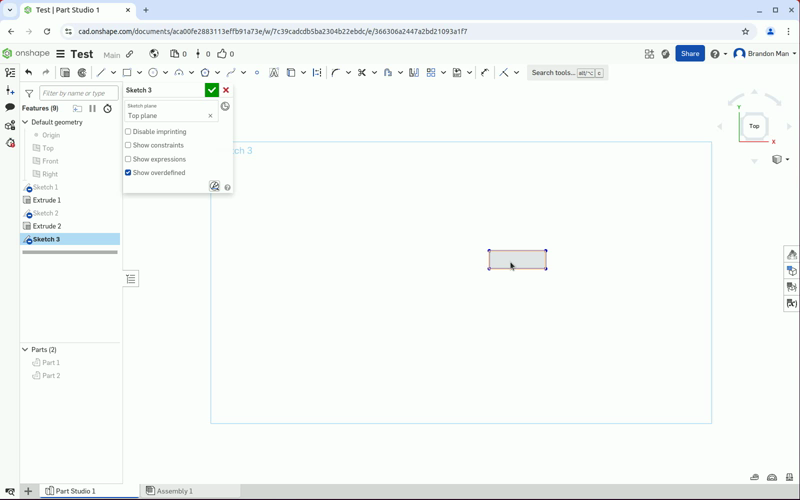
scroll(6)
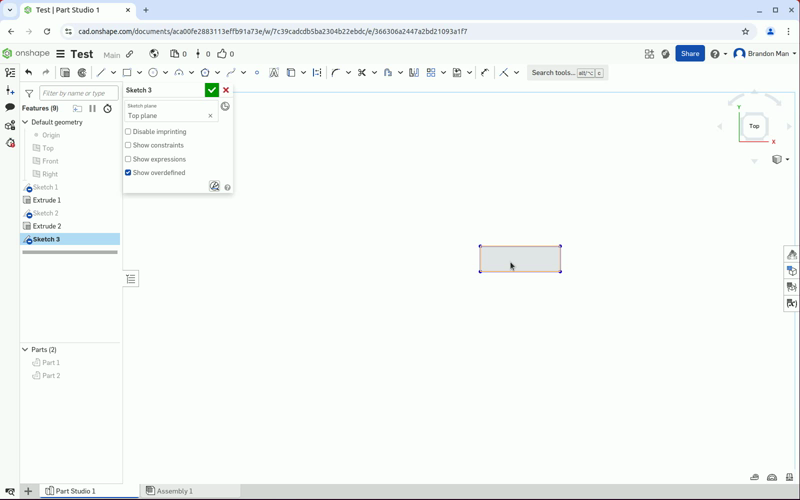
scroll(6)
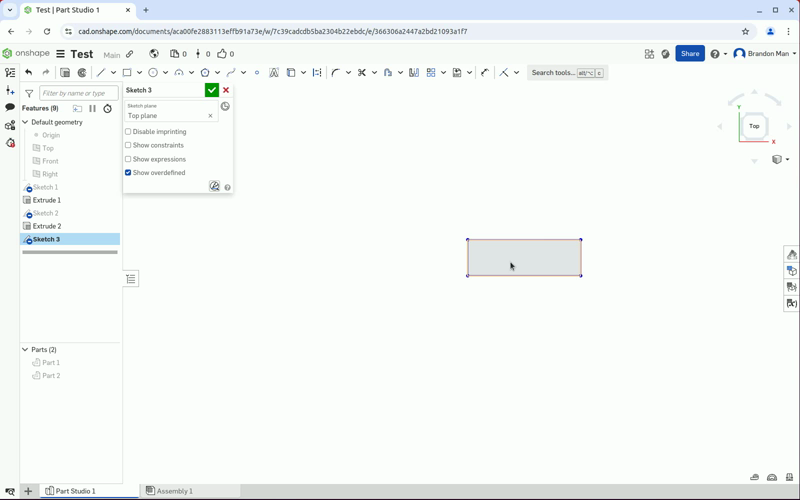
scroll(6)
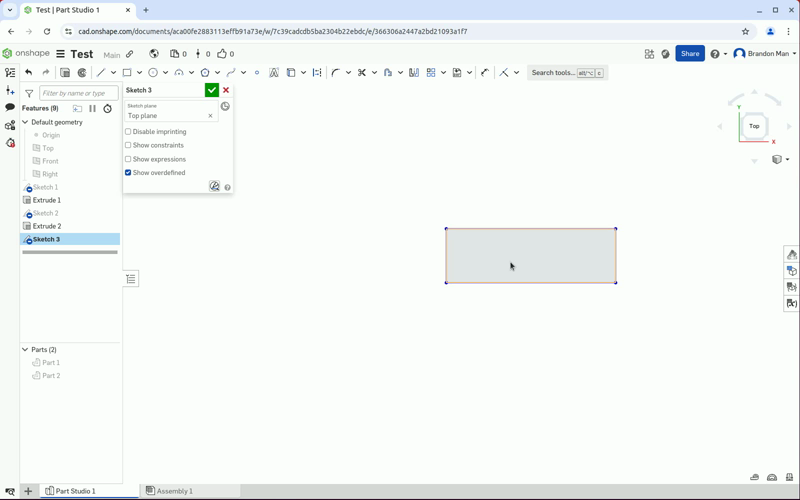
scroll(6)
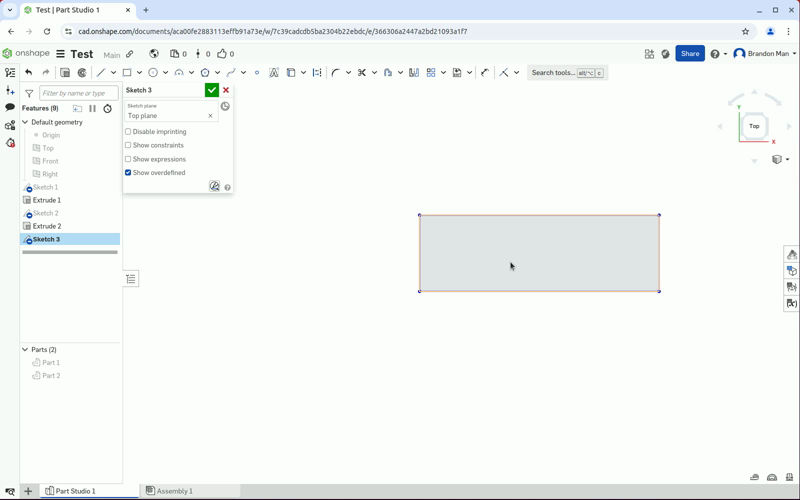
scroll(6)
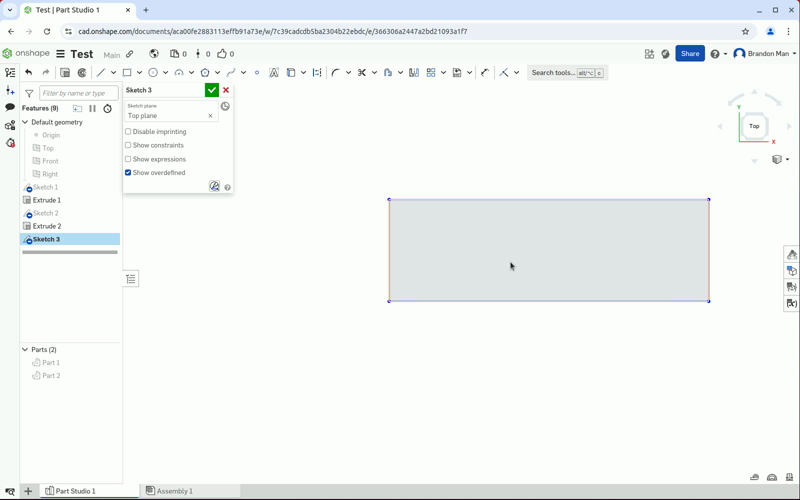
scroll(6)
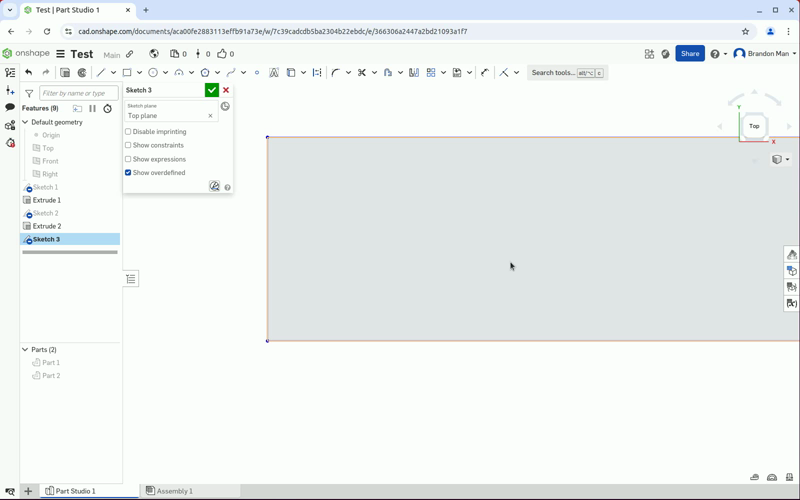
click(510, 261)
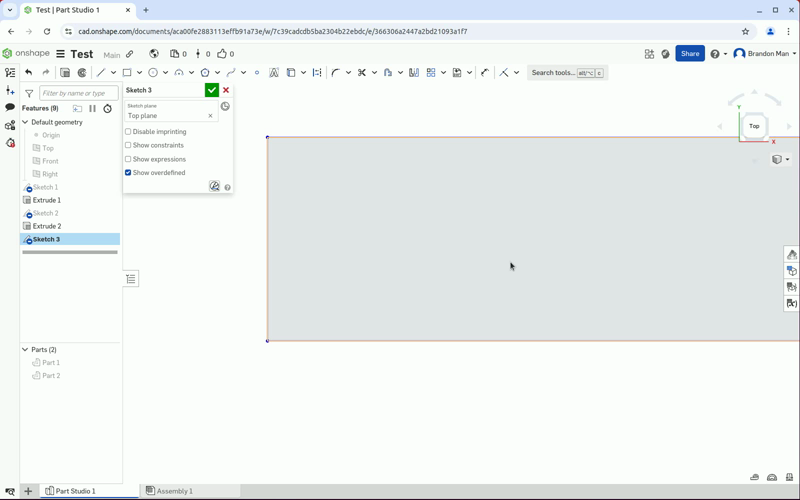
scroll(-6)
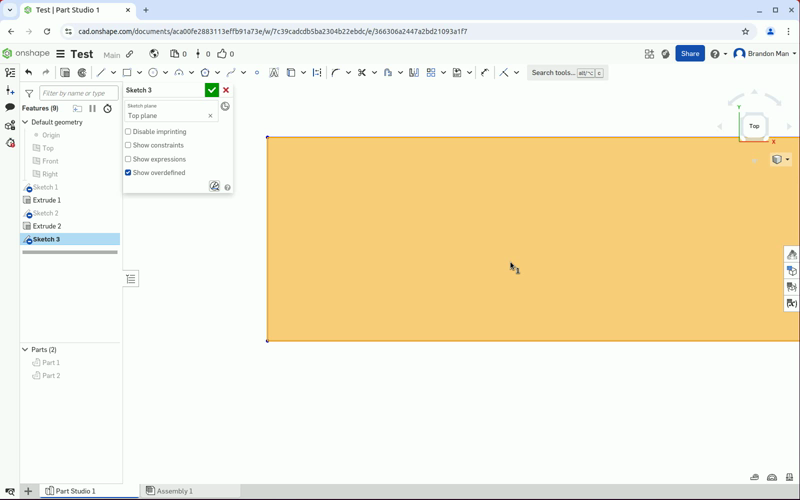
scroll(-6)
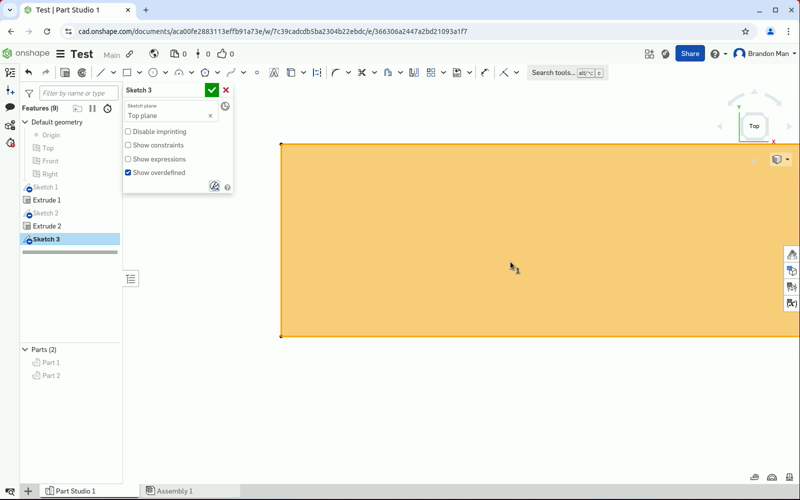
scroll(-6)
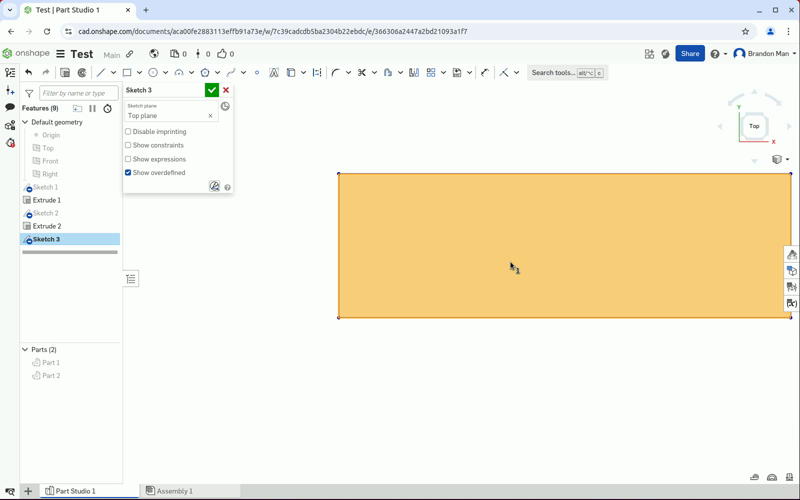
scroll(-6)
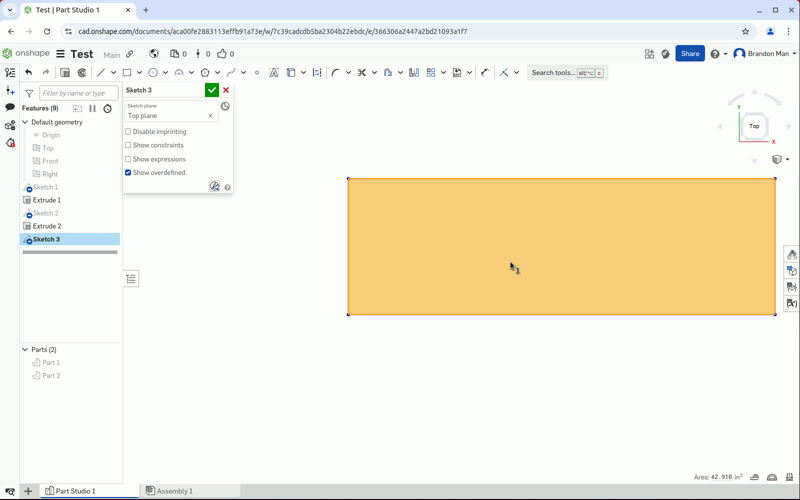
scroll(-6)
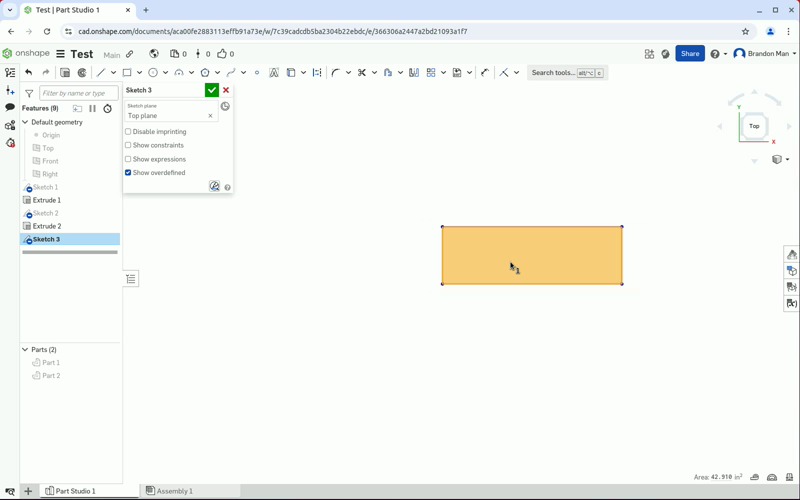
scroll(-6)
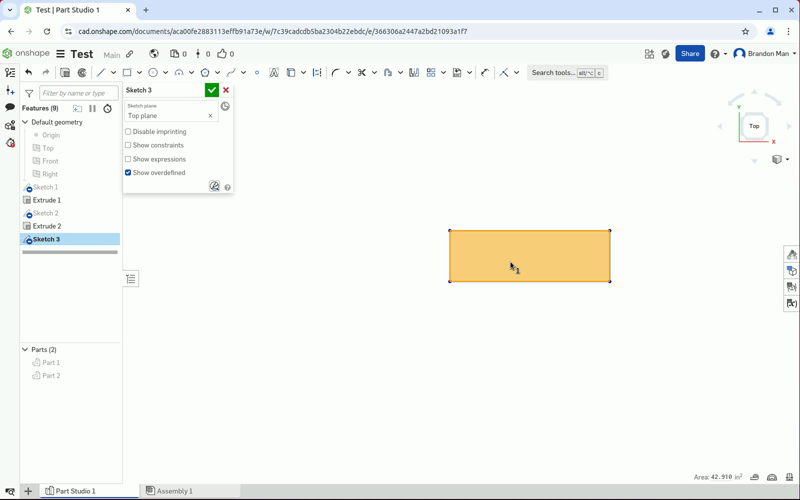
scroll(-6)
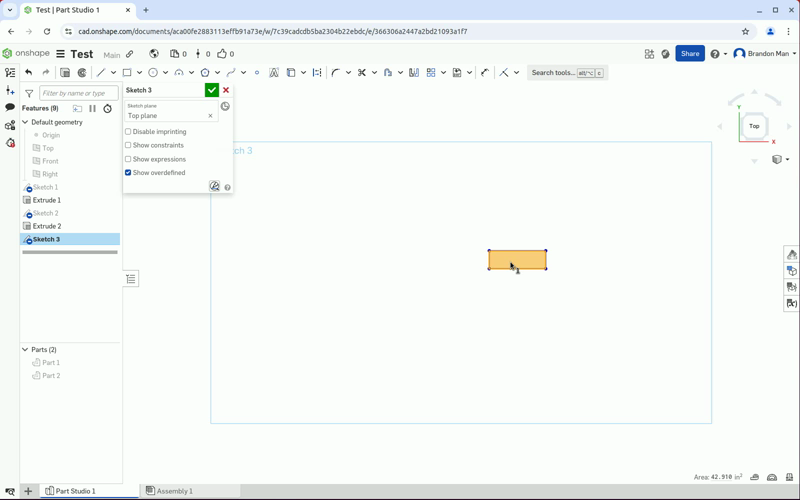
mouse_move(73, 352)
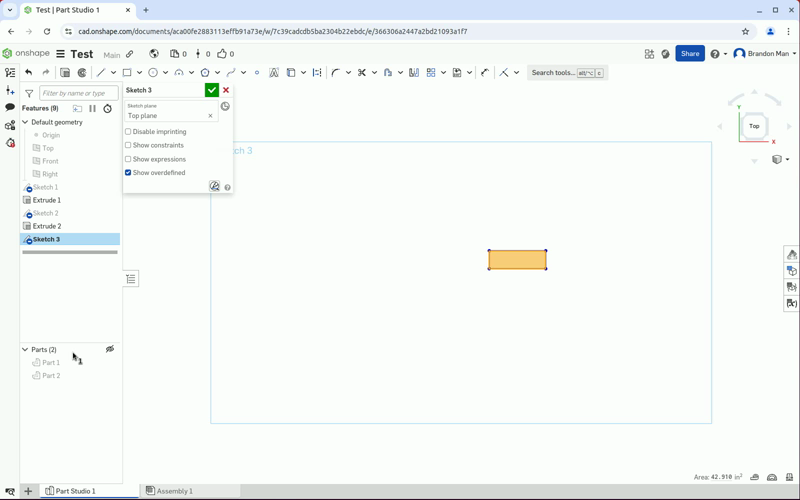
key(shift+y)
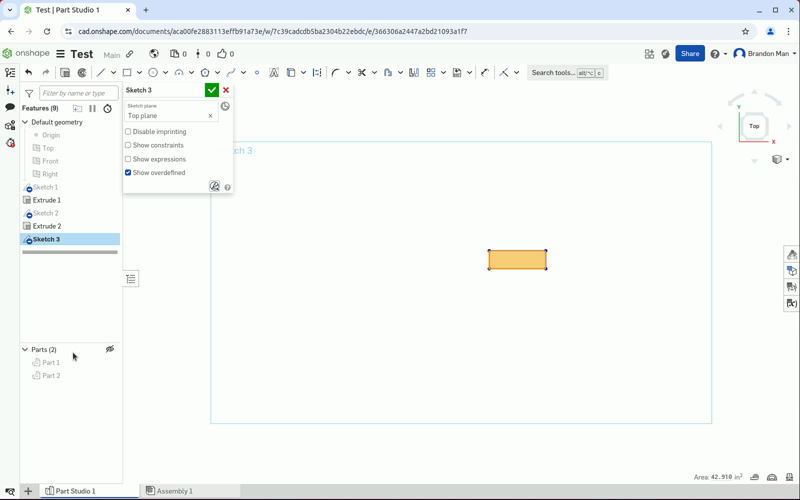
key(shift+e)
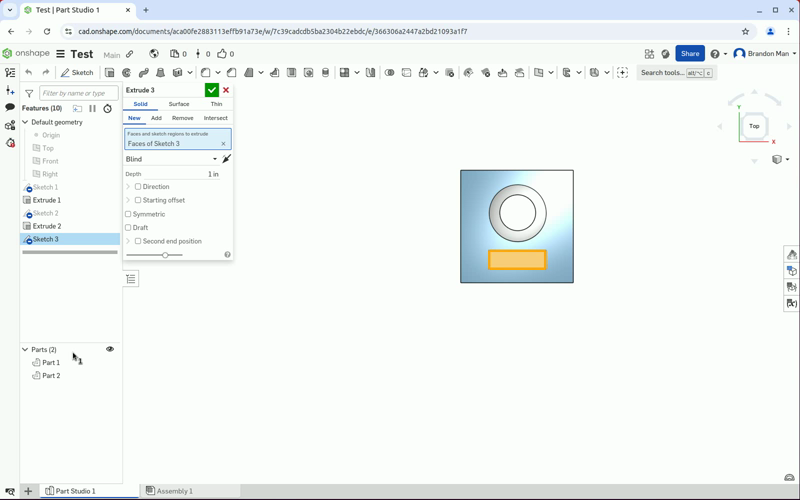
mouse_move(143, 106)
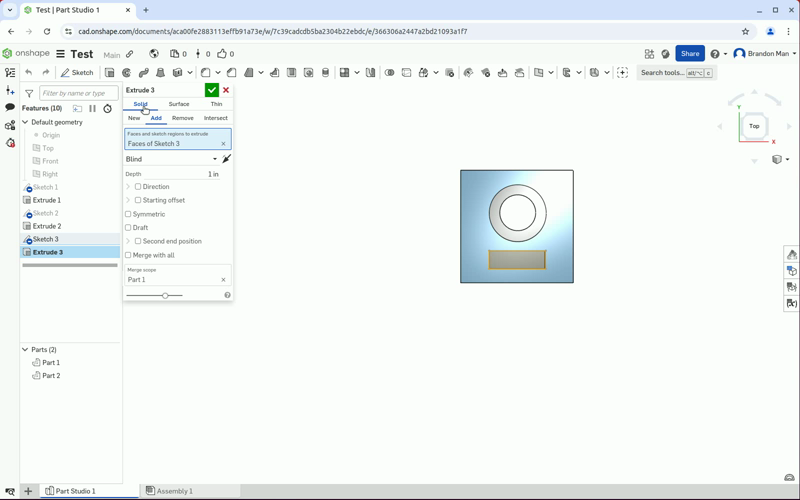
click(143, 106)
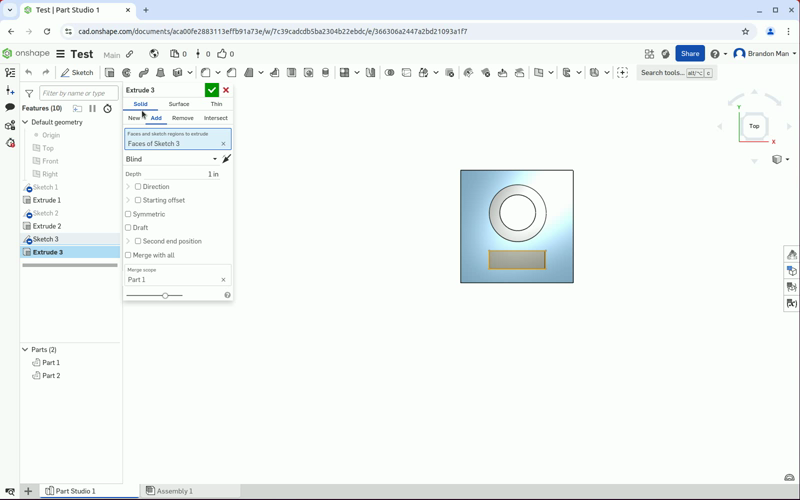
mouse_move(137, 120)
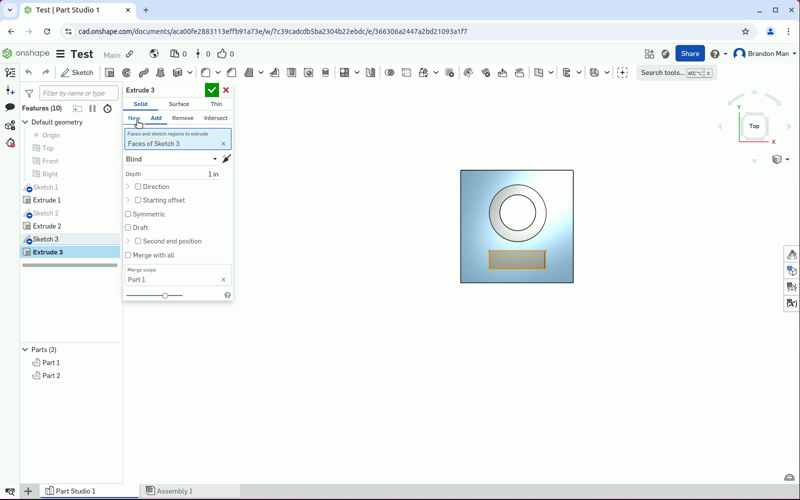
click(137, 120)
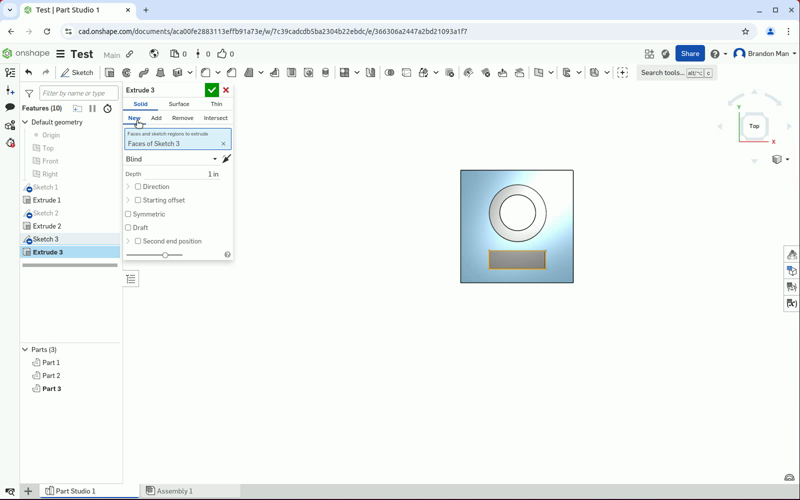
key(tab, 4)
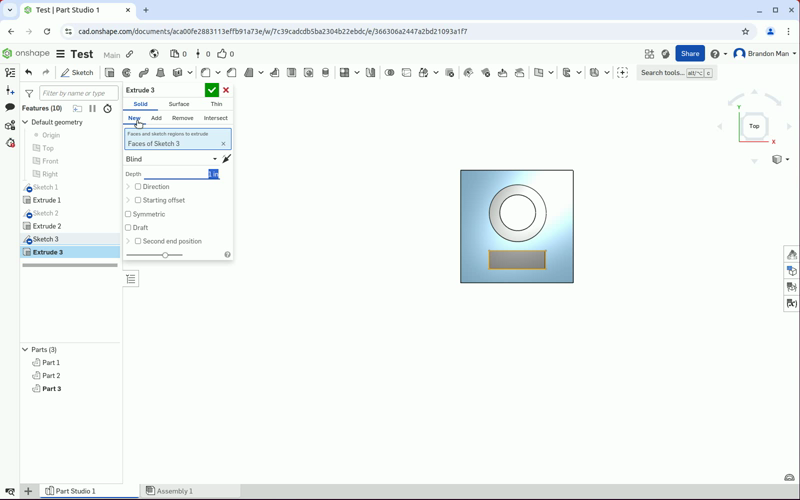
text(1.444)
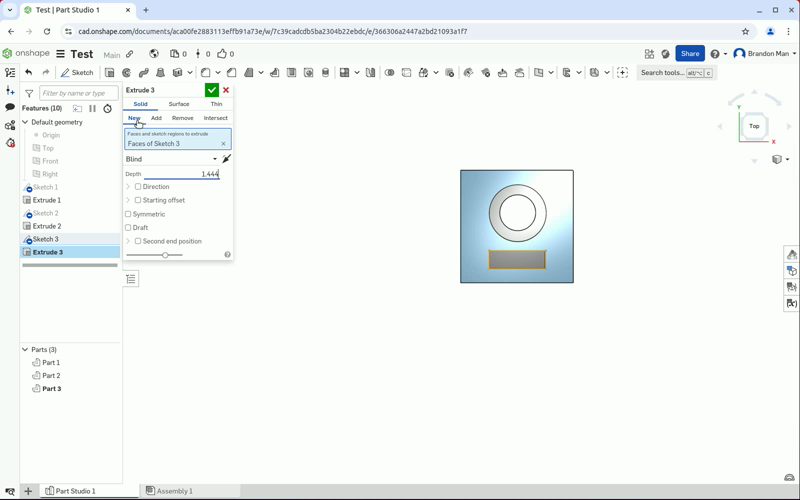
key(enter)
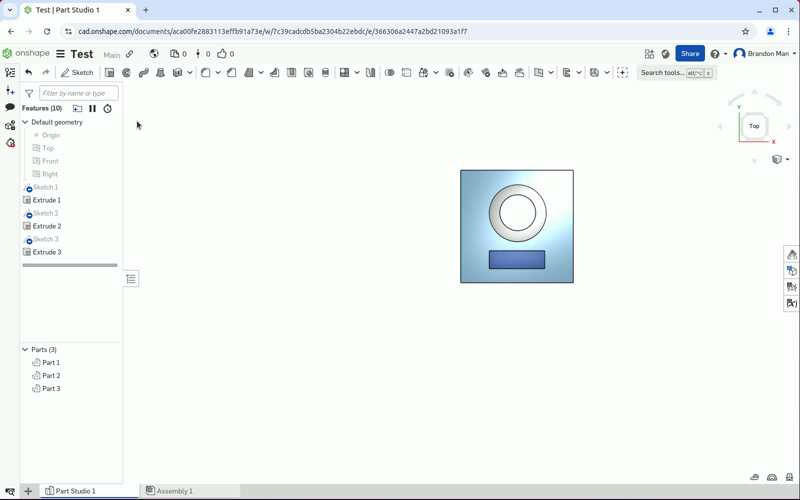
key(shift+h)
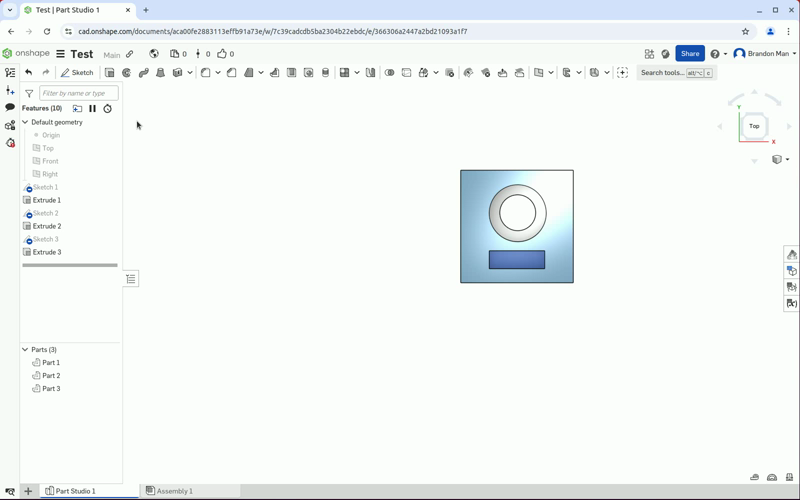
key(shift+h)
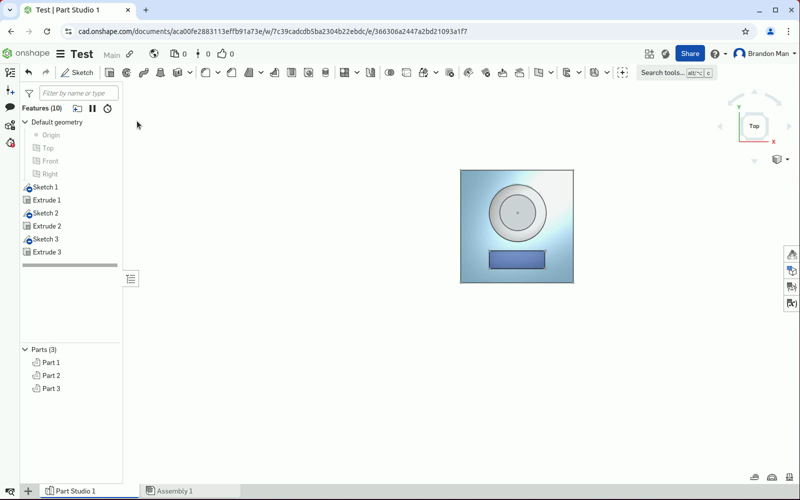
key(shift+7)
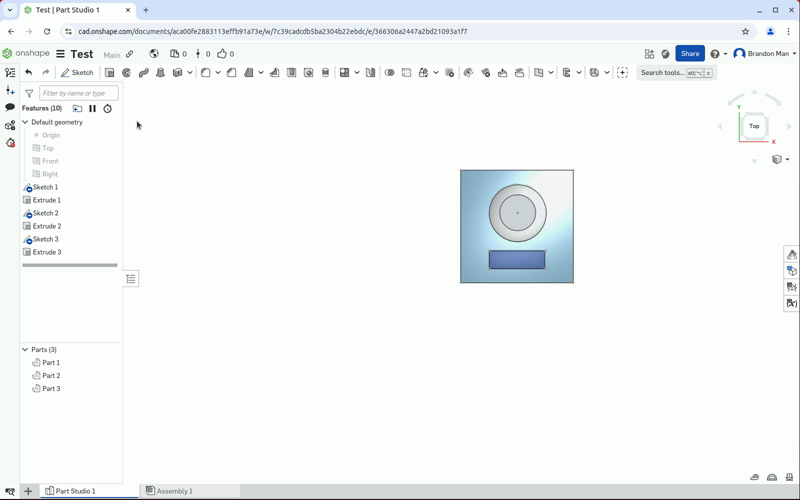
key(up, 3)
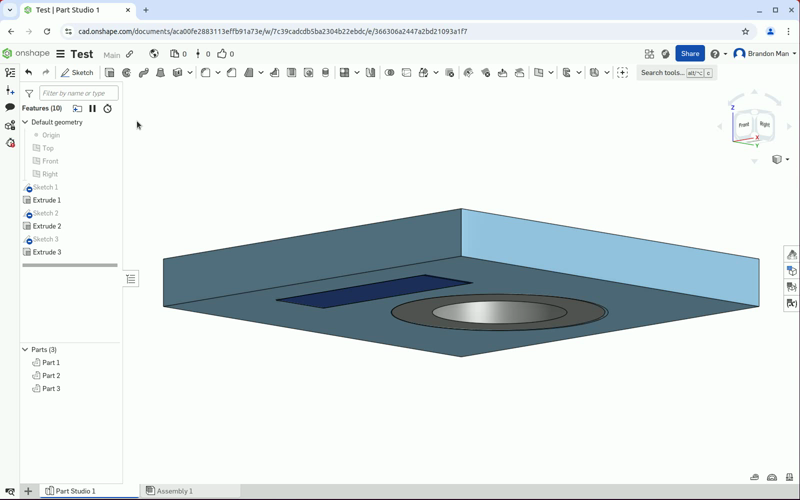
key(left, 3)
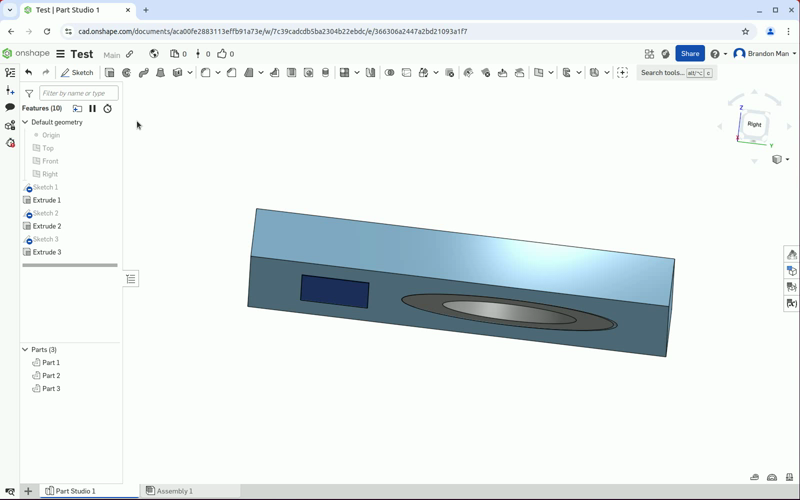
key(right, 3)
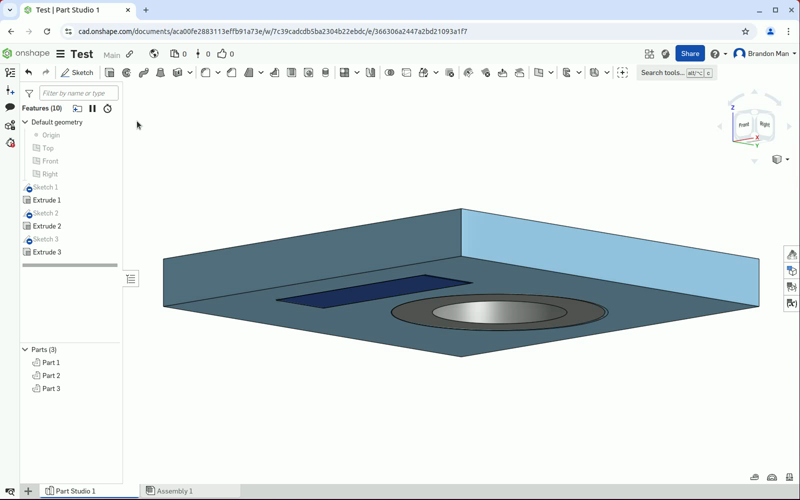
key(down, 3)
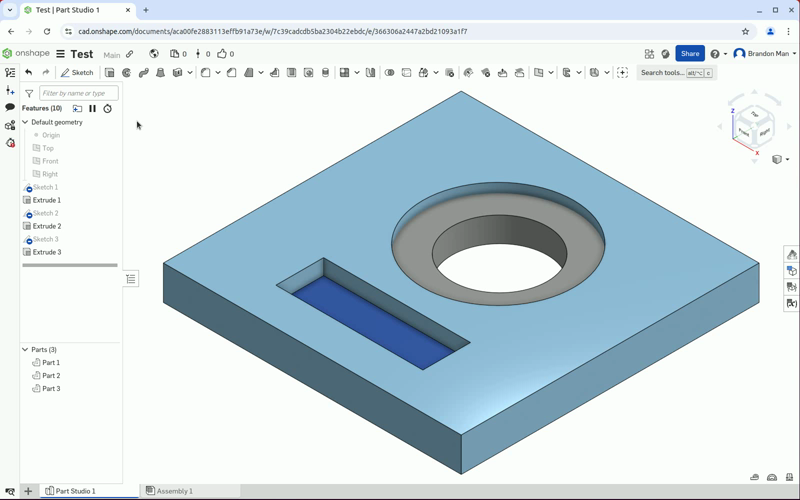
mouse_move(73, 189)
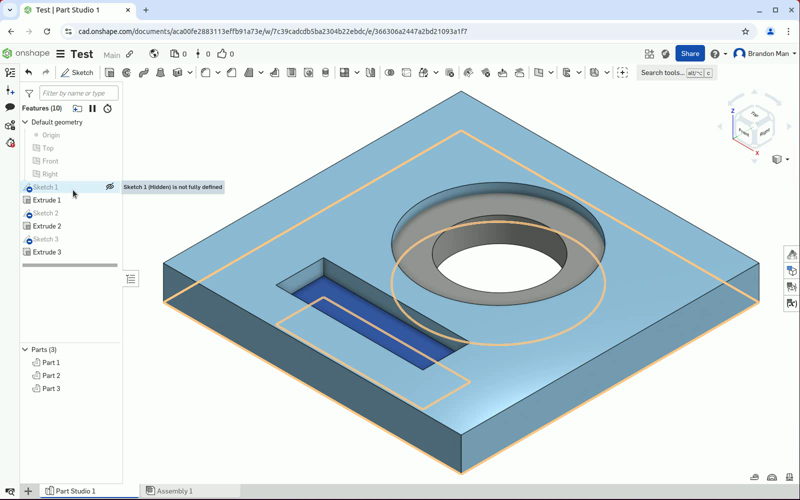
click(73, 189)